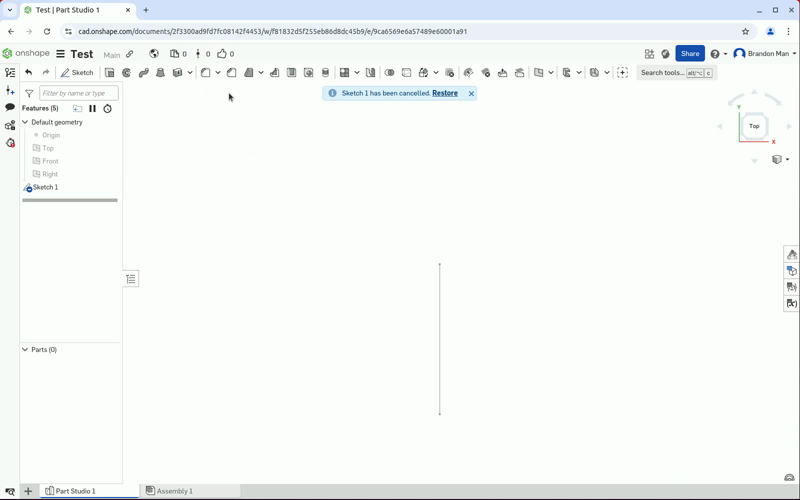
key(shift+h)
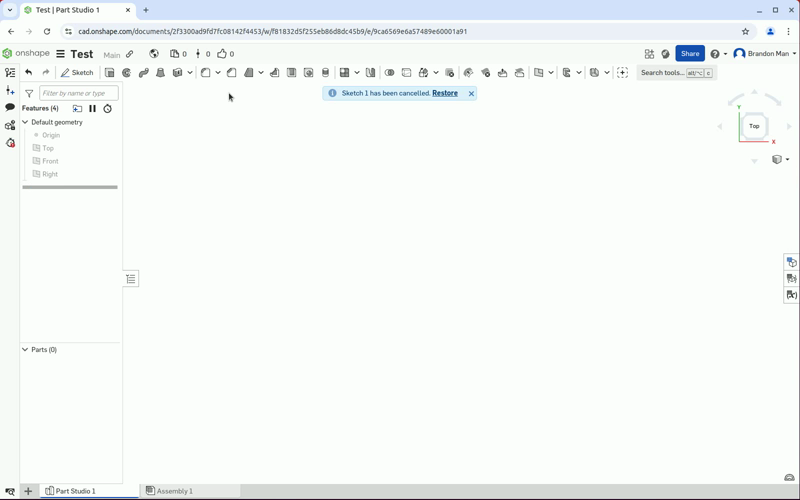
mouse_move(73, 352)
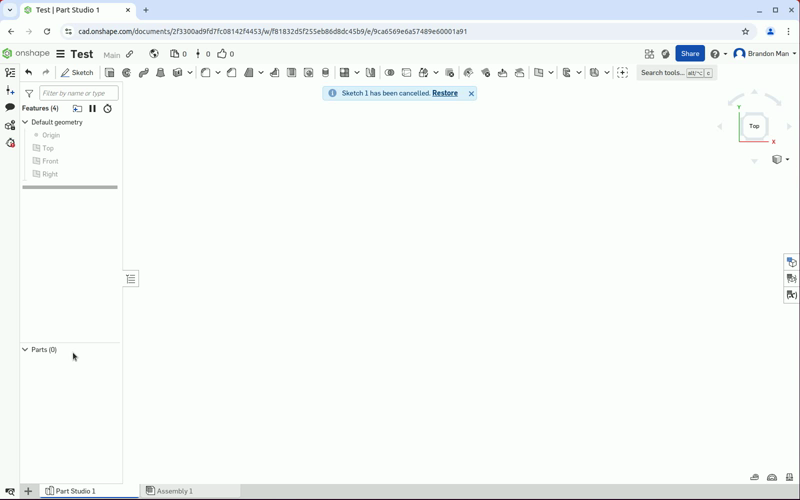
key(y)
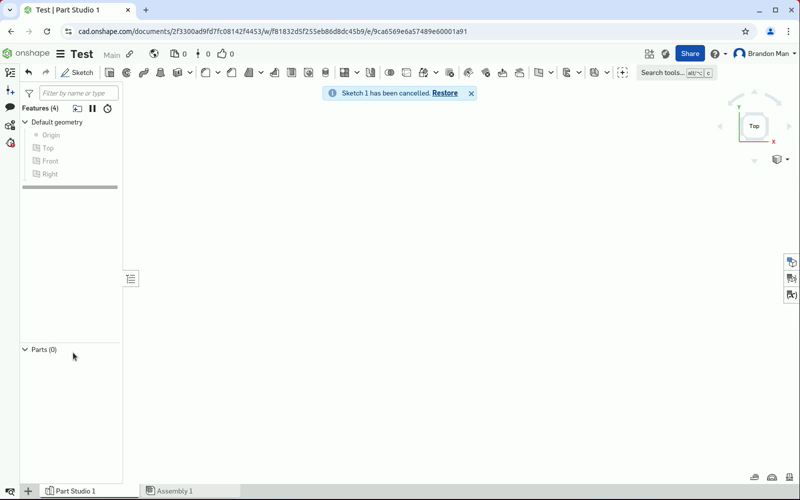
key(shift+p)
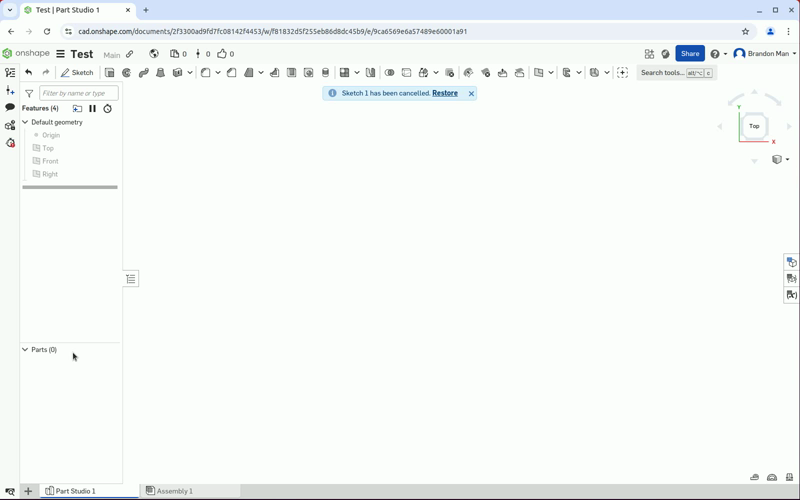
key(space)
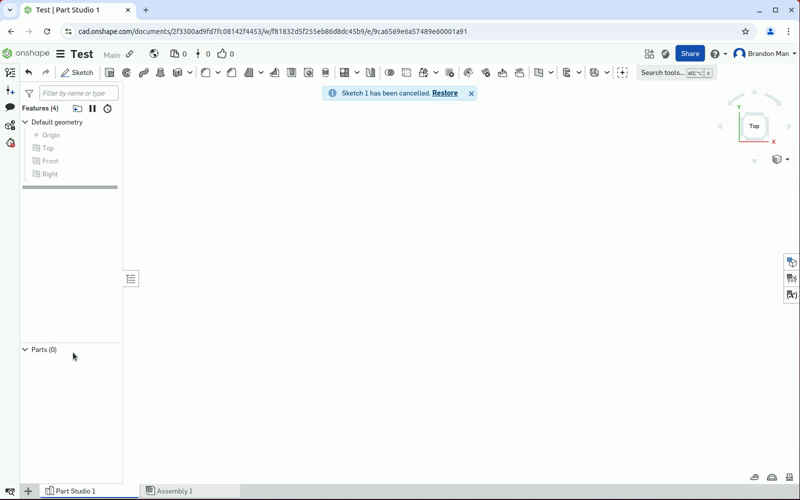
key_down(shift)
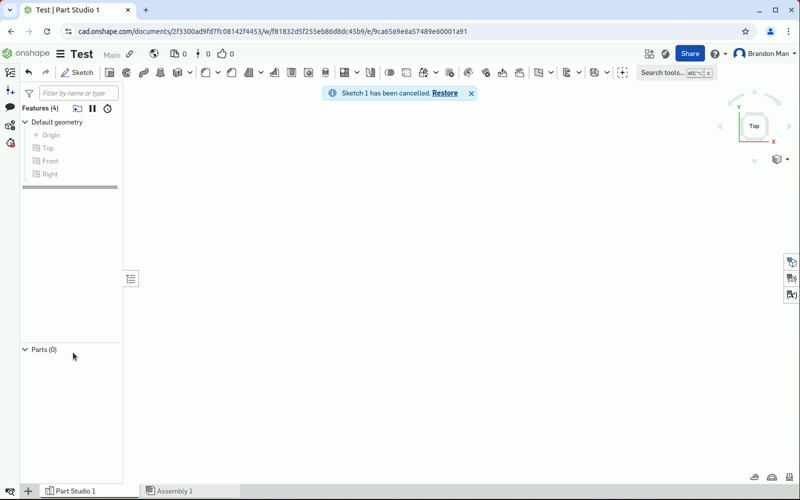
key(up)
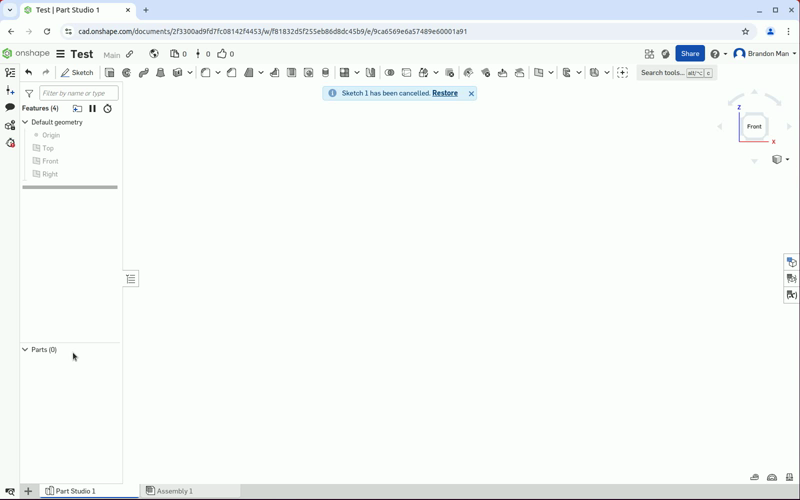
key_up(shift)
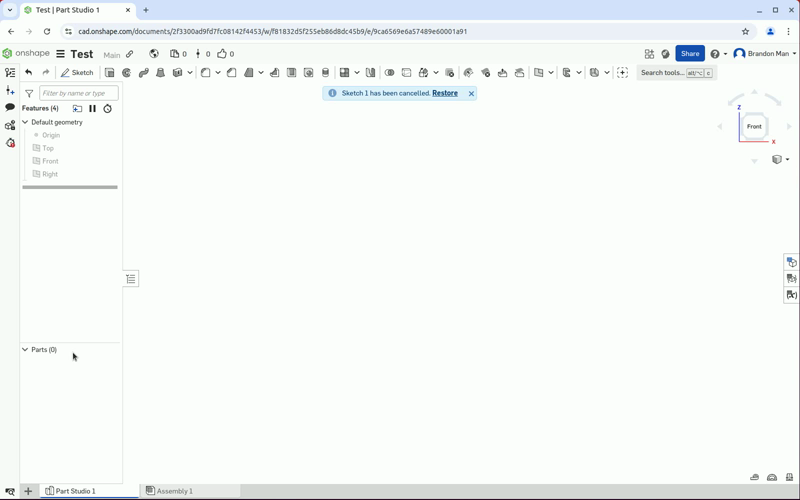
mouse_move(73, 352)
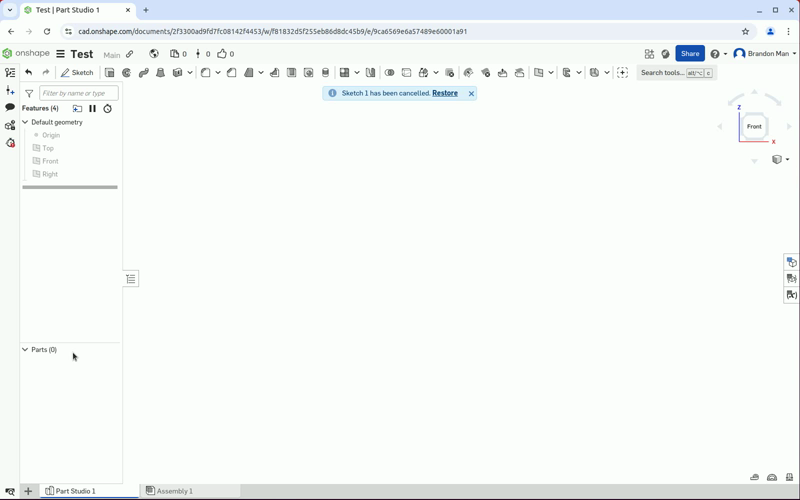
key(shift+y)
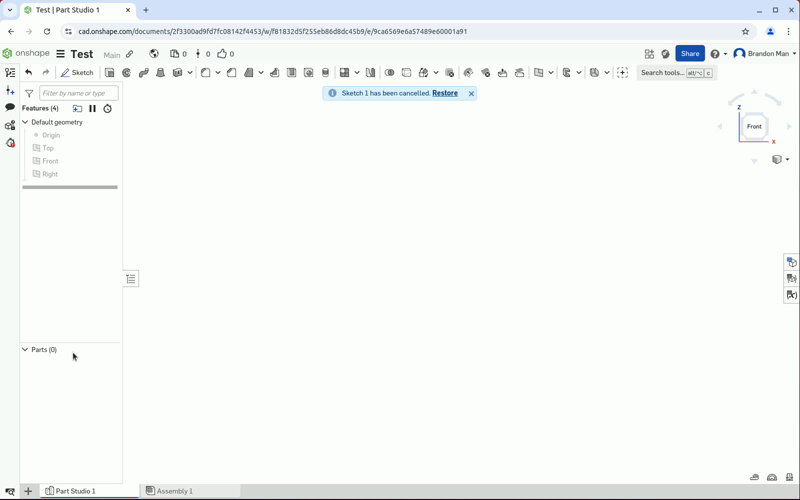
key(shift+s)
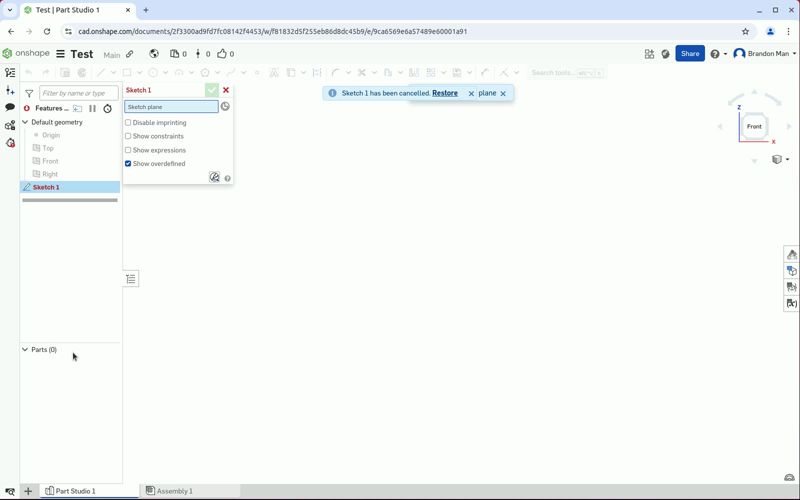
mouse_move(73, 163)
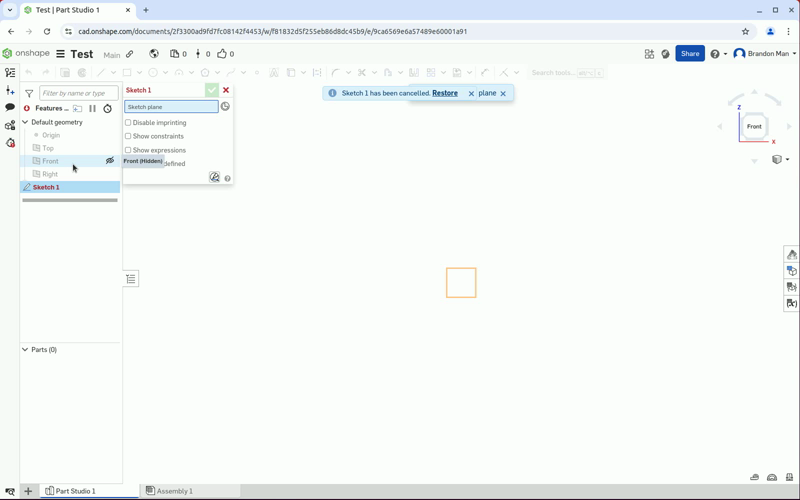
click(73, 163)
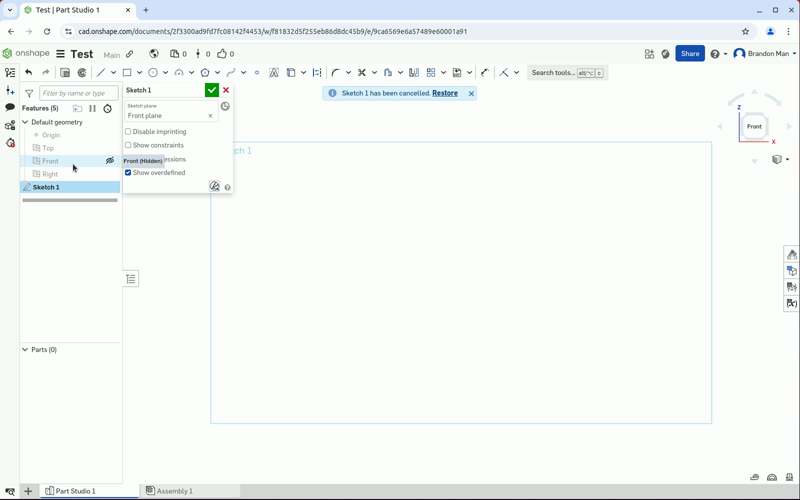
mouse_move(73, 352)
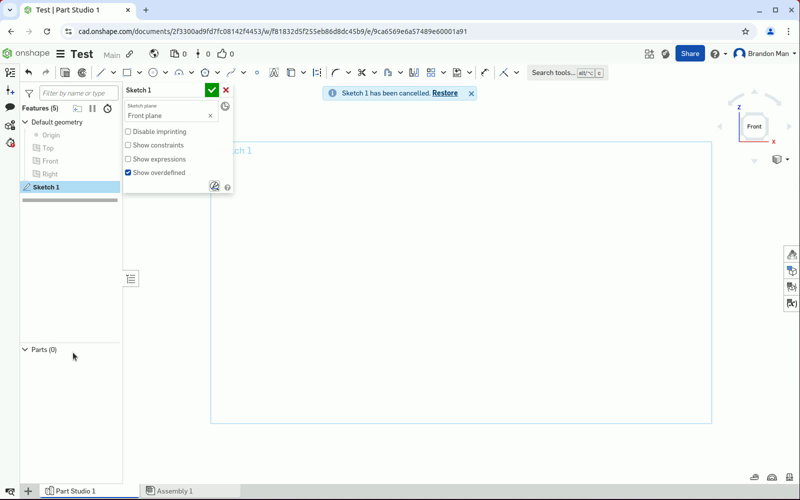
key(y)
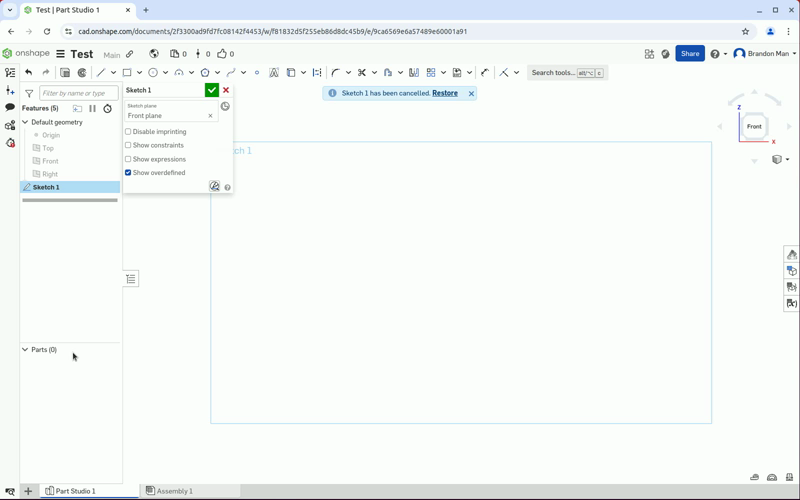
key(l)
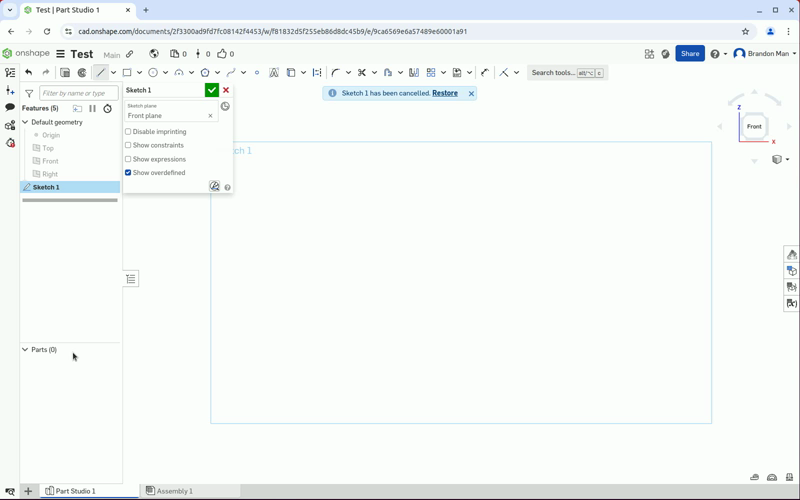
key_down(shift)
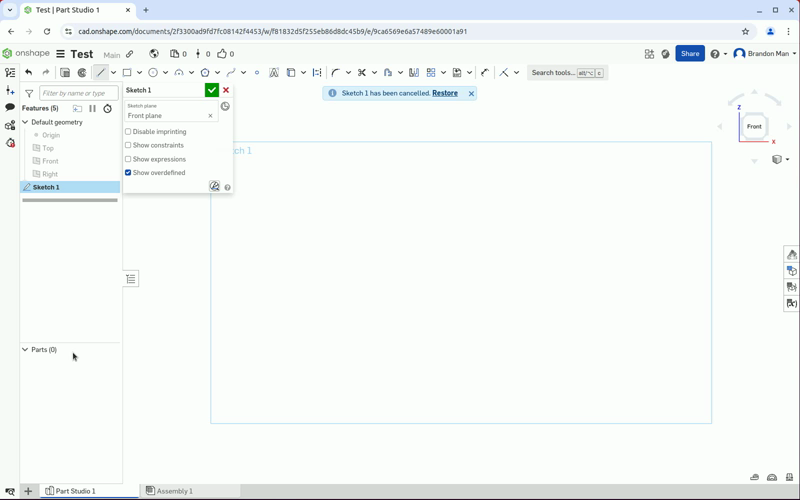
mouse_move(476, 246)
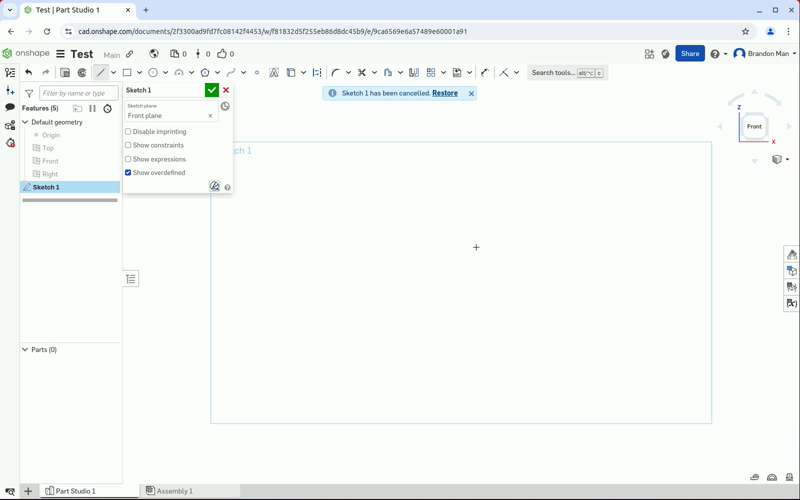
click(476, 246)
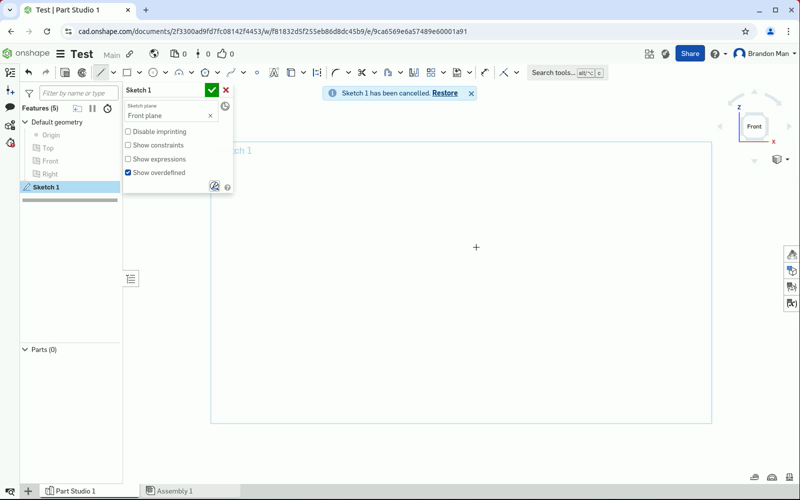
key_up(shift)
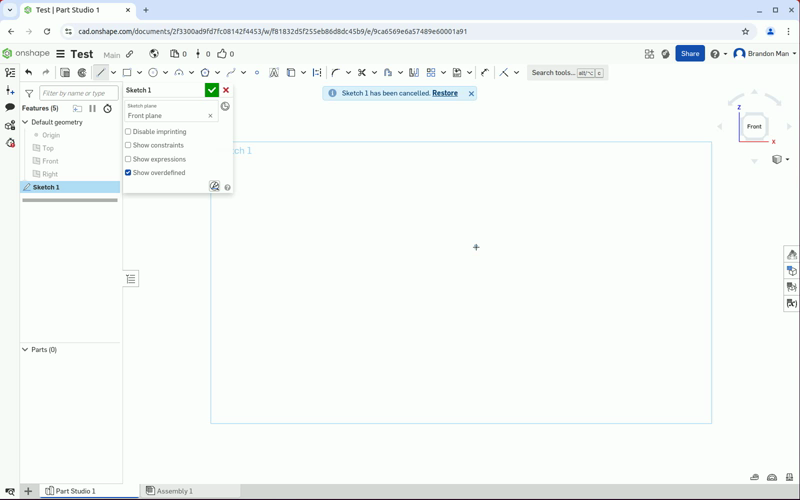
key_down(shift)
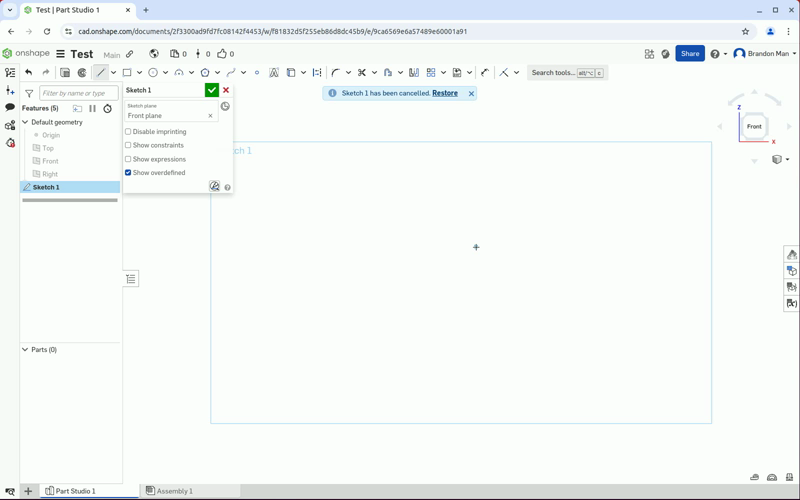
mouse_move(506, 246)
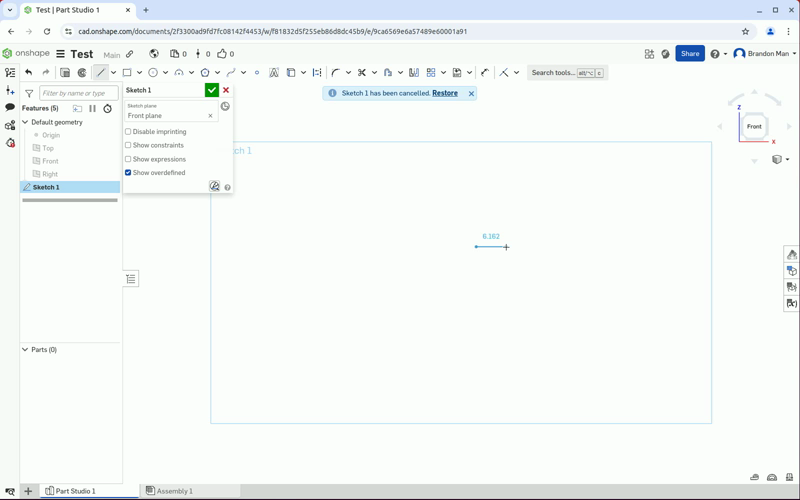
mouse_move(499, 246)
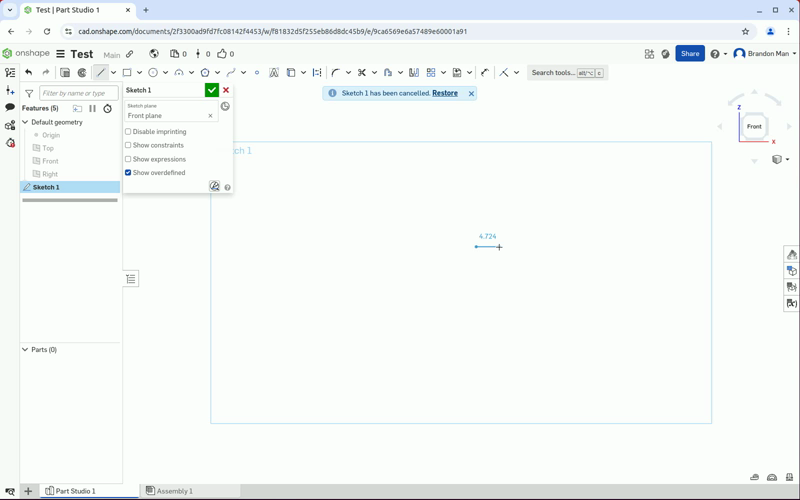
click(499, 246)
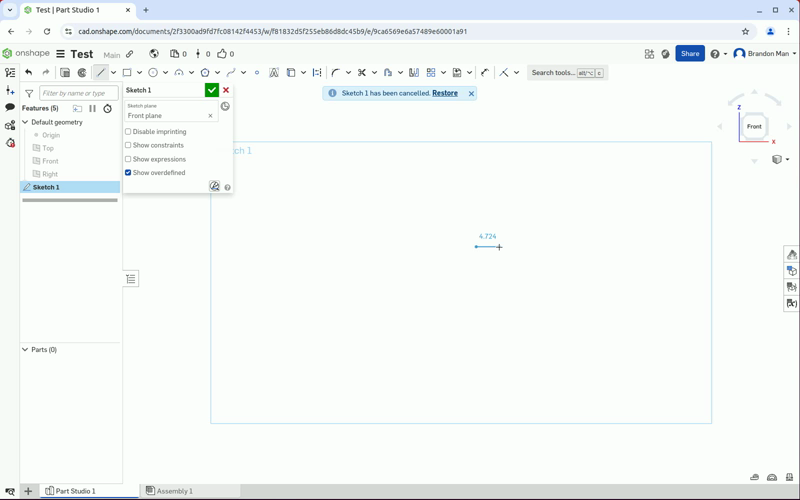
key_up(shift)
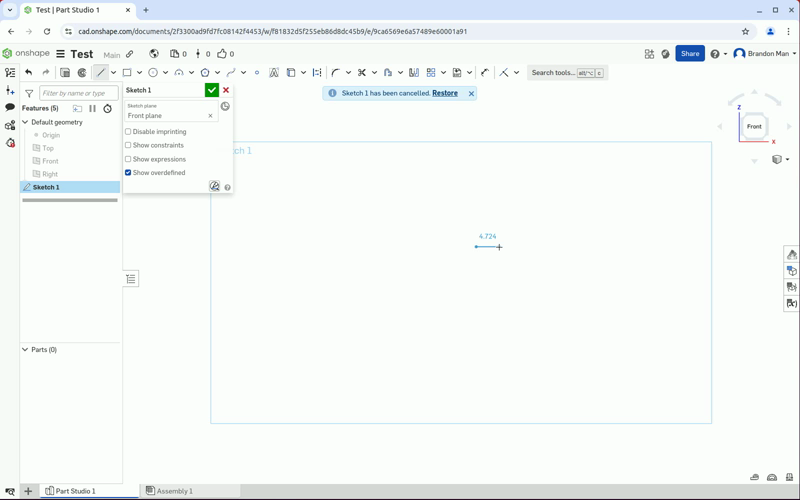
key_down(shift)
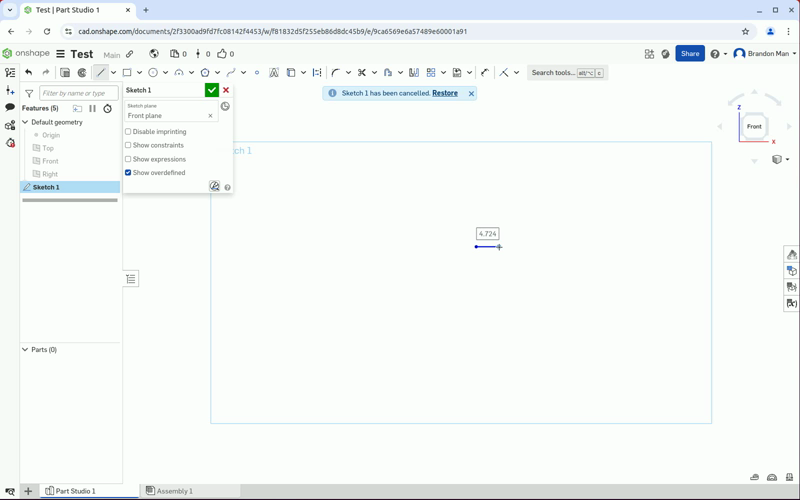
mouse_move(567, 246)
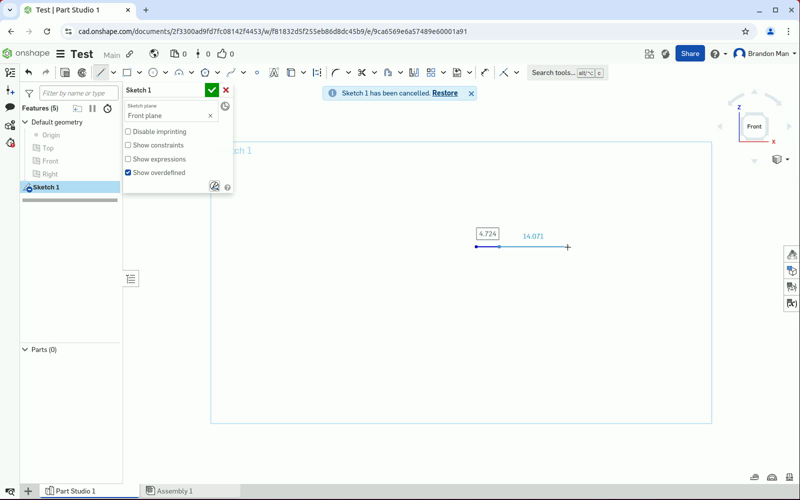
click(567, 246)
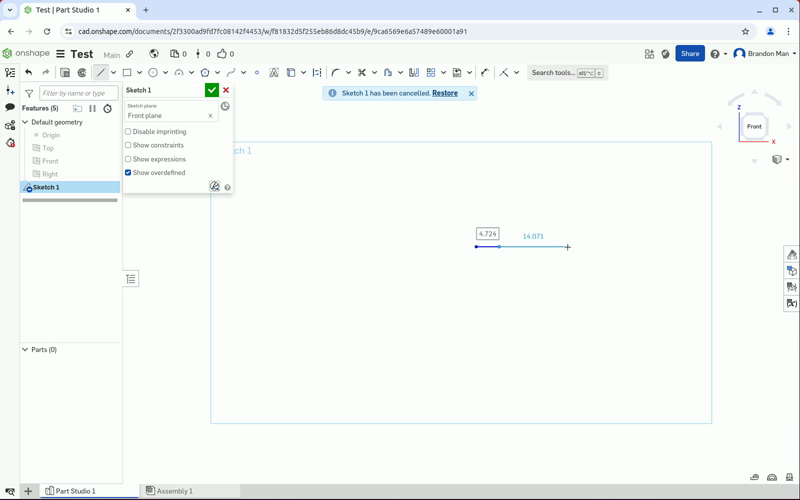
key_up(shift)
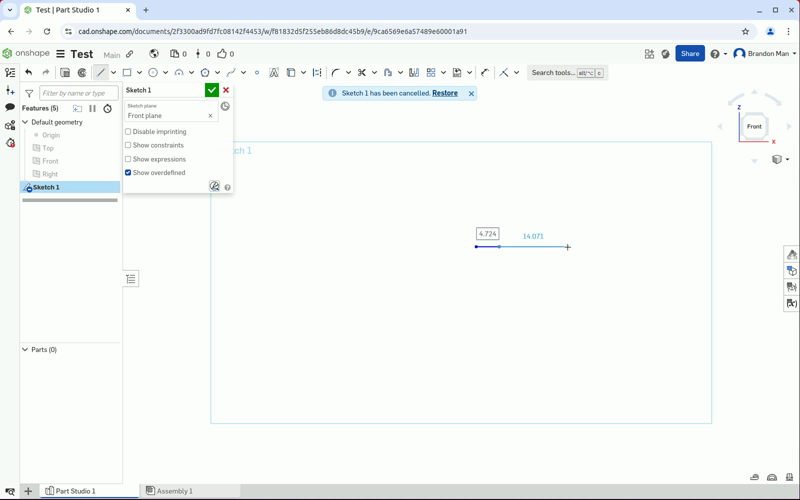
key_down(shift)
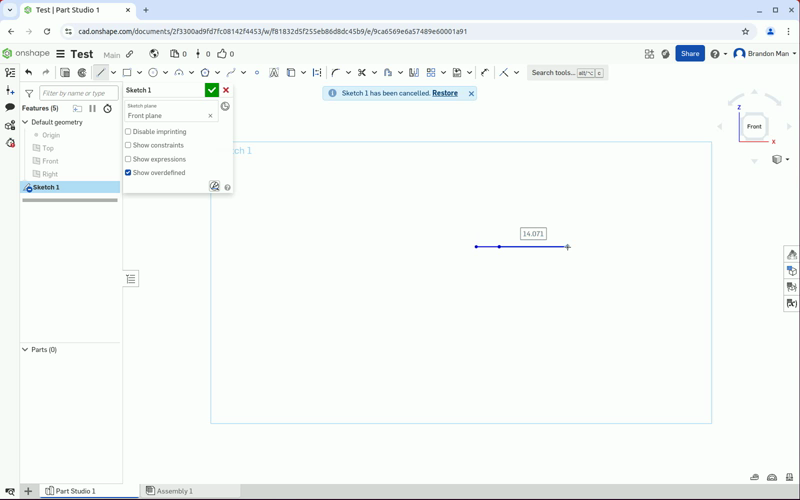
mouse_move(567, 170)
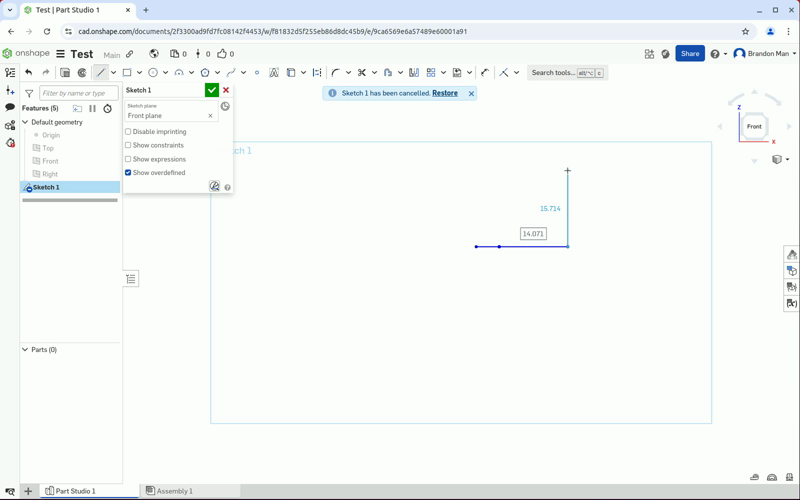
click(567, 170)
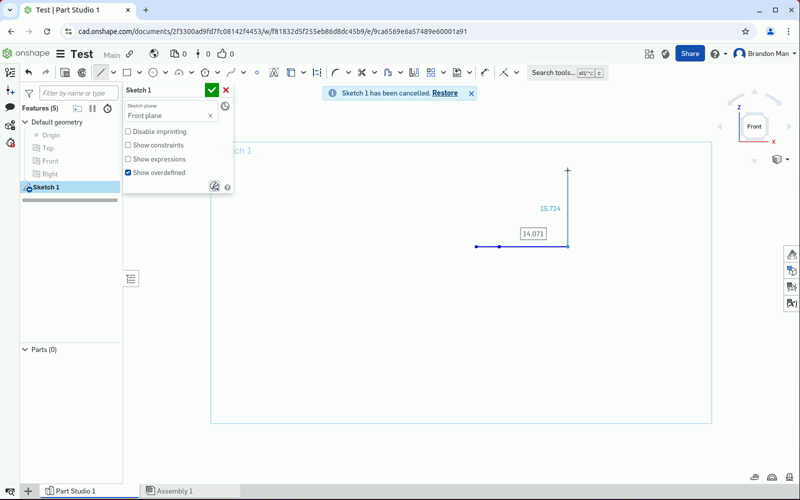
key_up(shift)
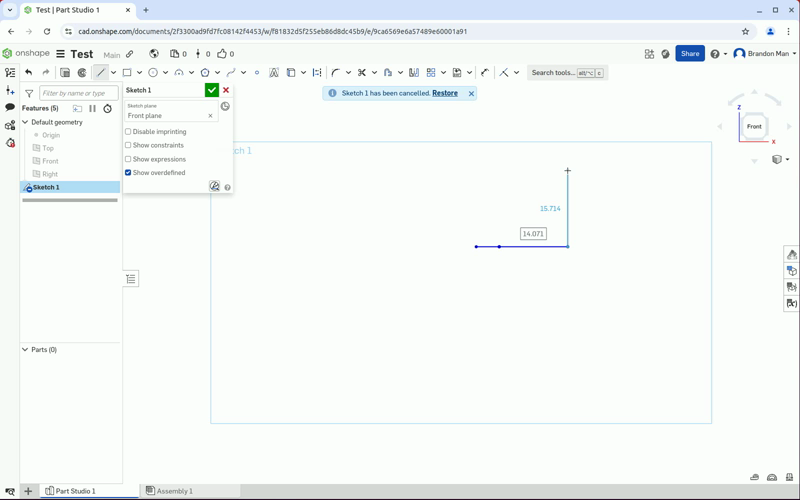
key_down(shift)
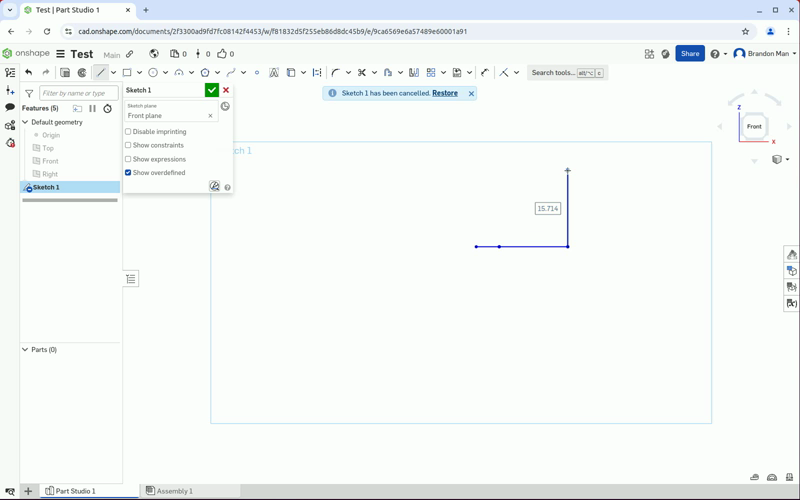
mouse_move(589, 170)
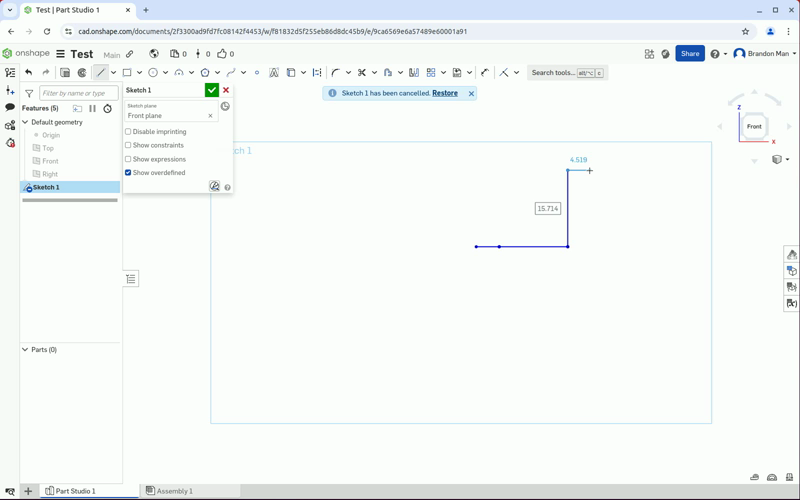
mouse_move(540, 170)
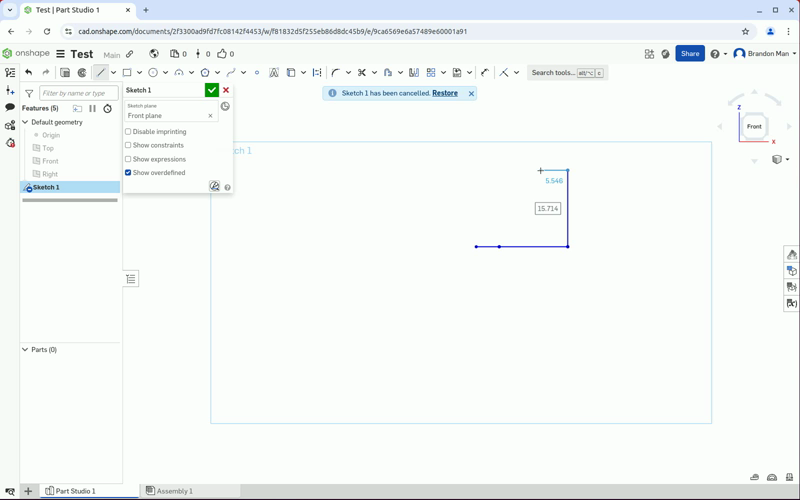
click(540, 170)
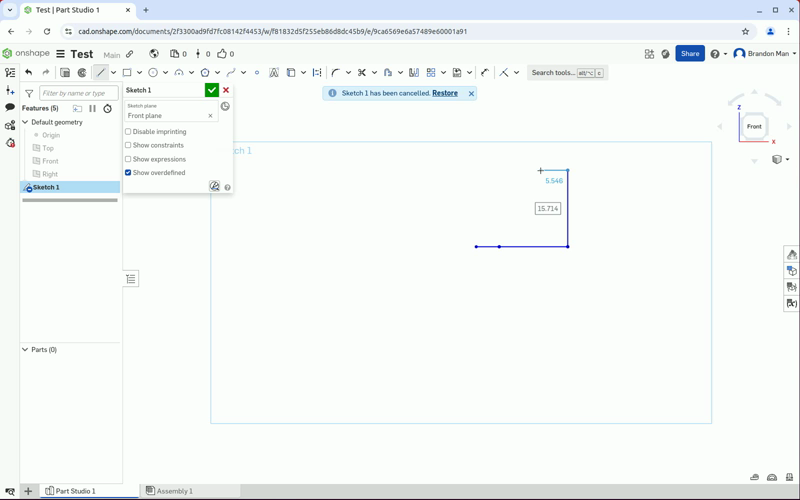
key_up(shift)
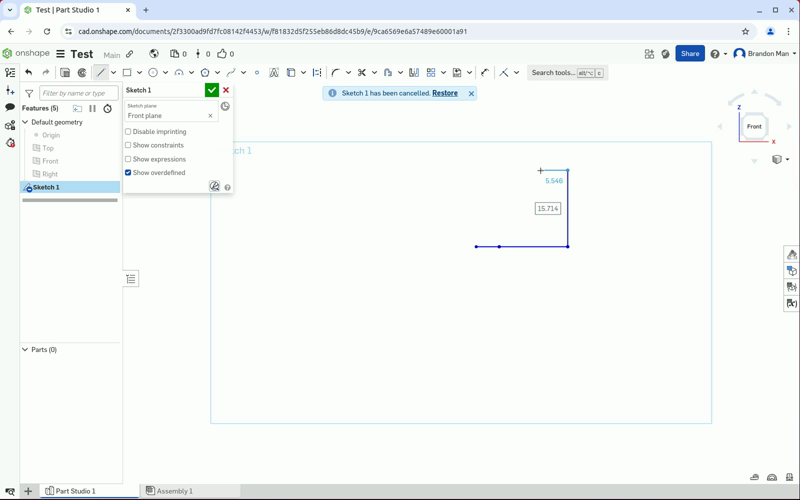
key_down(shift)
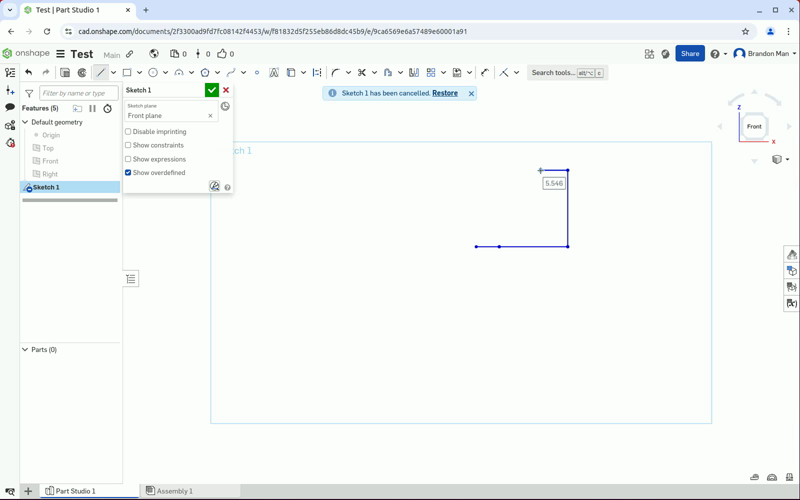
mouse_move(570, 170)
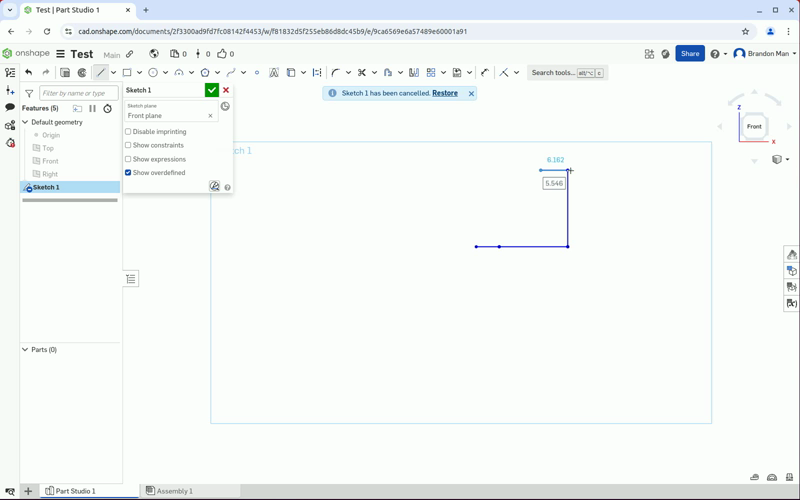
mouse_move(540, 207)
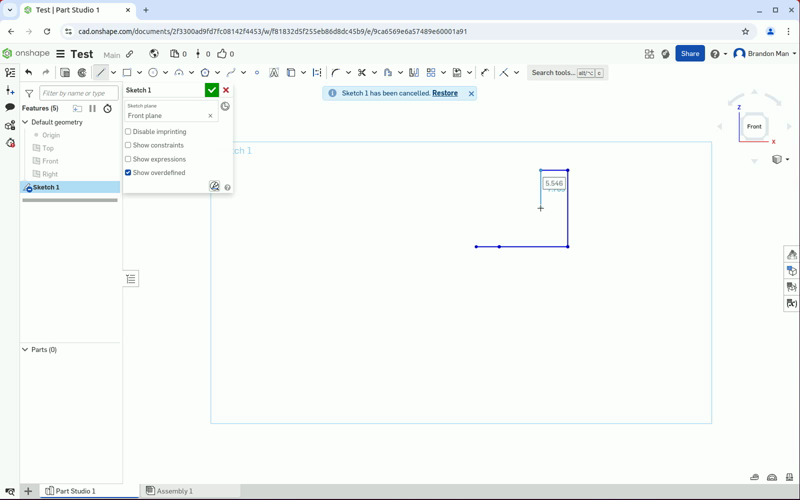
click(540, 207)
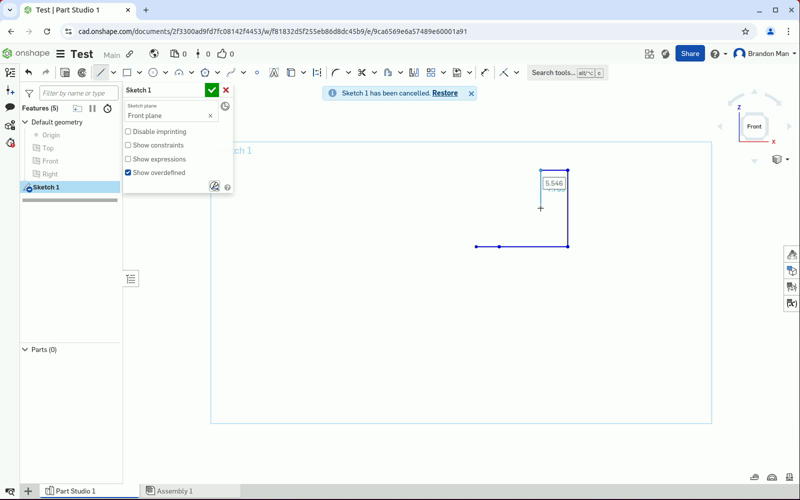
key_up(shift)
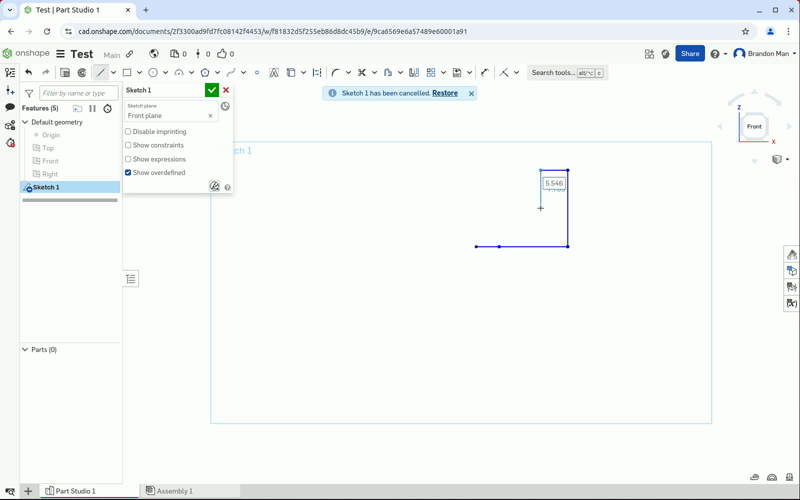
key_down(shift)
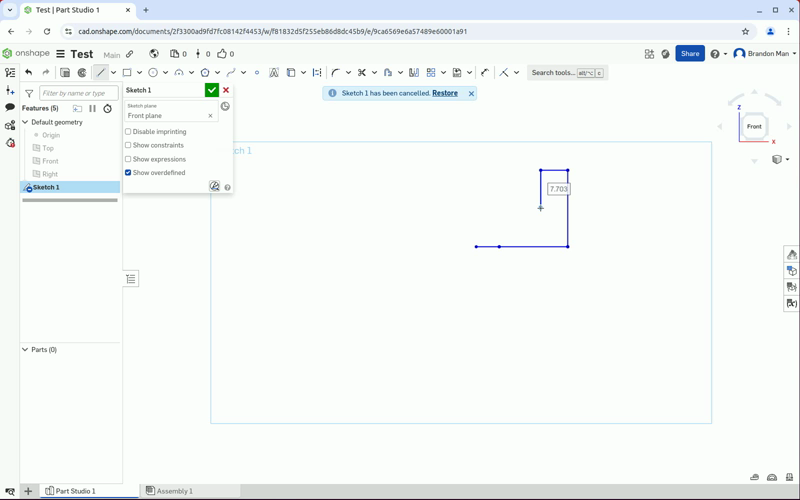
mouse_move(570, 207)
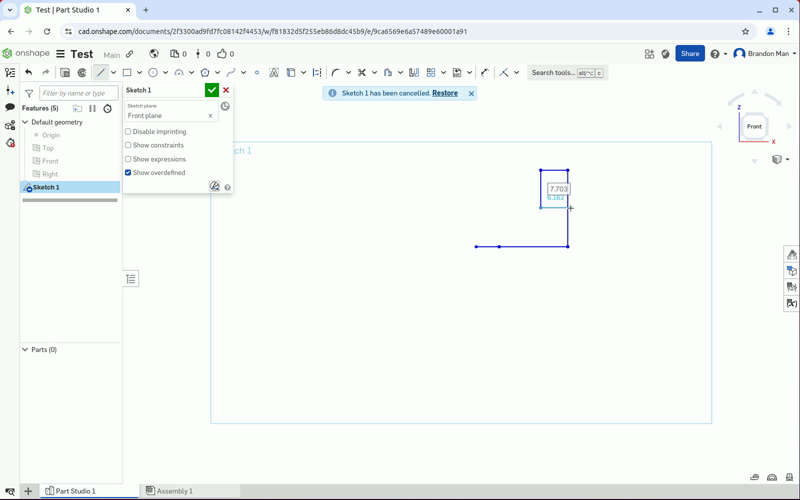
mouse_move(510, 207)
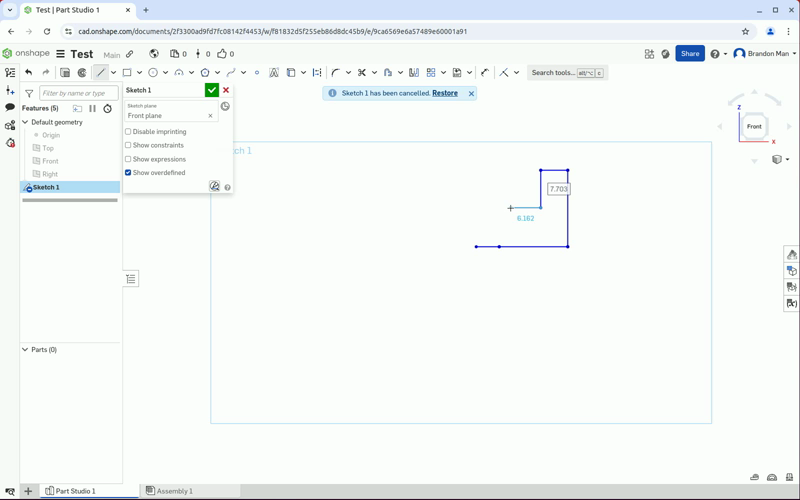
click(510, 207)
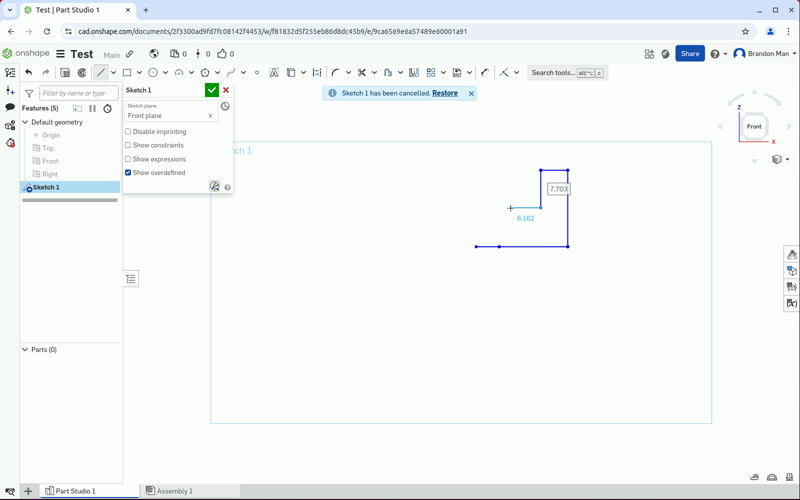
key_up(shift)
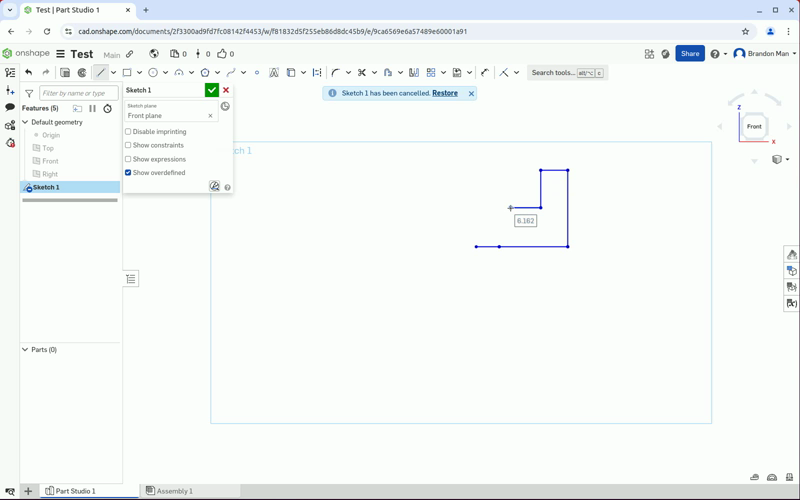
key_down(shift)
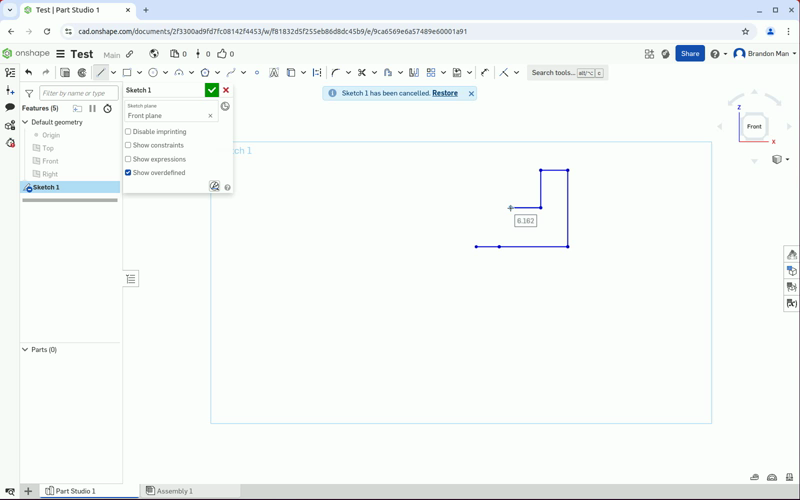
mouse_move(540, 207)
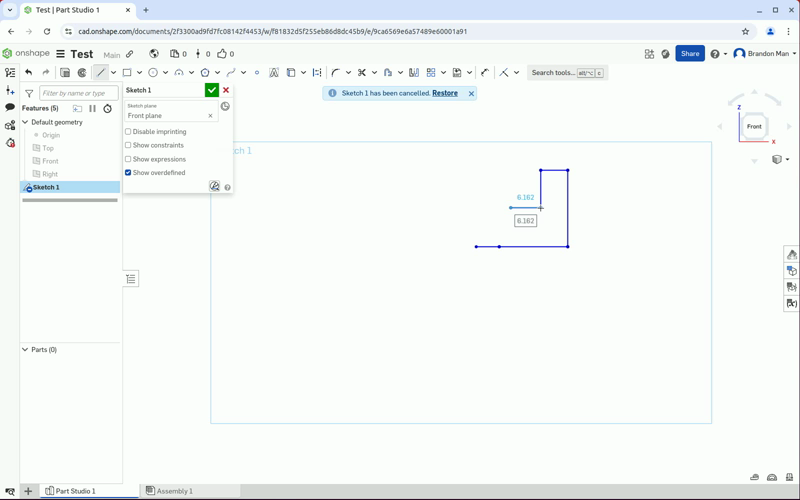
mouse_move(510, 197)
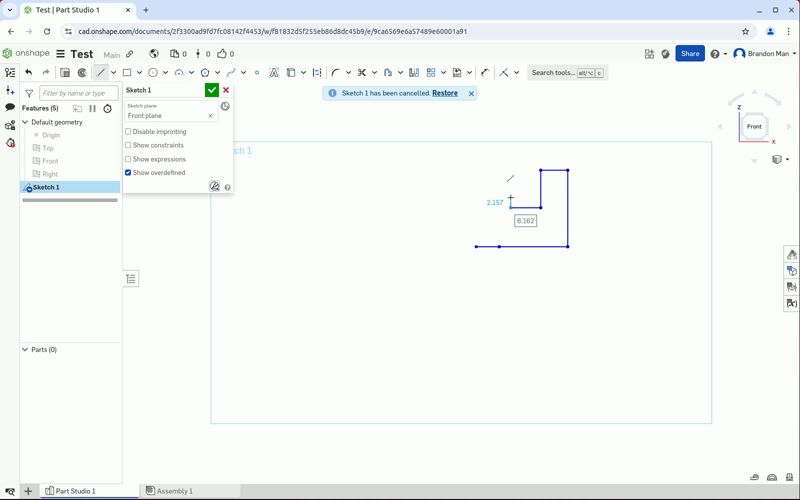
click(510, 197)
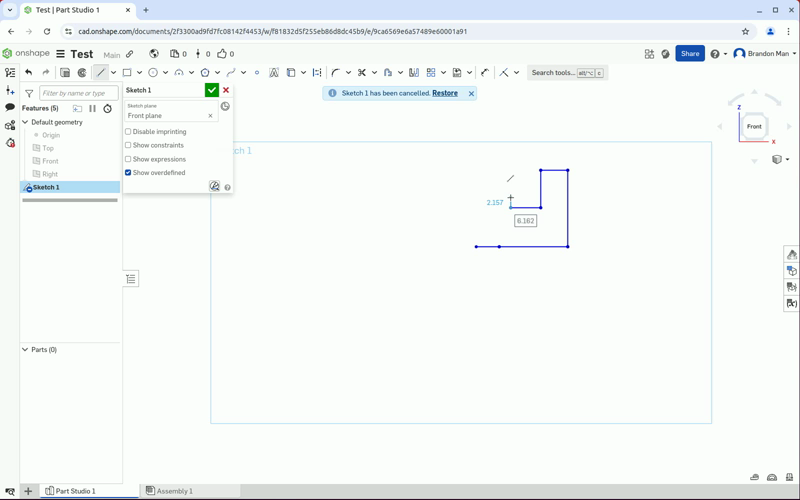
key_up(shift)
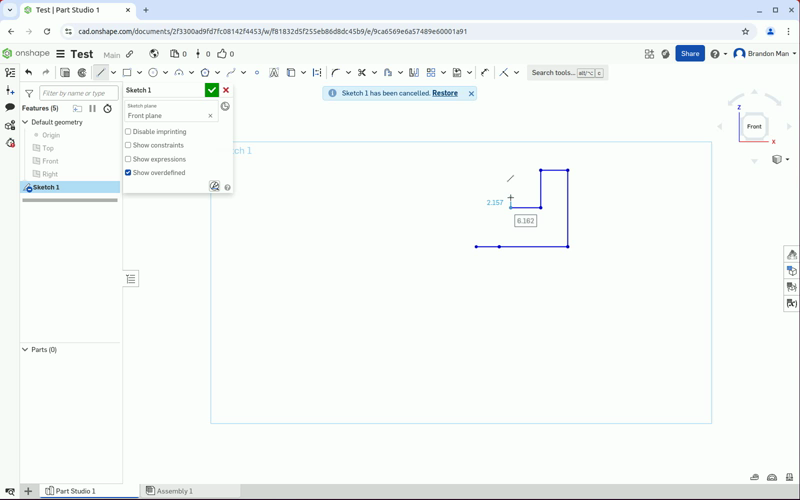
key_down(shift)
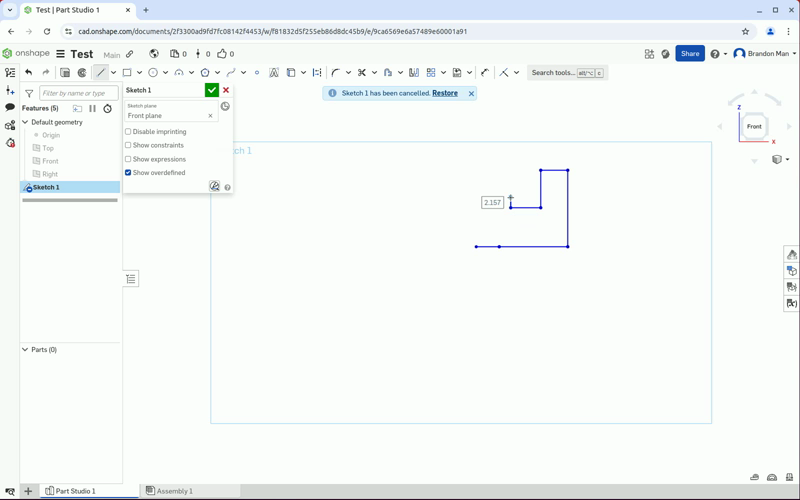
mouse_move(540, 197)
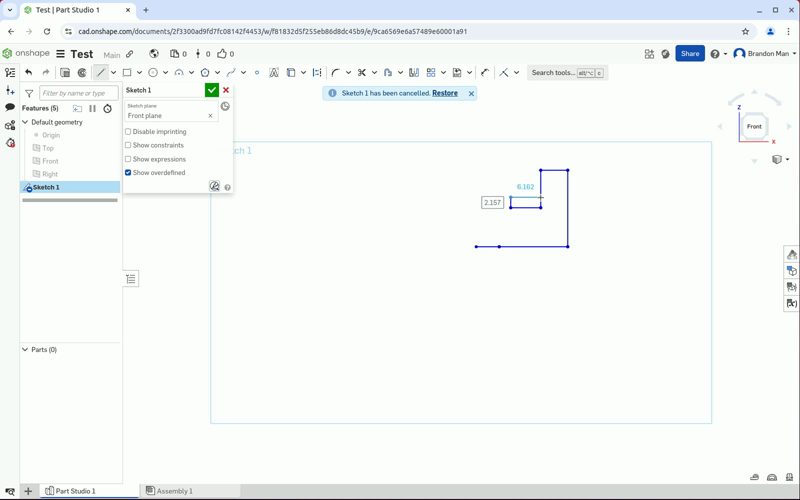
mouse_move(476, 197)
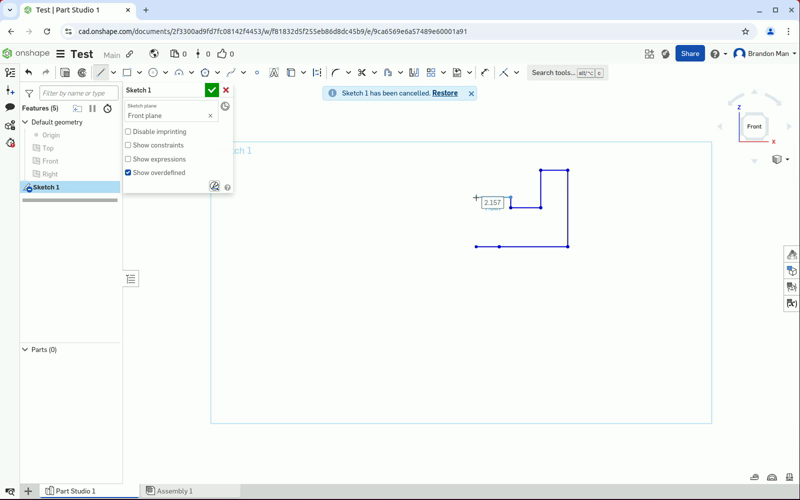
click(476, 197)
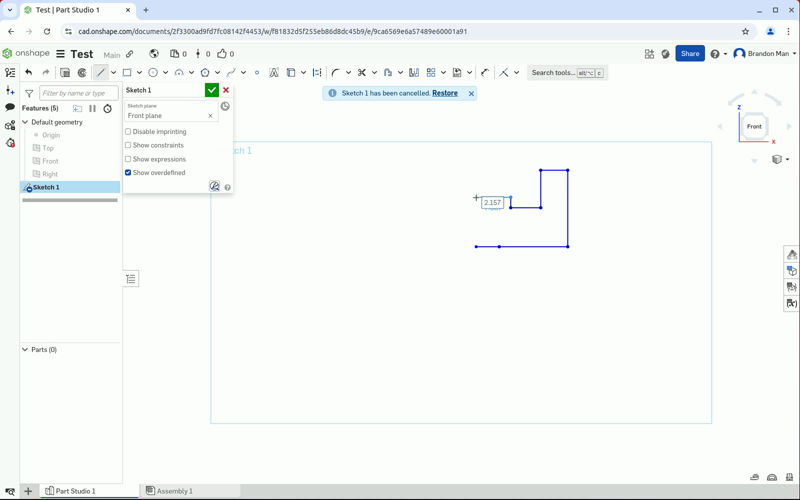
key_up(shift)
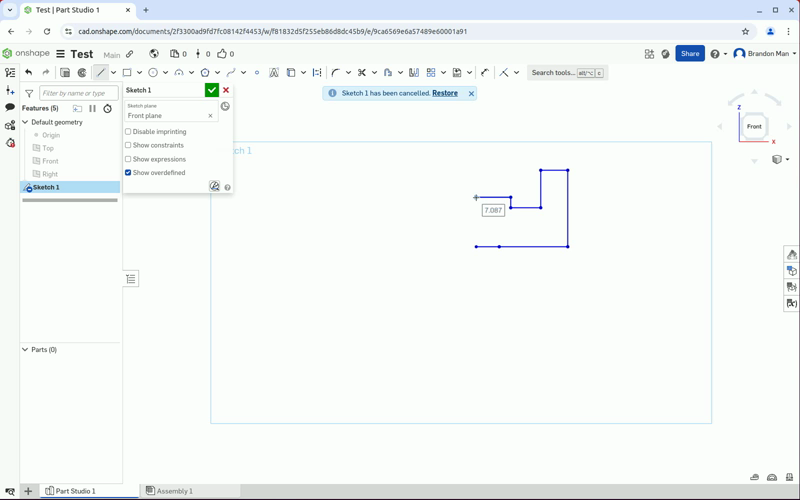
mouse_move(506, 197)
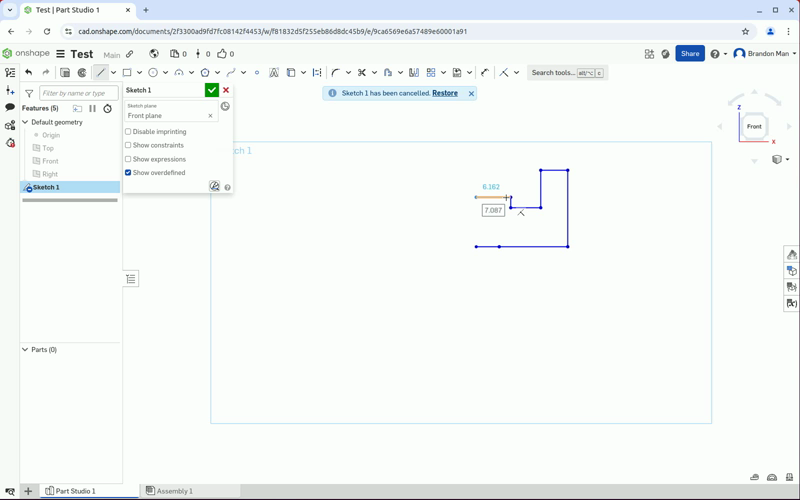
key_down(shift)
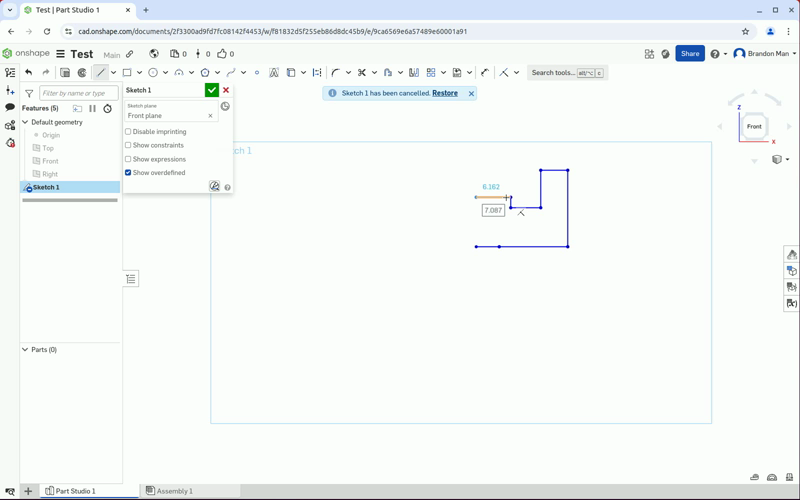
mouse_move(476, 246)
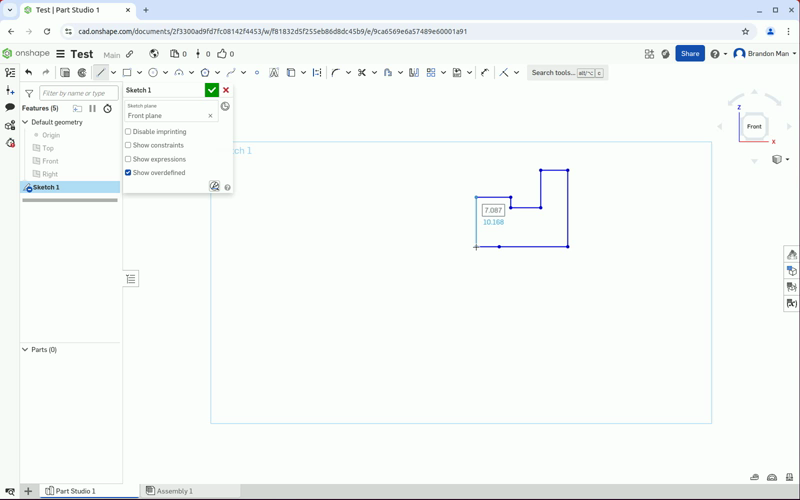
key_up(shift)
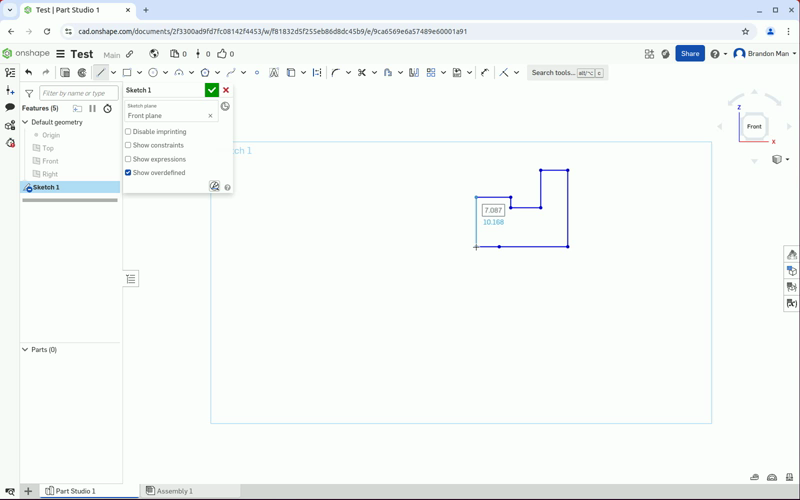
click(476, 246)
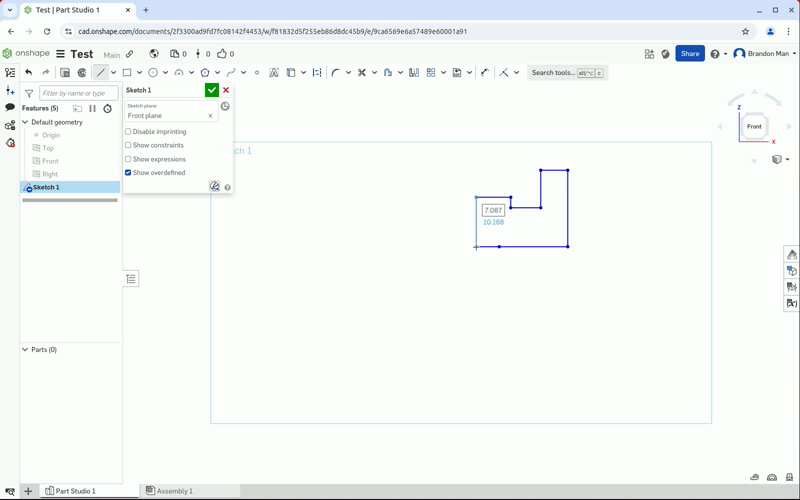
key(esc)
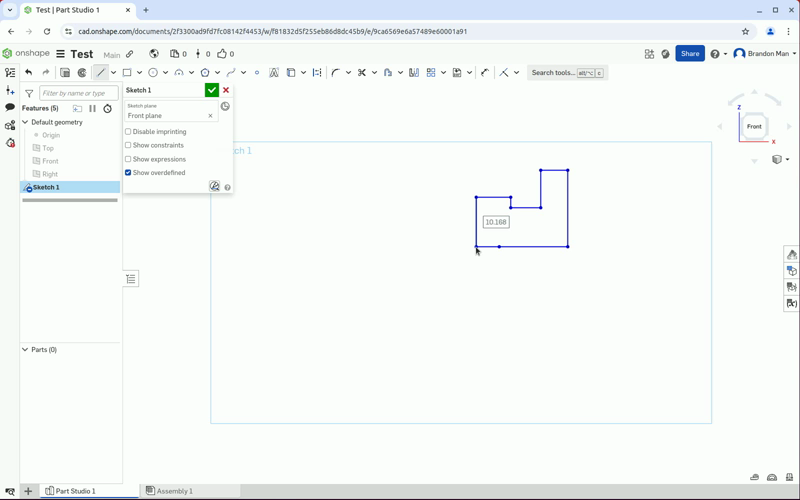
mouse_move(486, 234)
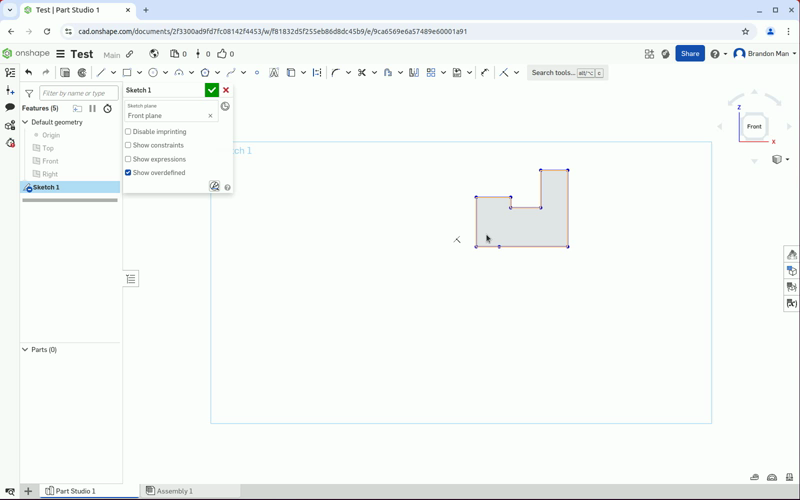
click(486, 234)
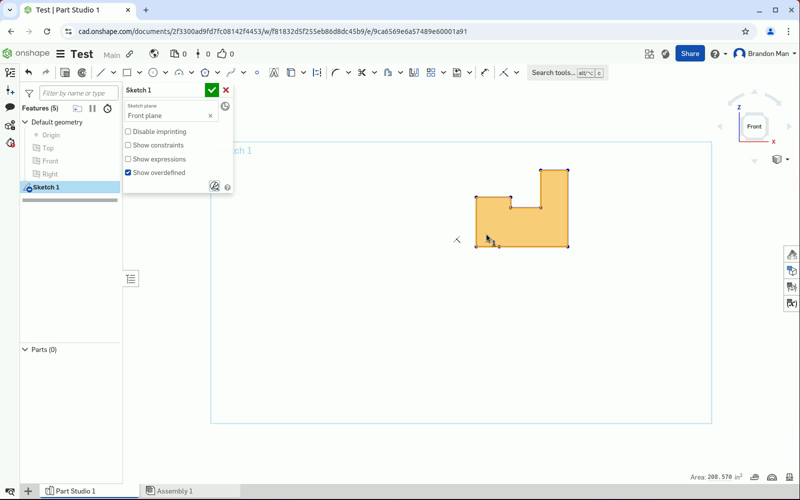
mouse_move(73, 352)
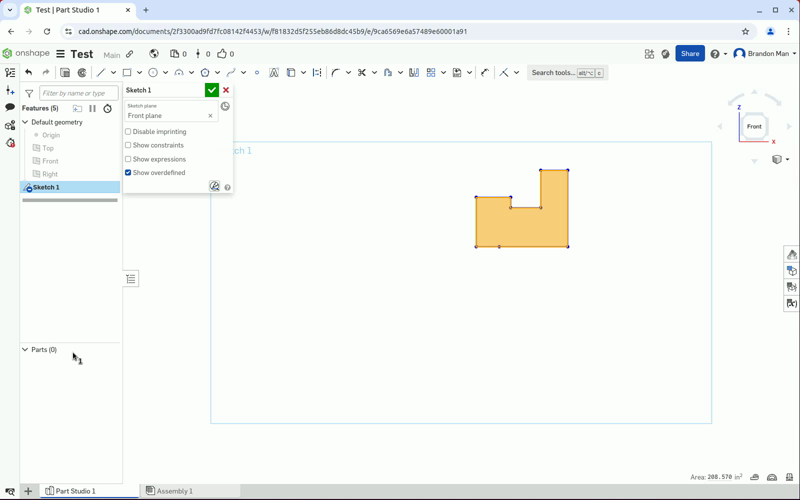
key(shift+y)
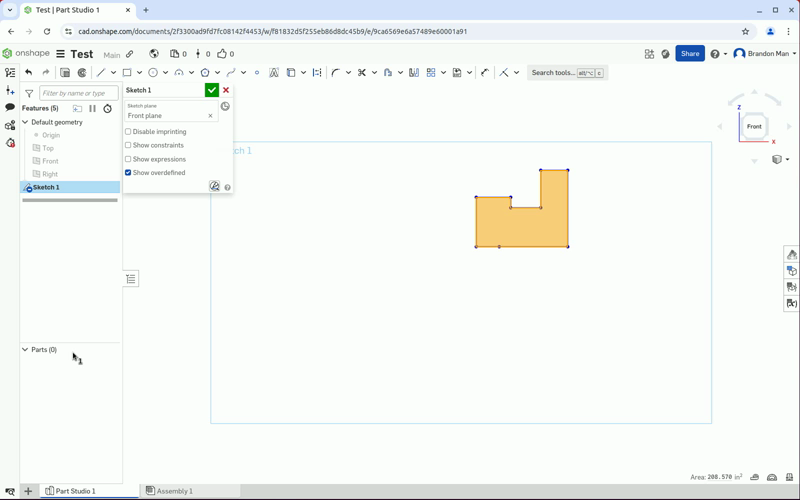
key(shift+e)
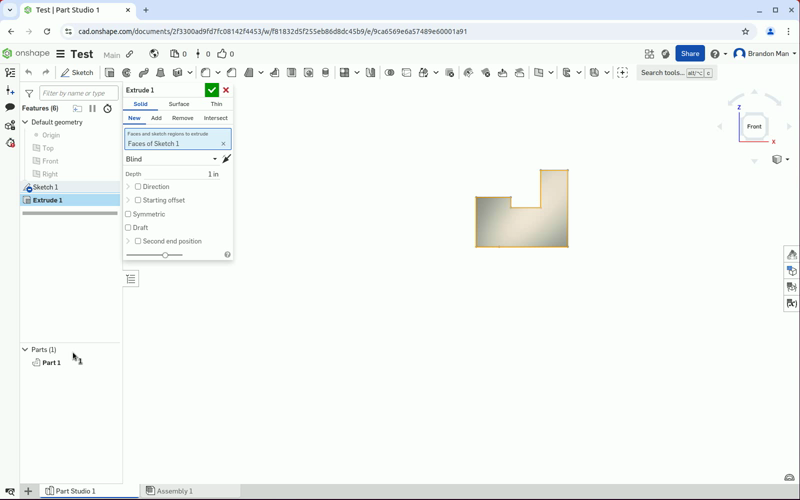
mouse_move(143, 106)
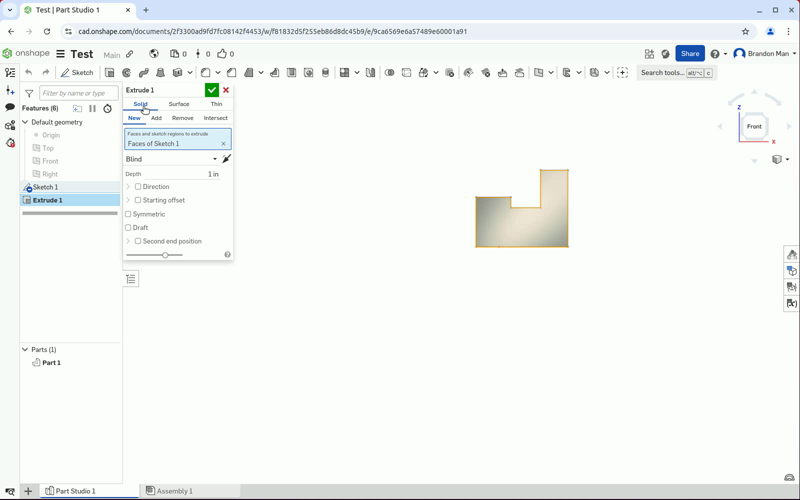
click(143, 106)
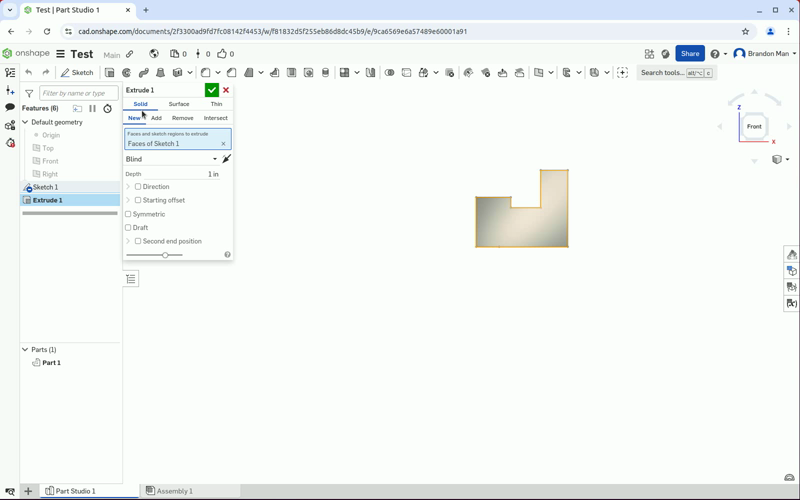
mouse_move(137, 120)
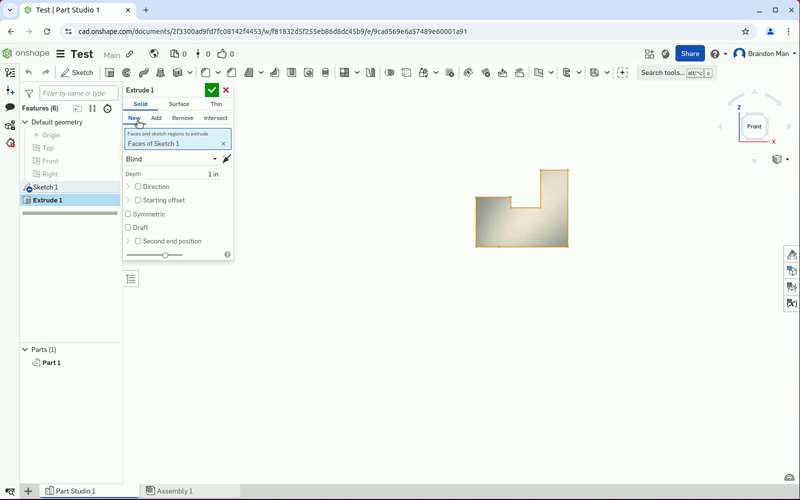
click(137, 120)
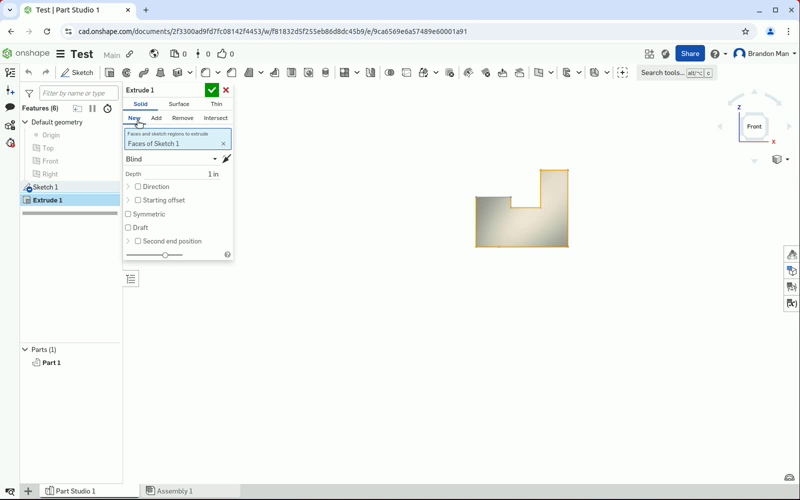
key(tab, 4)
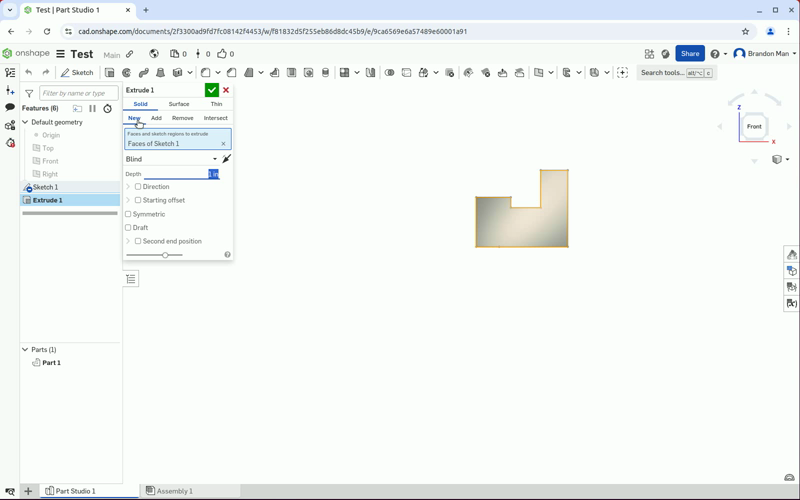
text(-9.869)
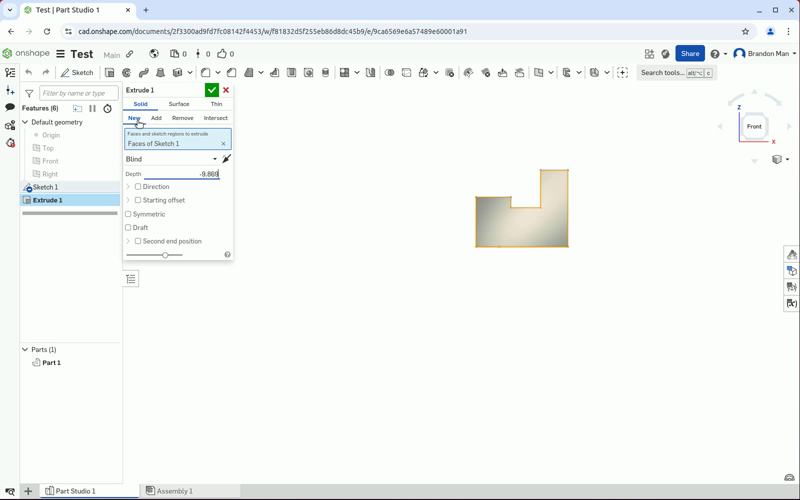
key(enter)
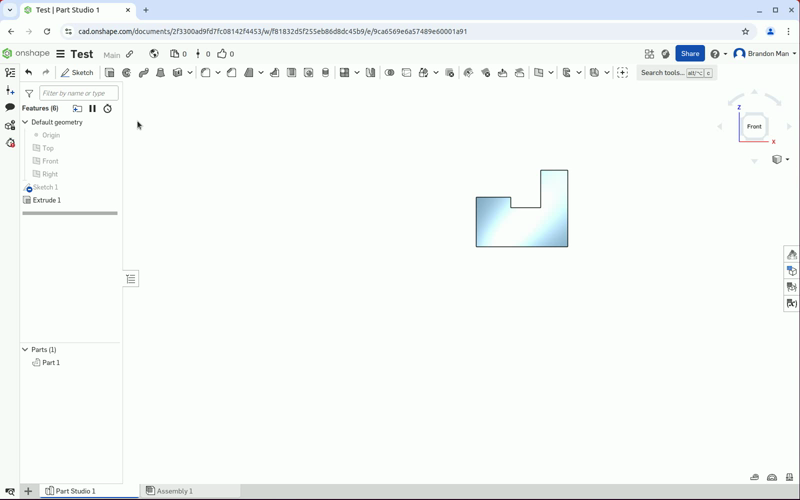
key(shift+h)
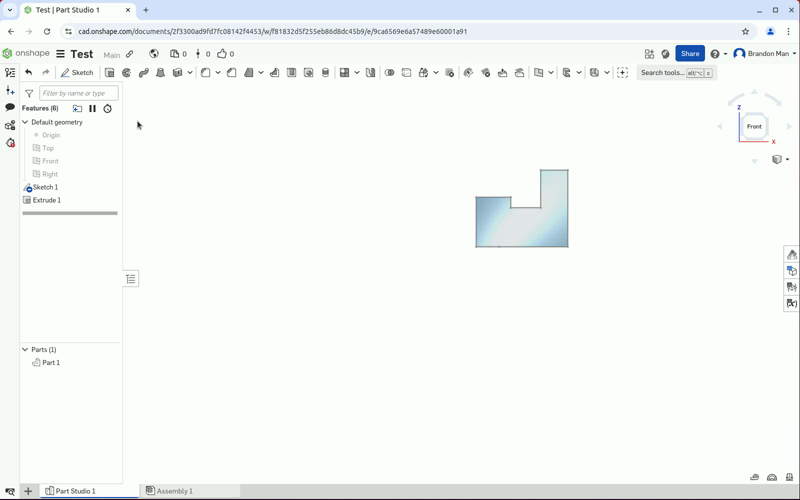
key(shift+h)
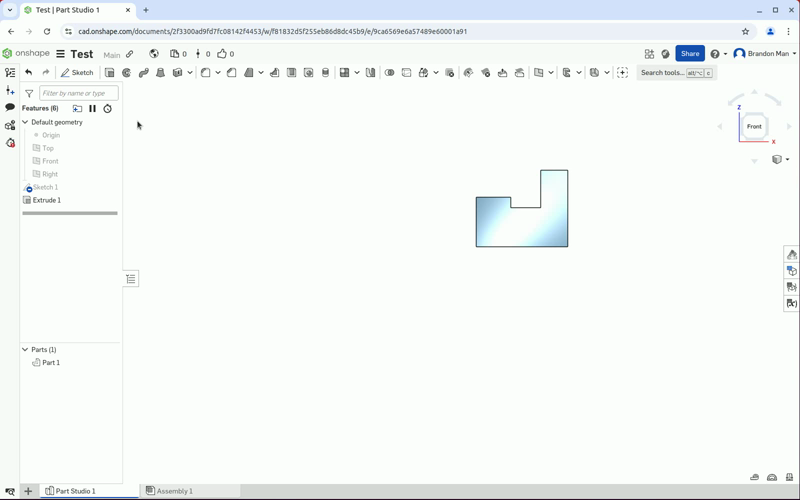
mouse_move(73, 189)
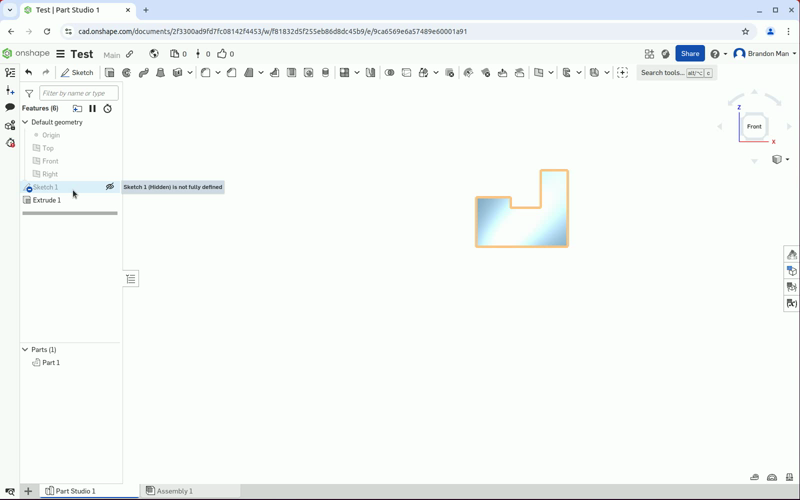
click(73, 189)
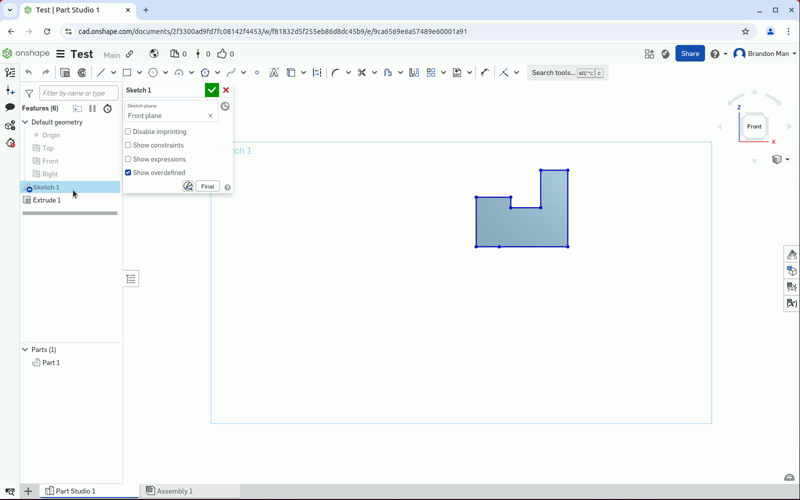
mouse_move(229, 92)
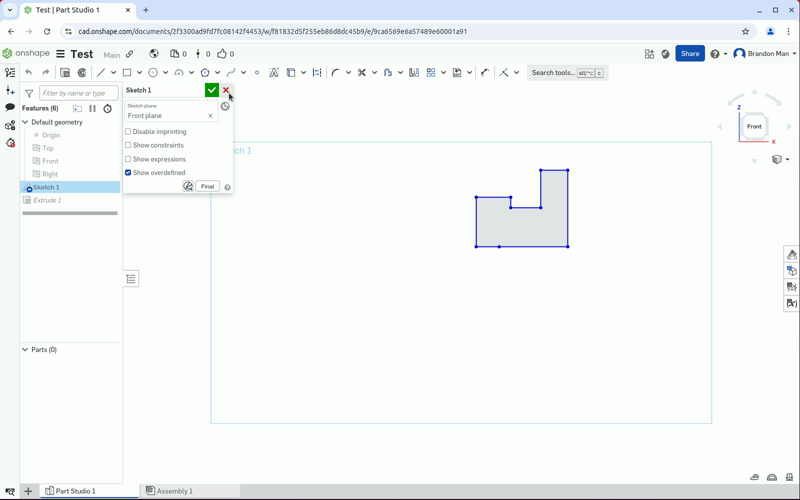
click(229, 92)
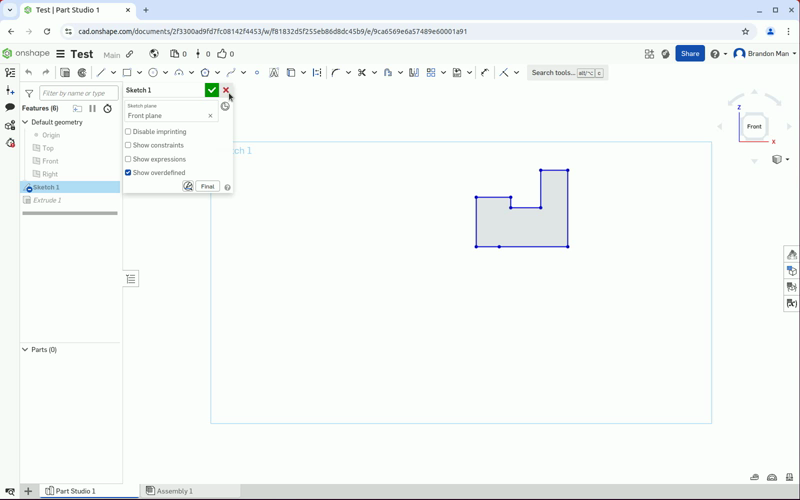
key(shift+s)
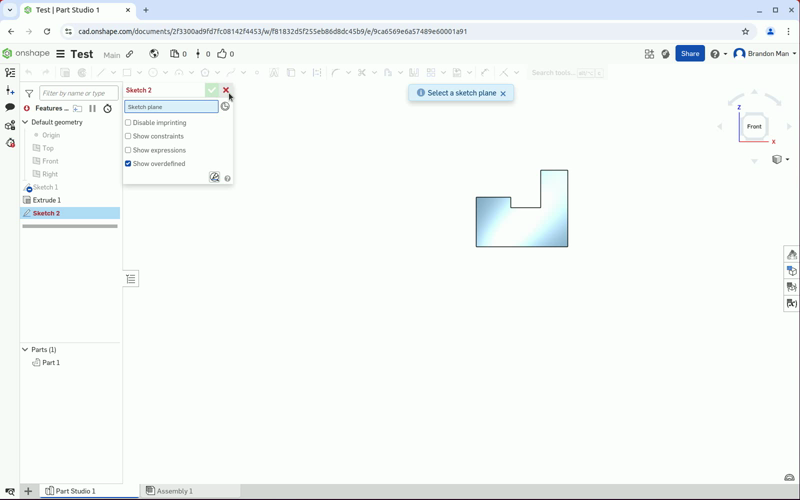
mouse_move(73, 163)
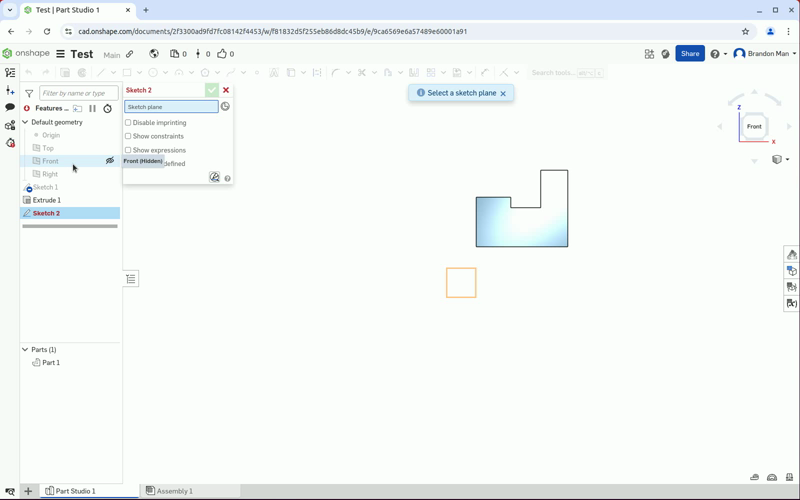
click(73, 163)
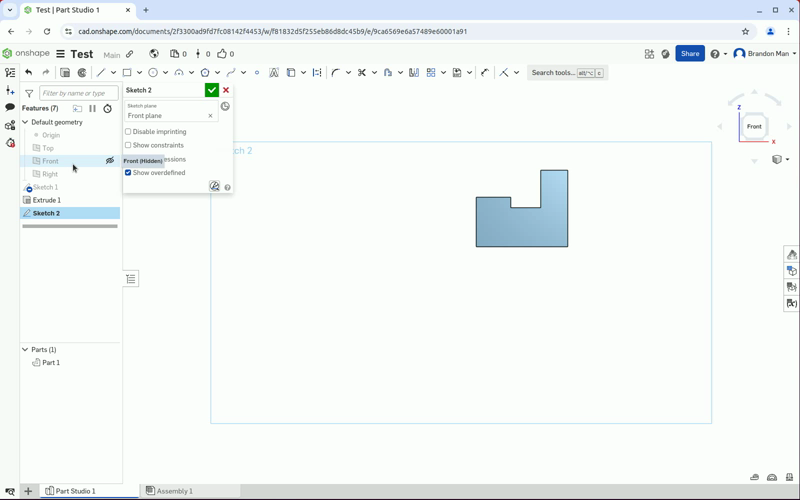
mouse_move(73, 352)
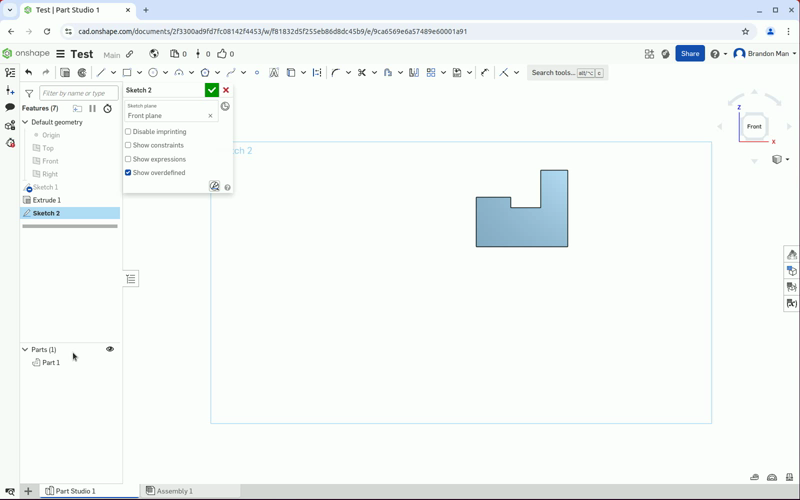
key(y)
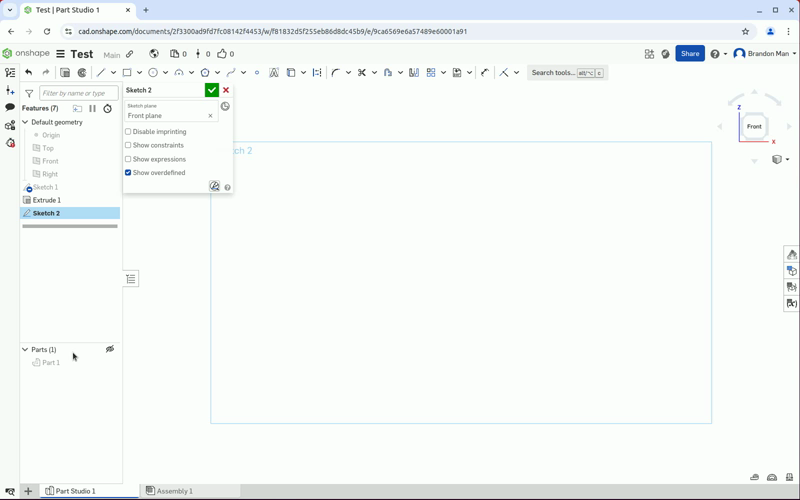
key(l)
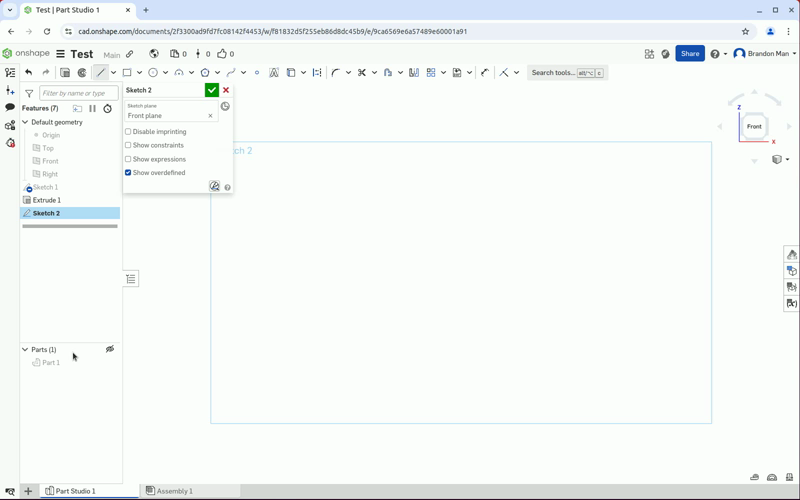
key_down(shift)
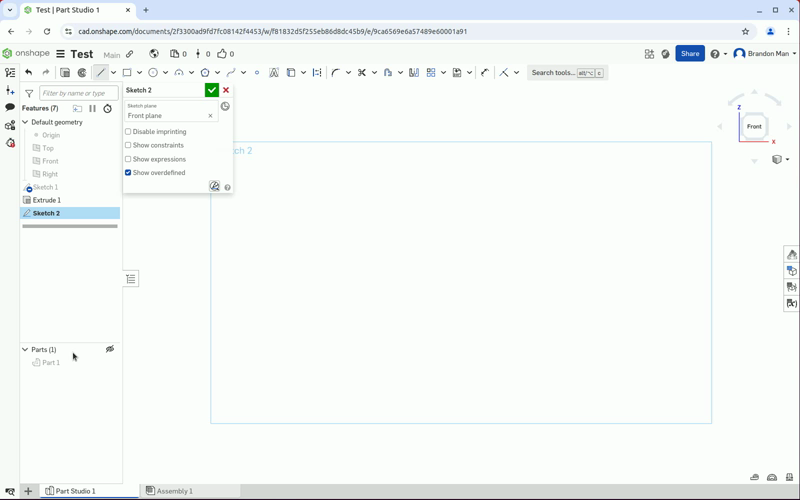
mouse_move(498, 360)
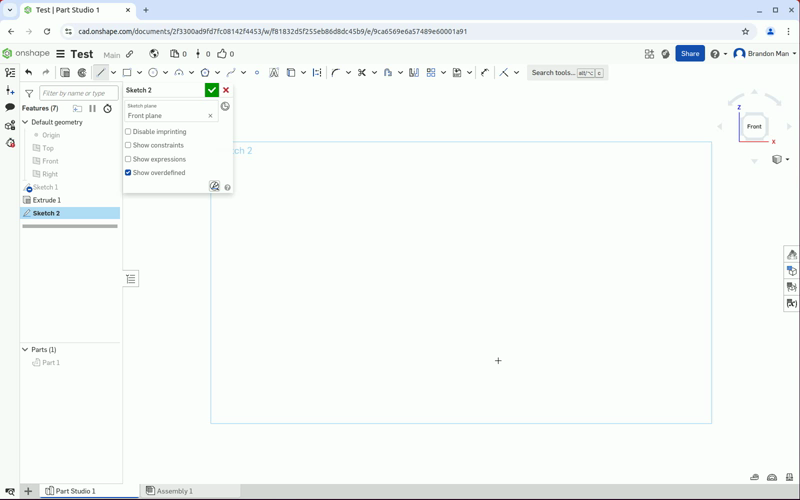
click(498, 360)
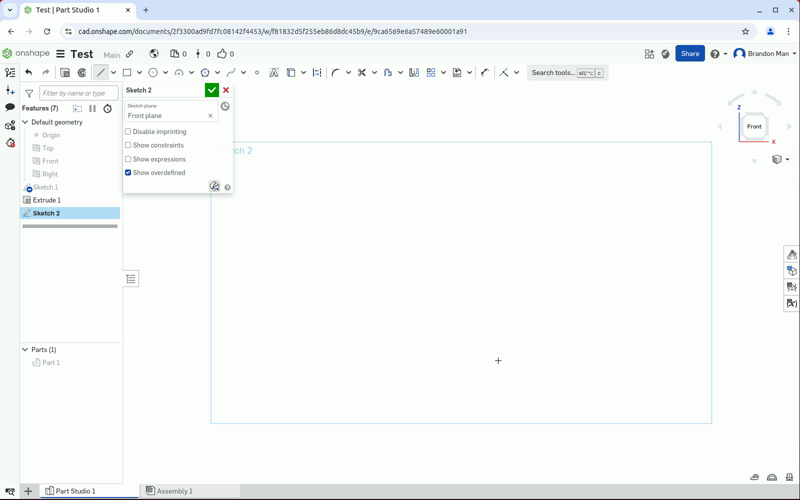
key_up(shift)
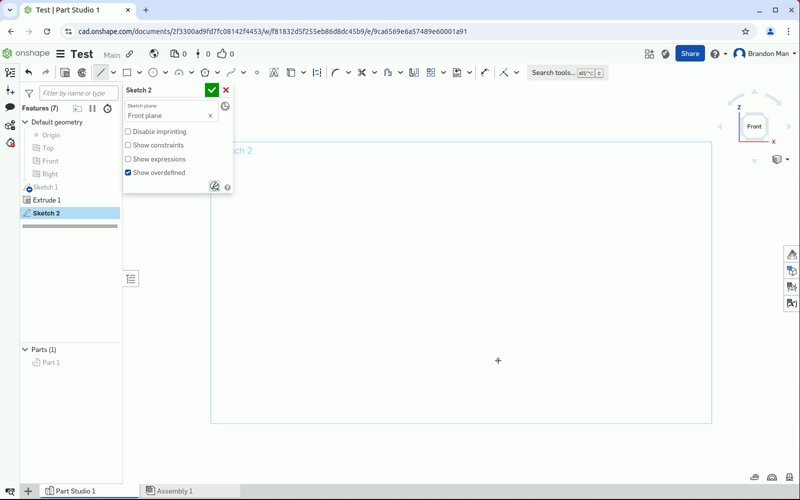
key_down(shift)
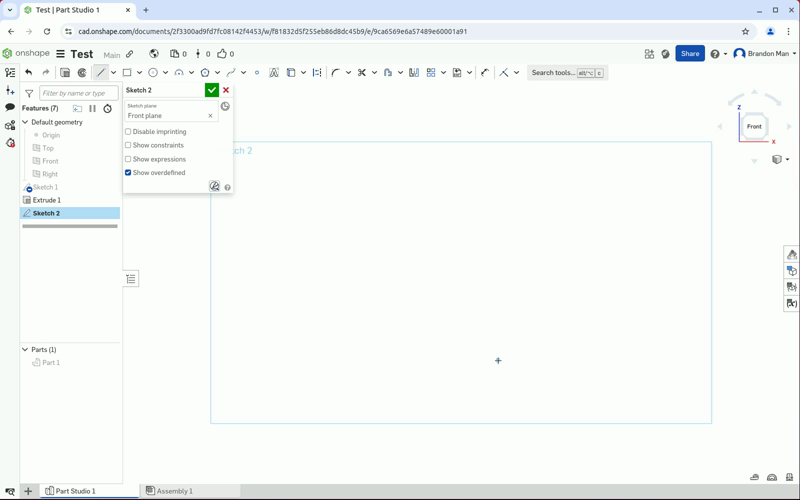
mouse_move(566, 360)
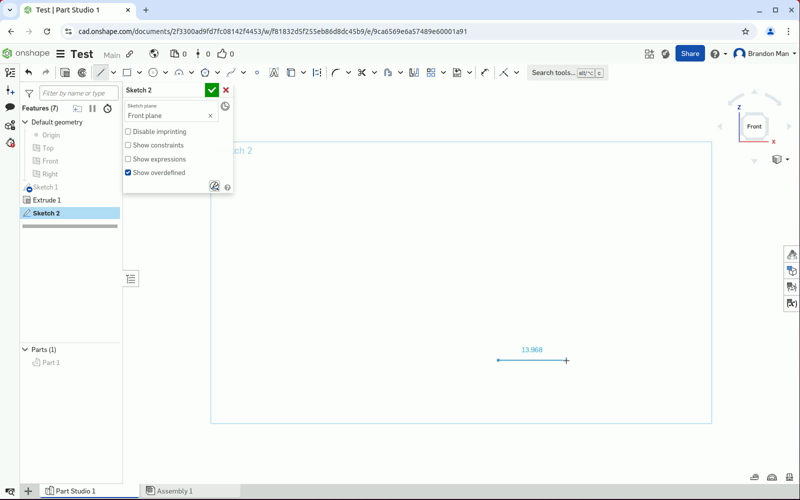
click(566, 360)
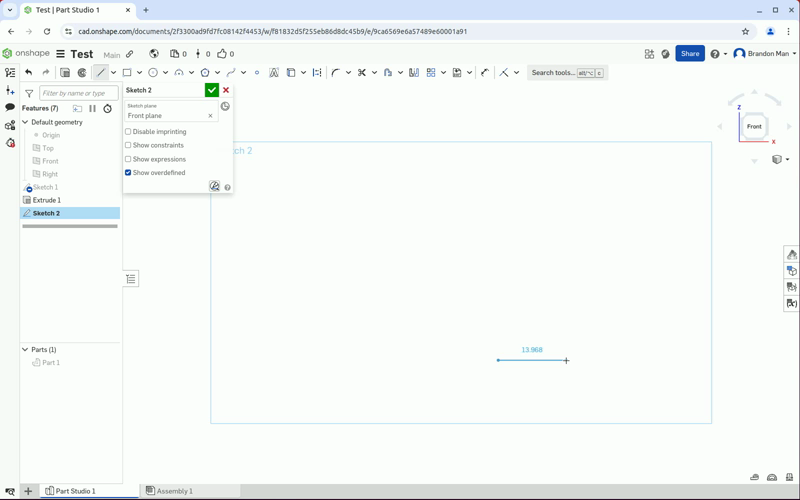
key_up(shift)
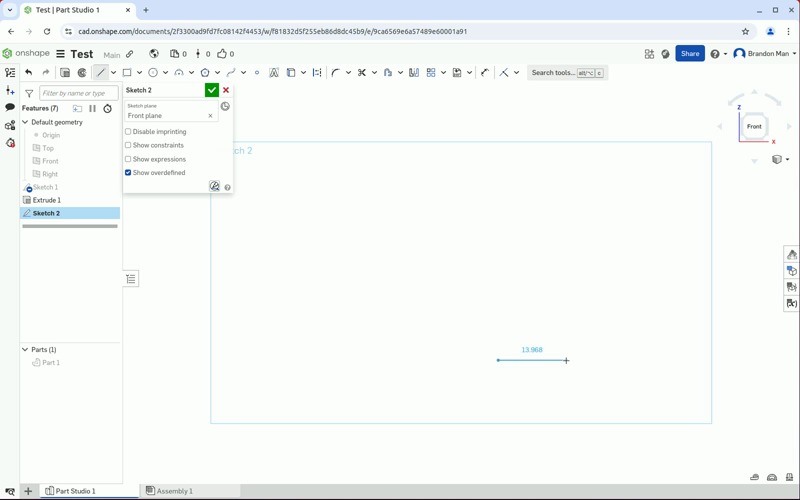
key_down(shift)
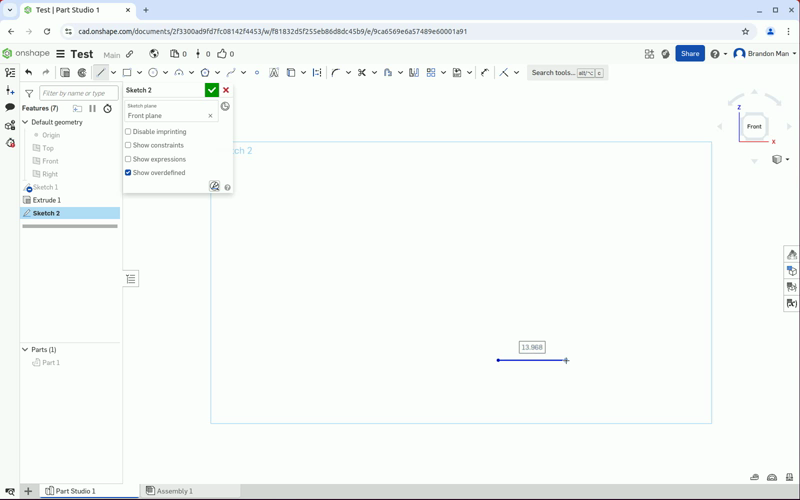
mouse_move(589, 360)
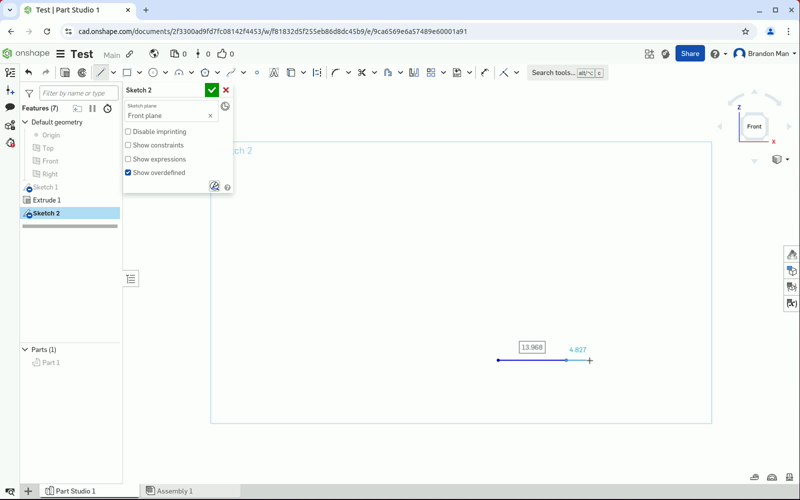
mouse_move(566, 318)
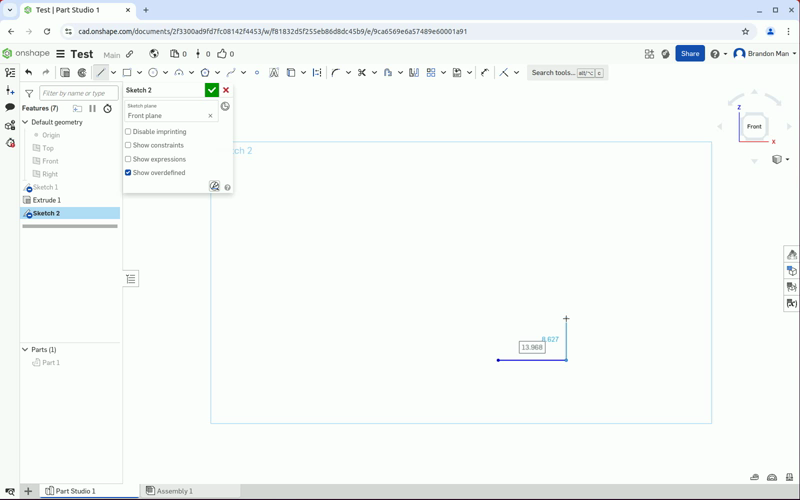
click(566, 318)
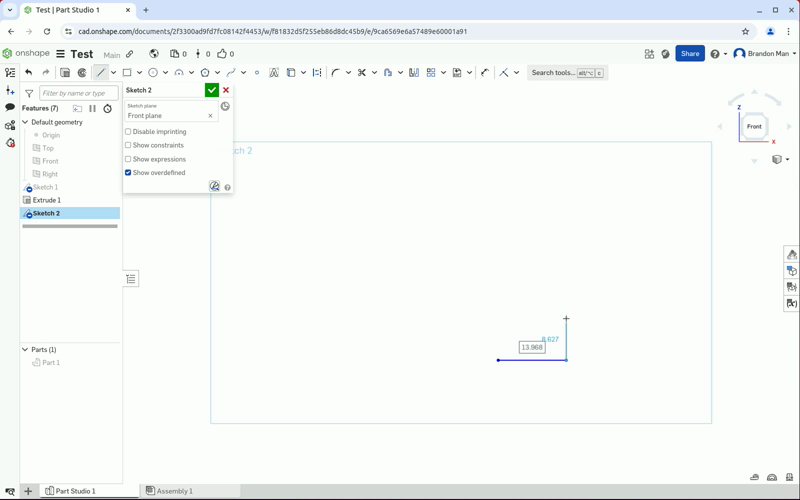
key_up(shift)
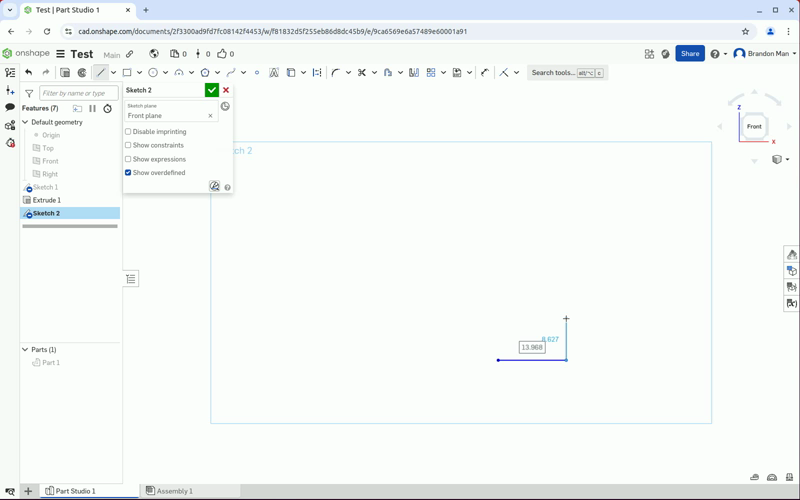
key_down(shift)
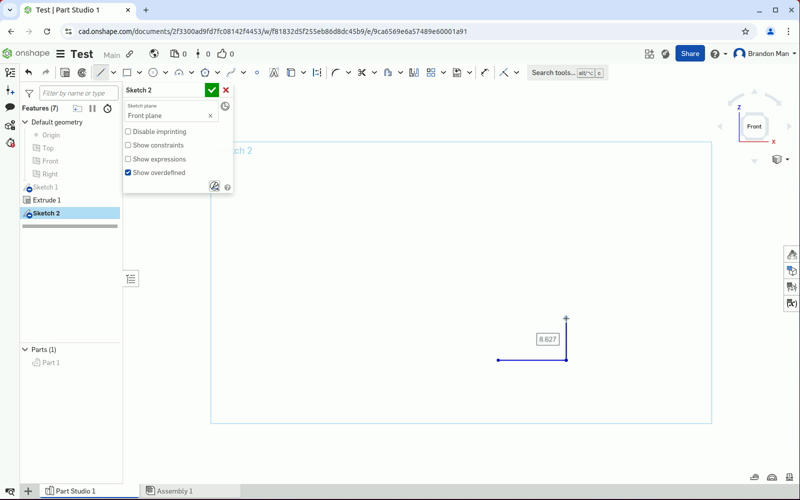
mouse_move(589, 318)
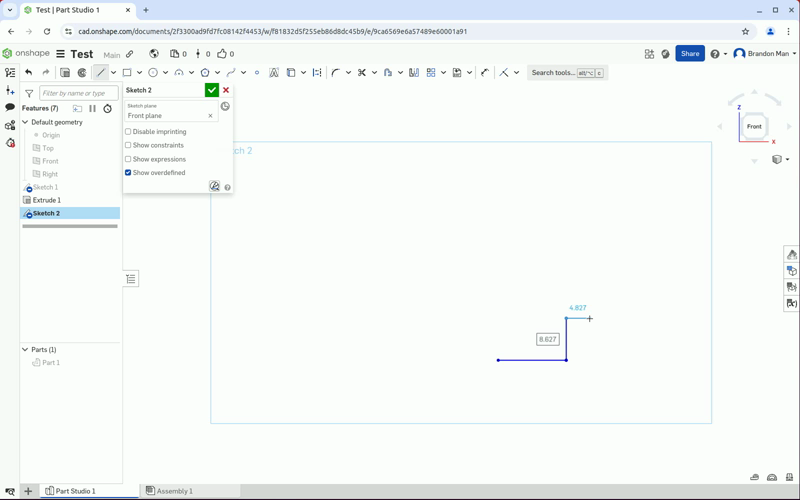
mouse_move(540, 318)
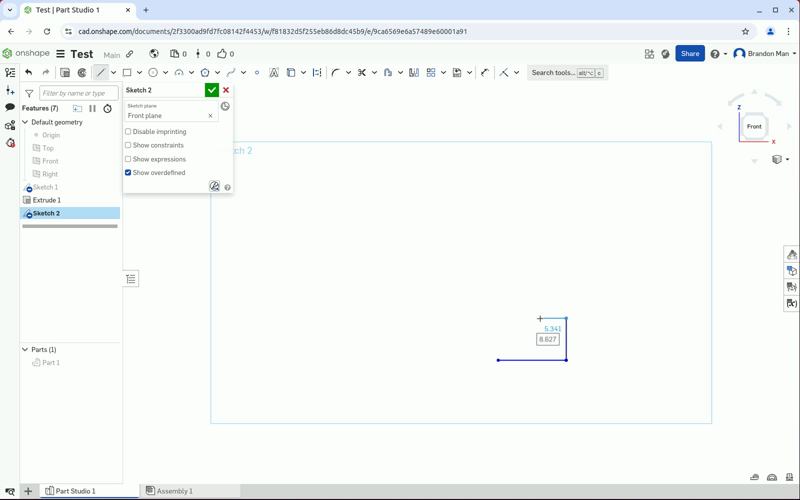
click(540, 318)
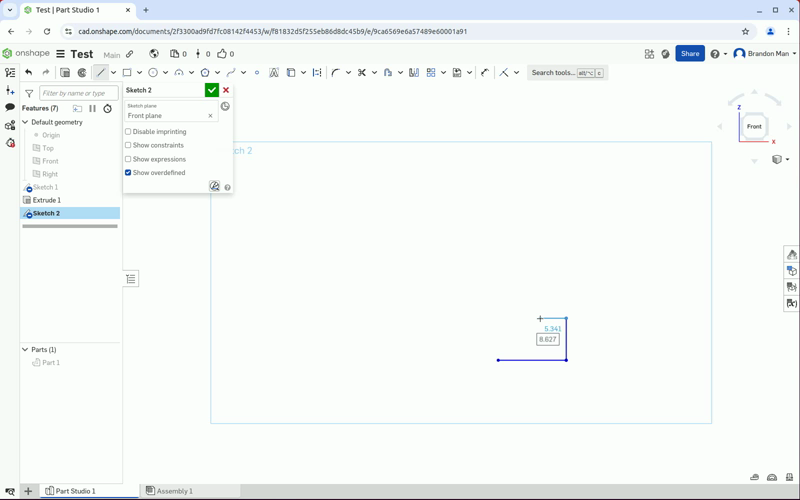
key_up(shift)
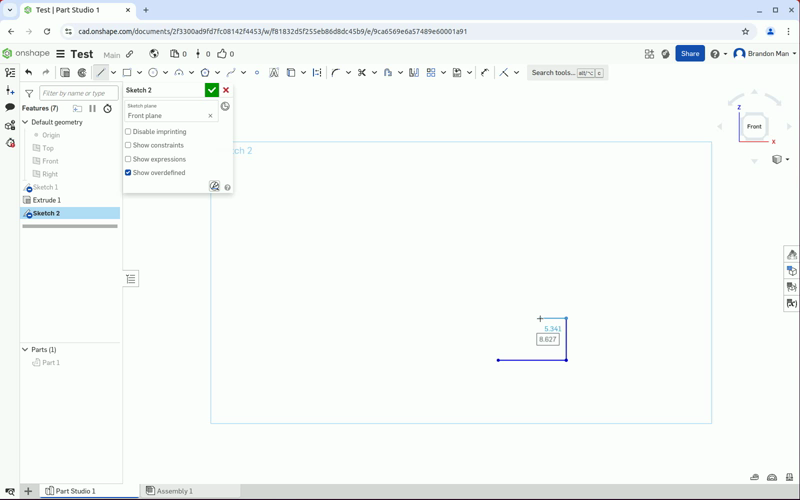
key_down(shift)
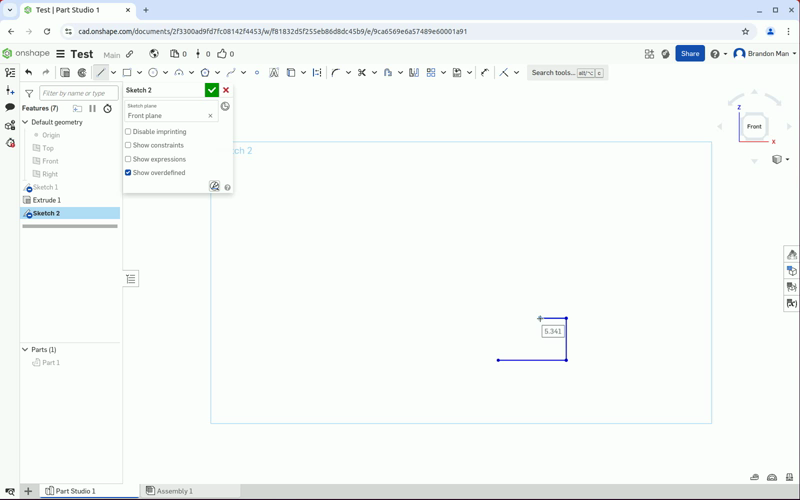
mouse_move(570, 318)
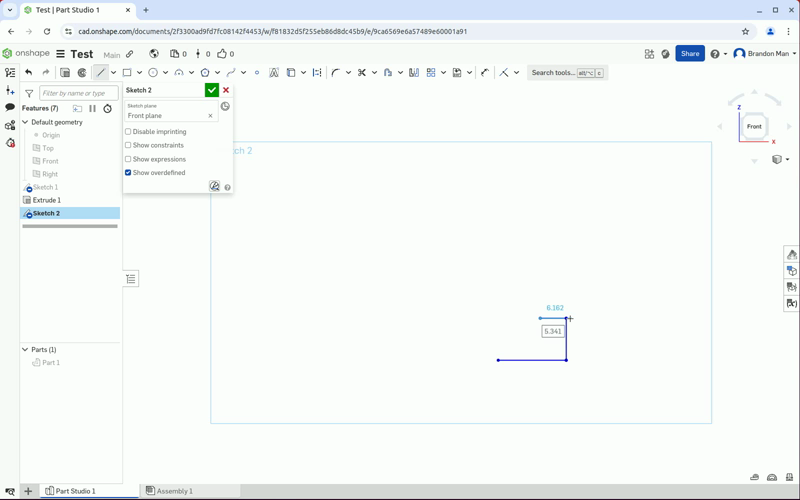
mouse_move(540, 292)
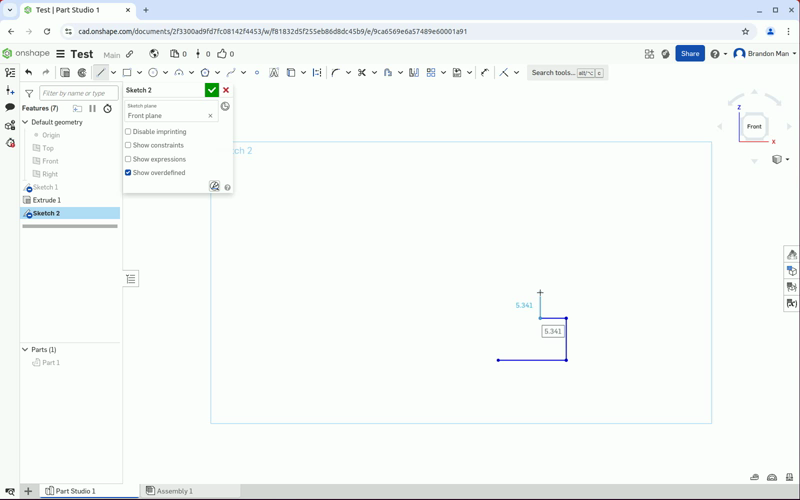
click(540, 292)
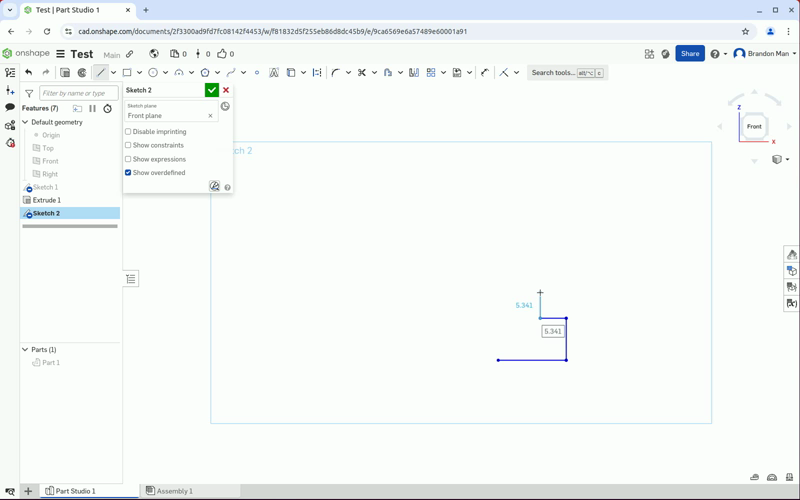
key_up(shift)
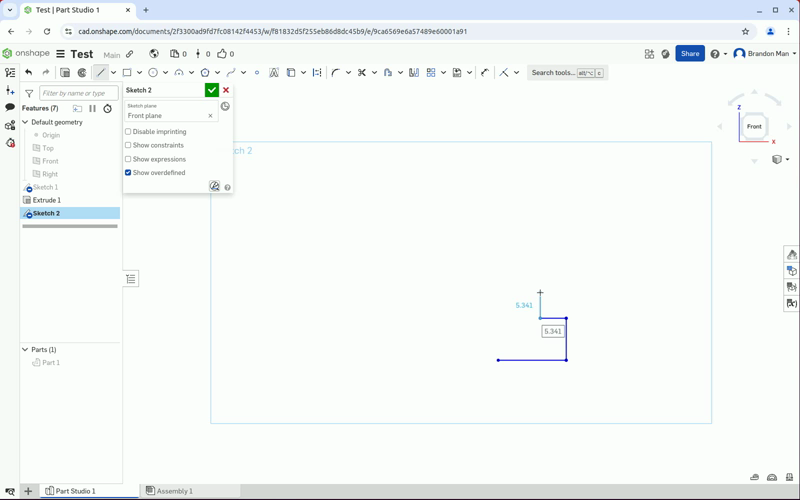
key_down(shift)
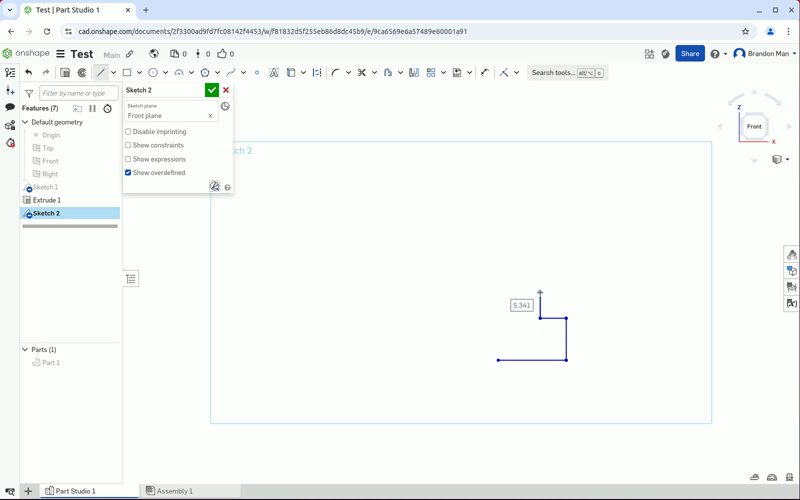
mouse_move(570, 292)
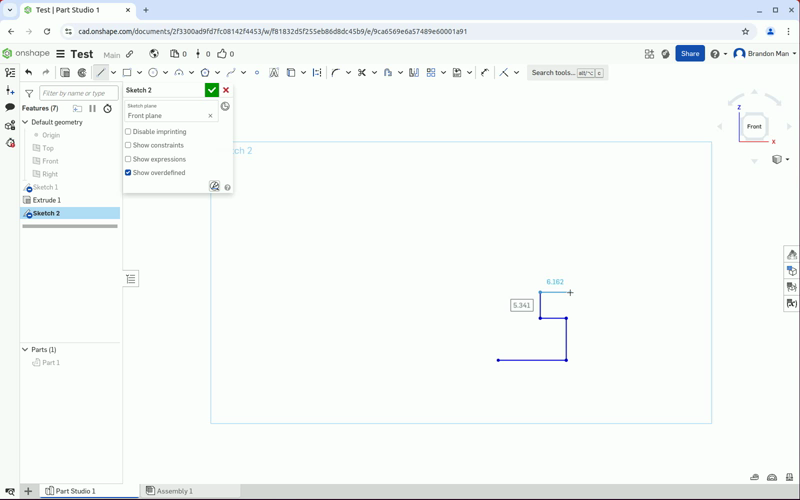
mouse_move(566, 292)
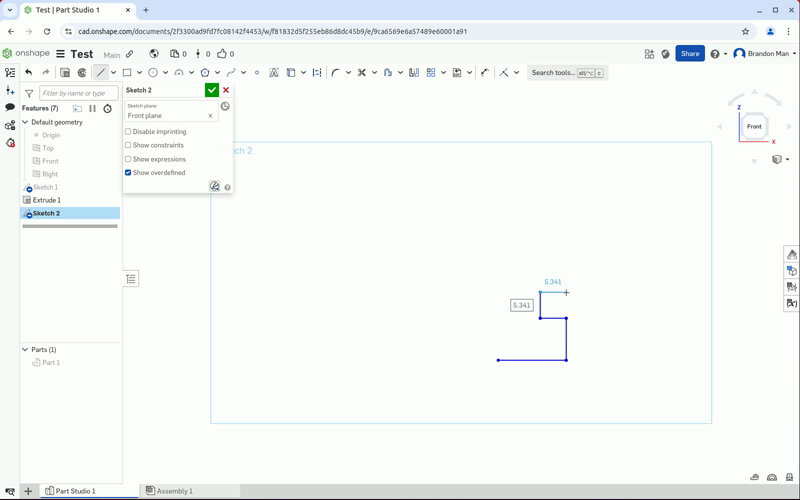
click(566, 292)
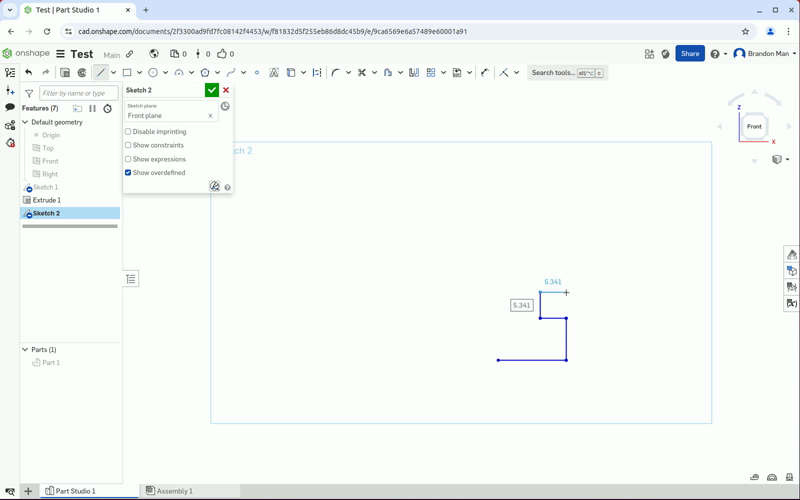
key_up(shift)
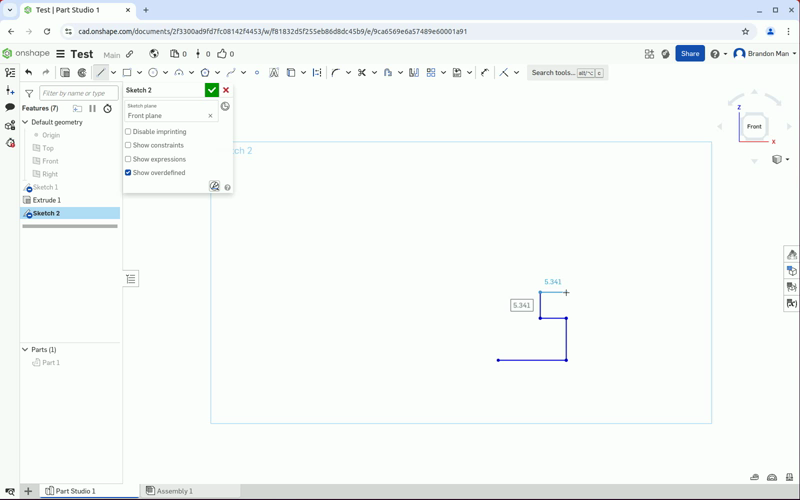
key_down(shift)
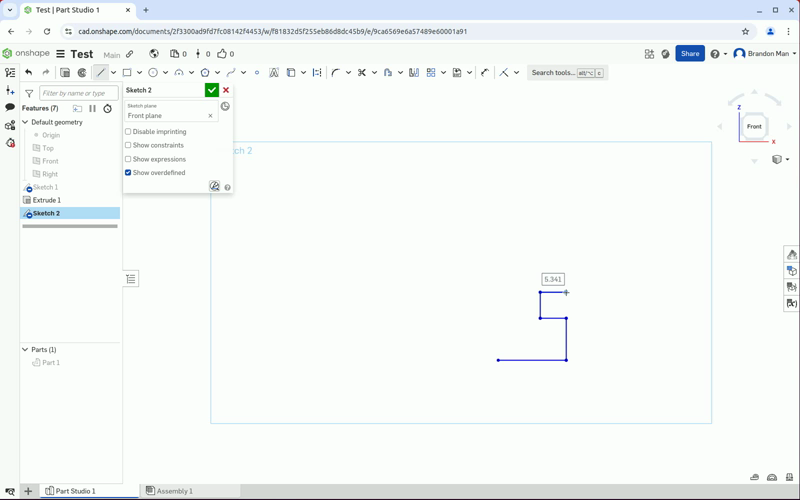
mouse_move(589, 292)
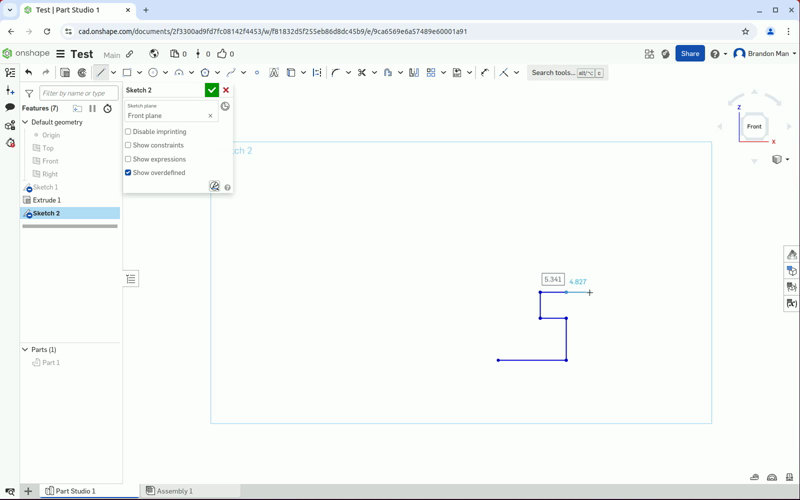
mouse_move(566, 246)
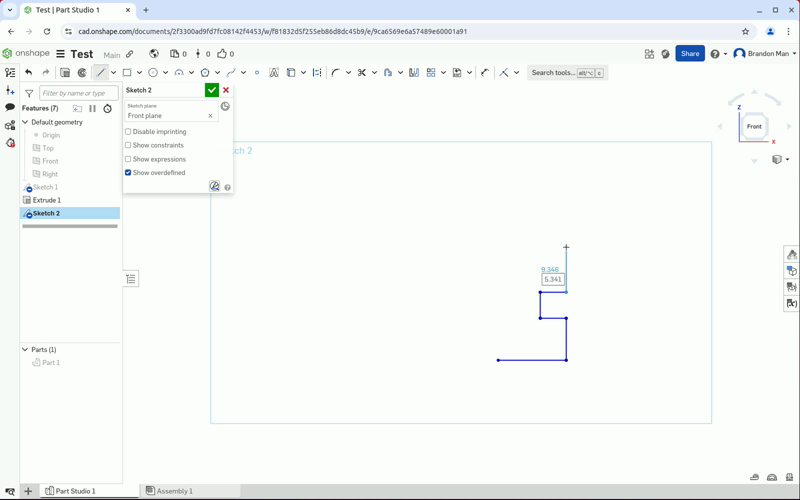
click(566, 246)
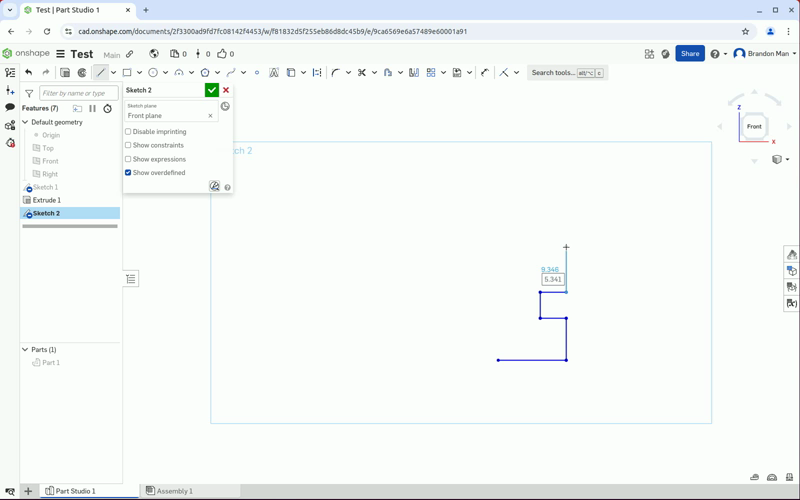
key_up(shift)
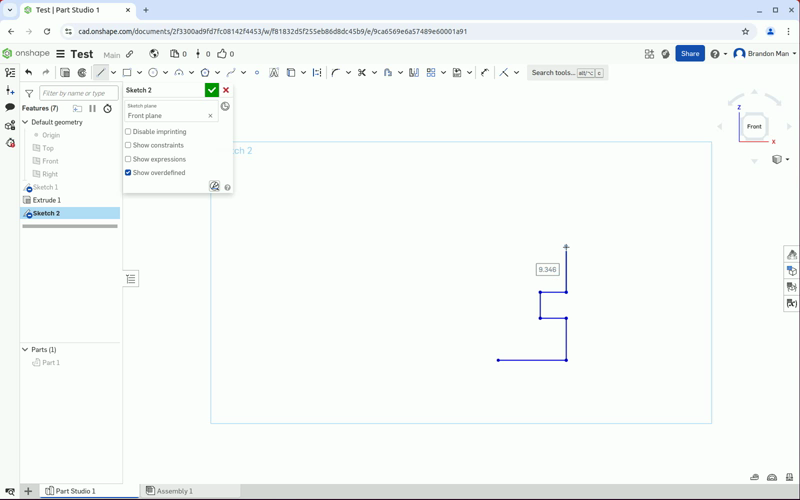
key_down(shift)
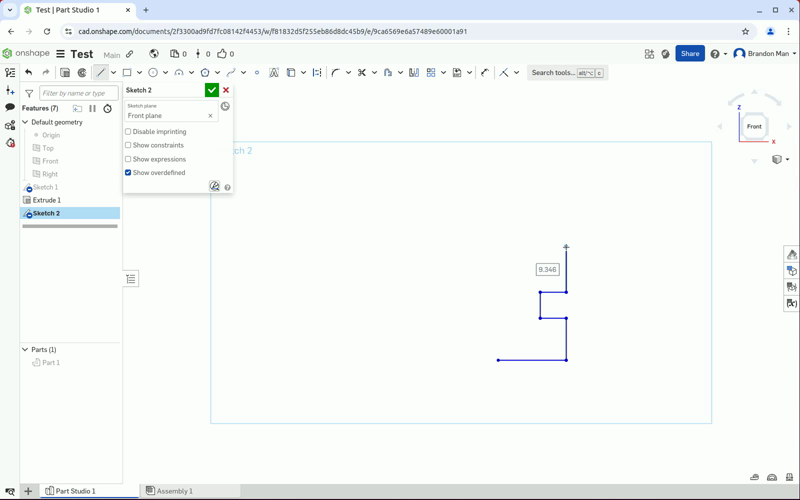
mouse_move(498, 246)
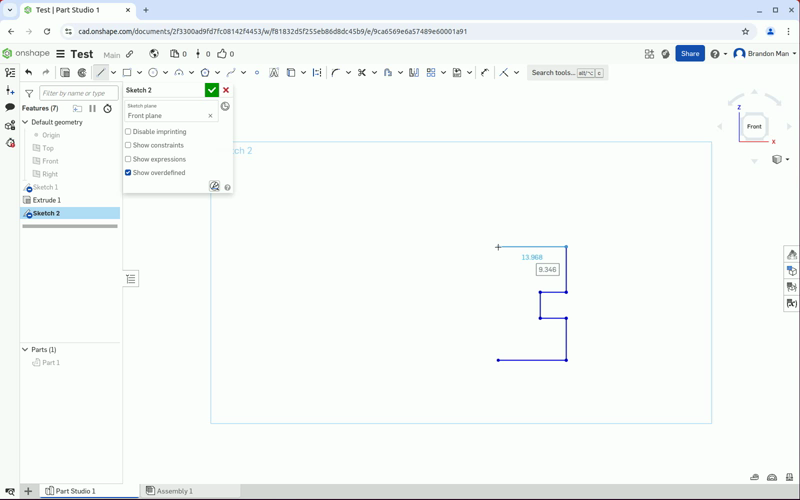
click(498, 246)
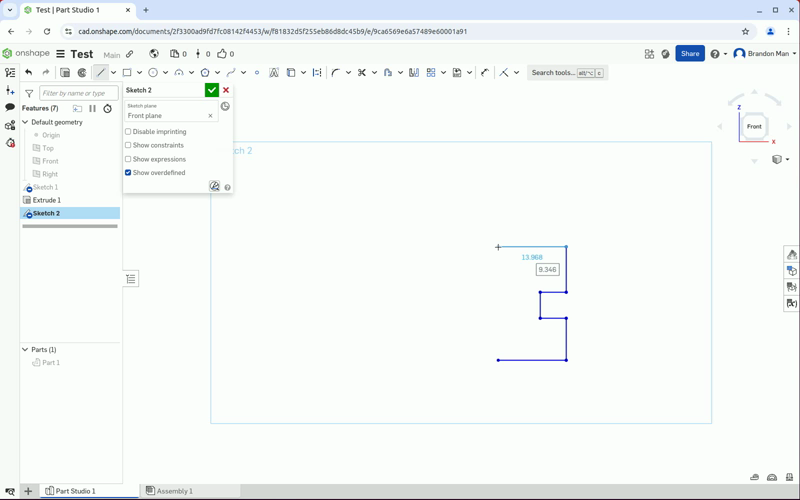
key_up(shift)
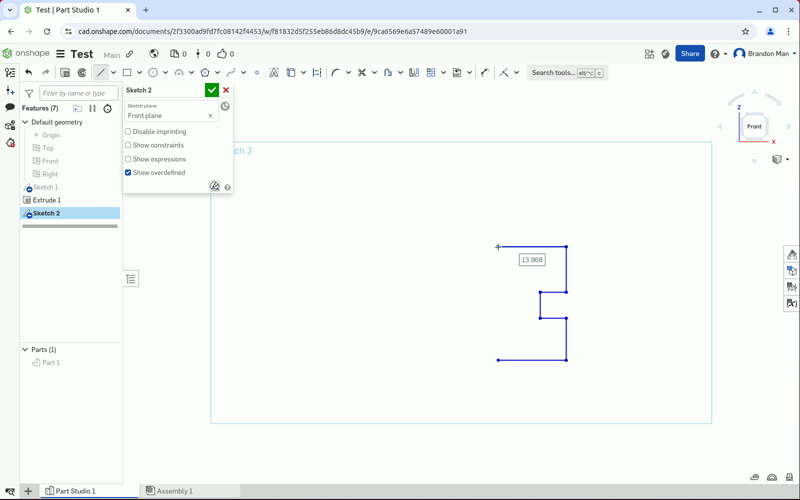
key_down(shift)
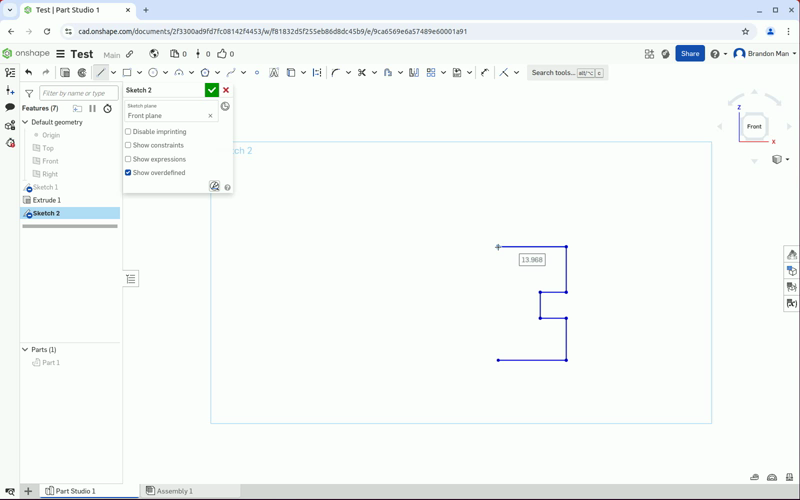
mouse_move(528, 246)
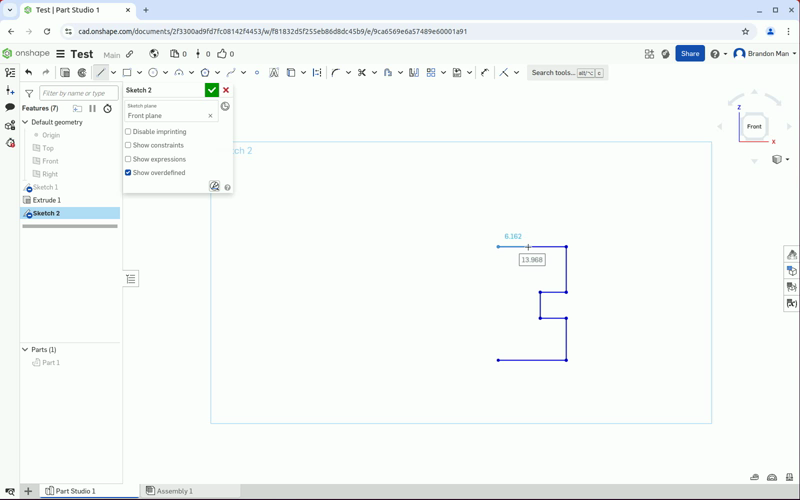
mouse_move(498, 292)
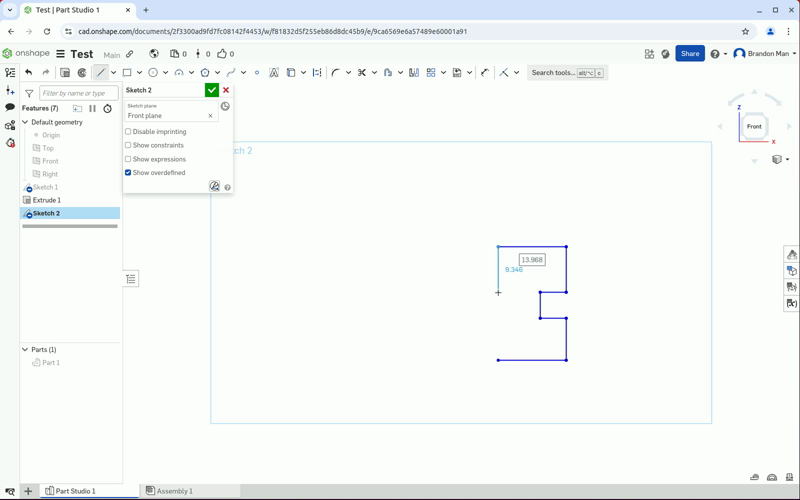
click(498, 292)
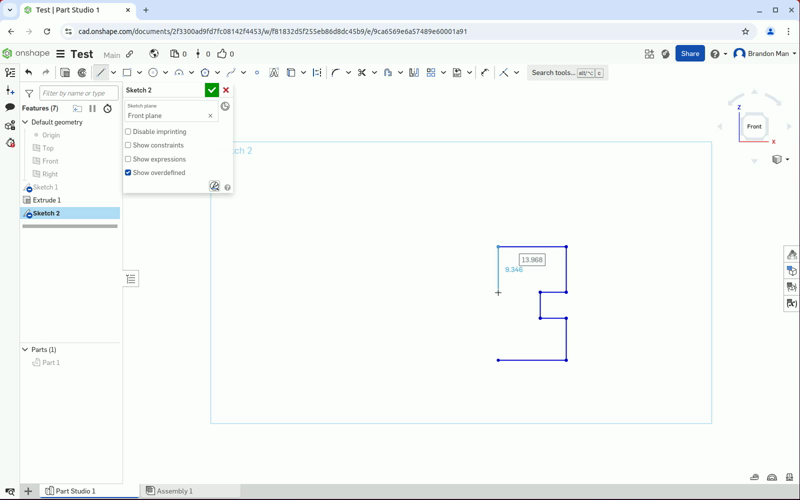
key_up(shift)
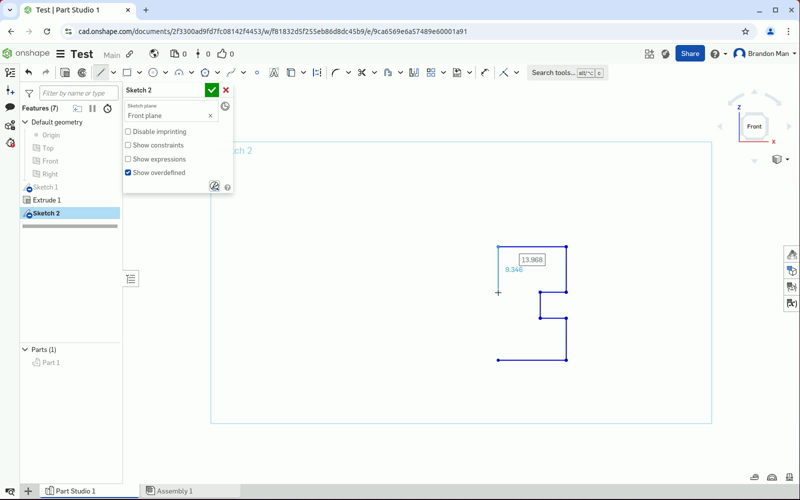
key_down(shift)
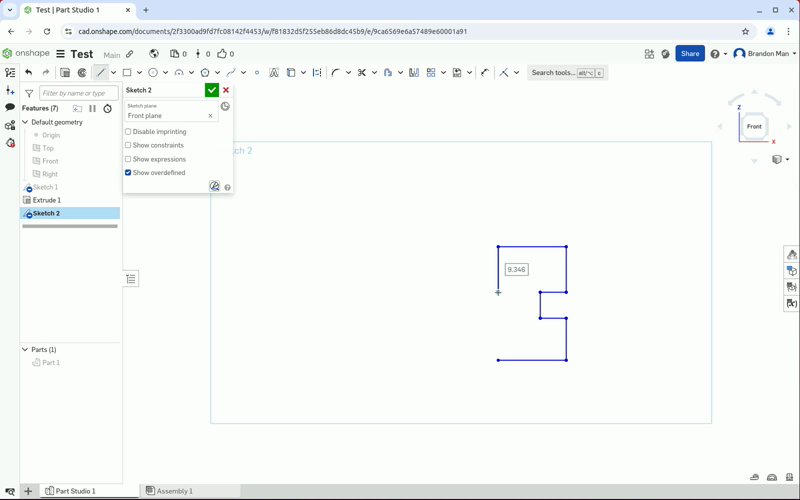
mouse_move(528, 292)
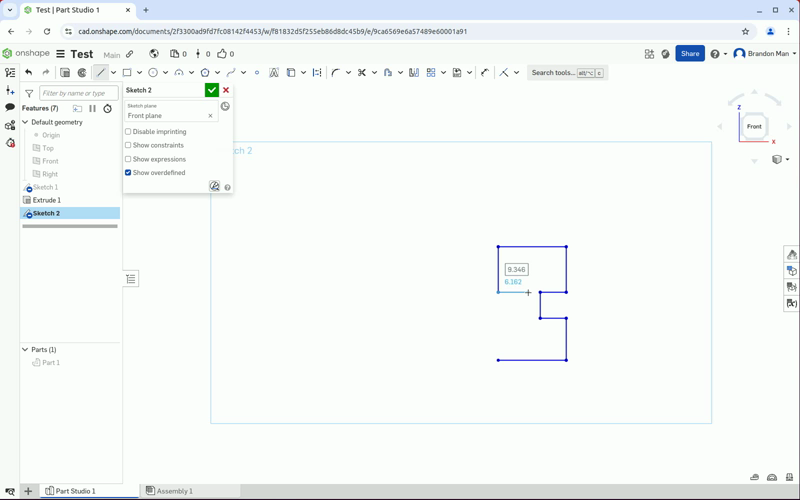
mouse_move(498, 318)
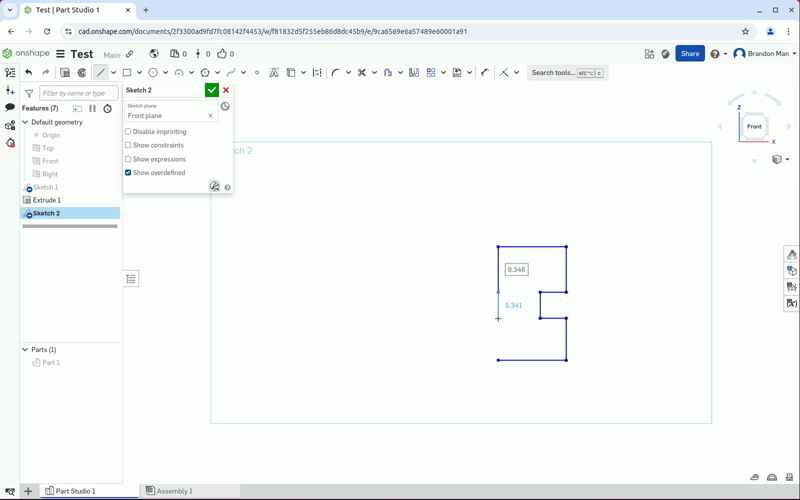
click(498, 318)
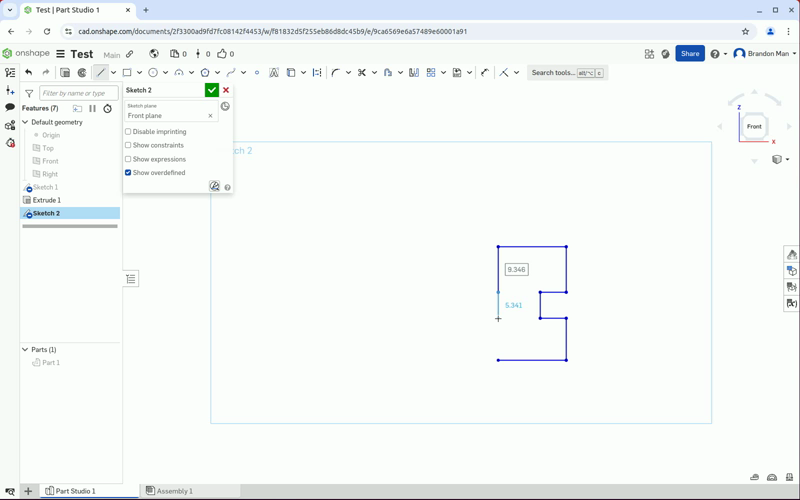
key_up(shift)
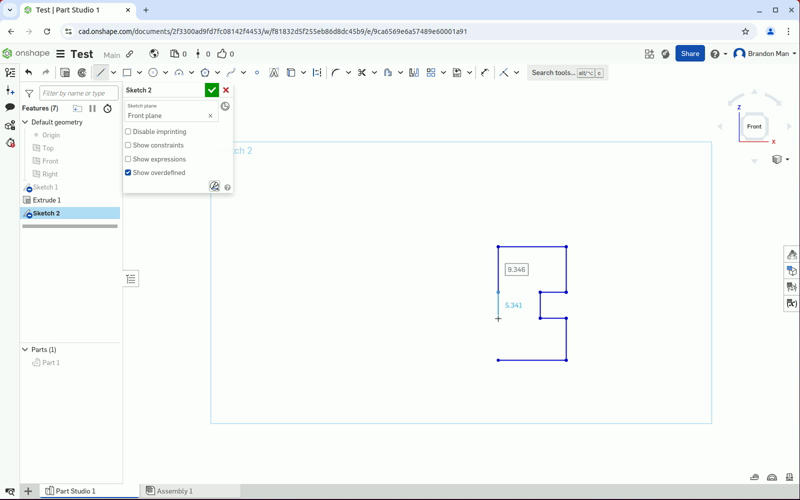
mouse_move(528, 318)
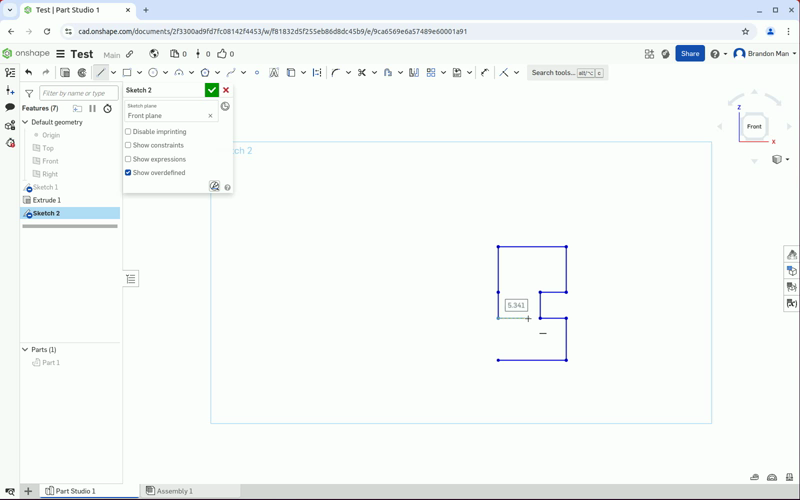
key_down(shift)
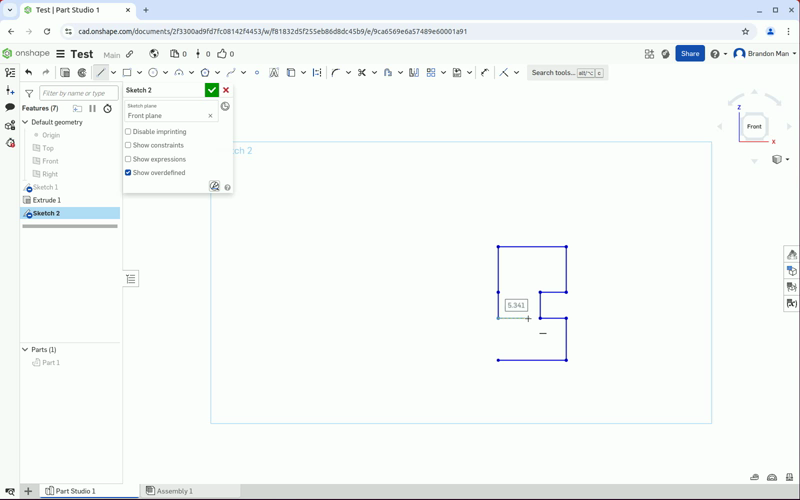
mouse_move(498, 360)
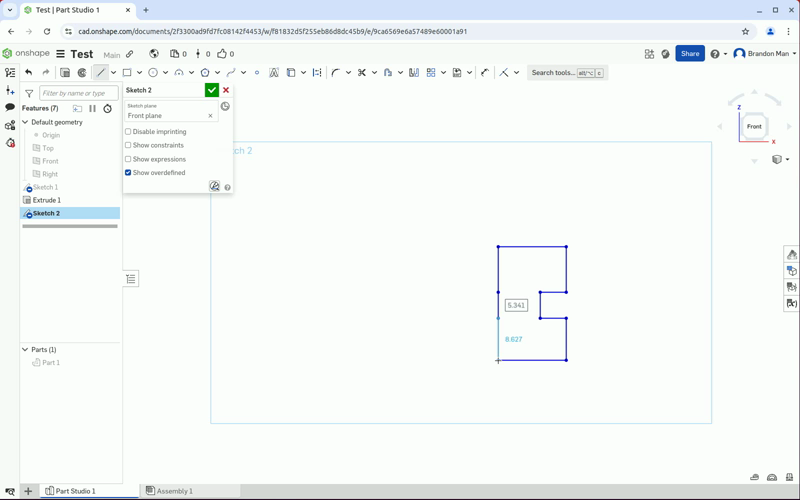
key_up(shift)
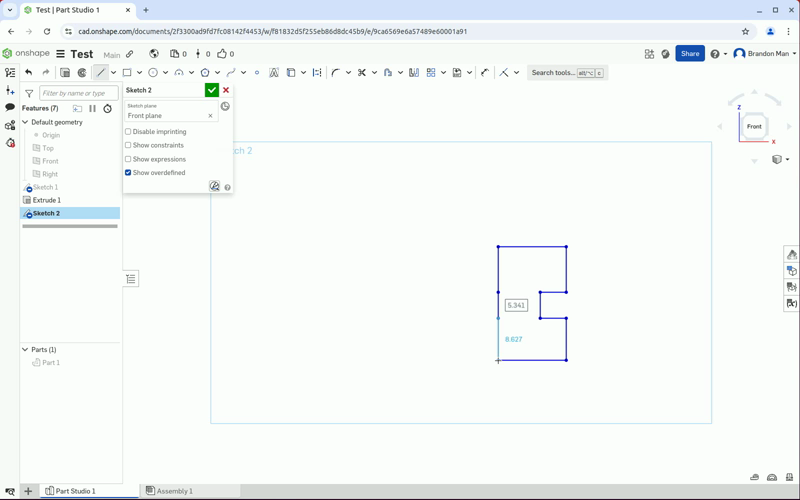
click(498, 360)
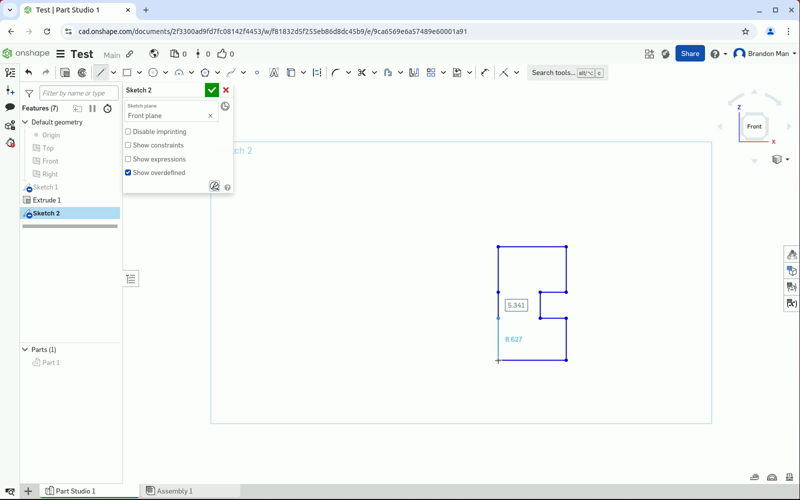
key(esc)
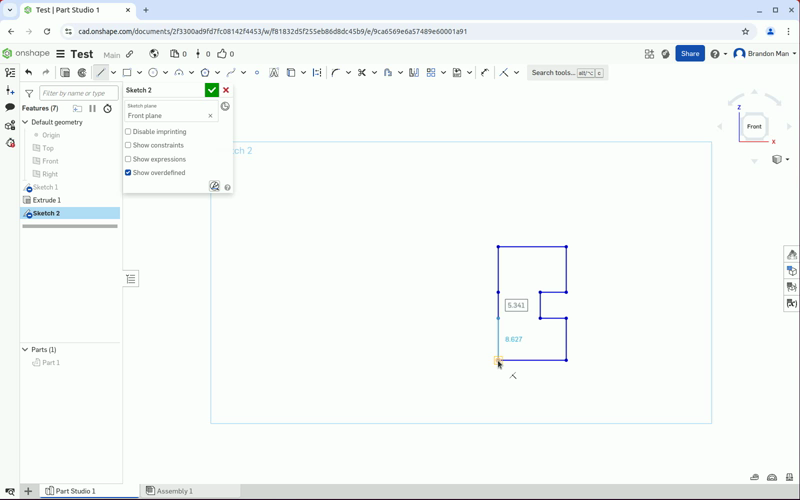
mouse_move(522, 343)
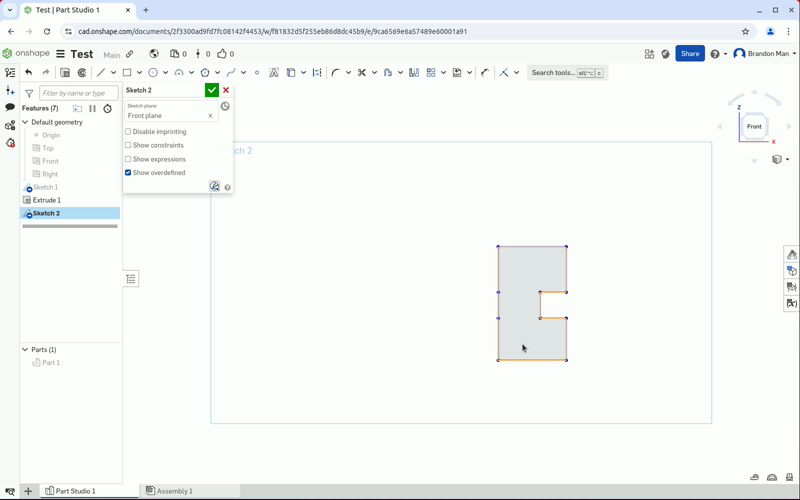
click(522, 343)
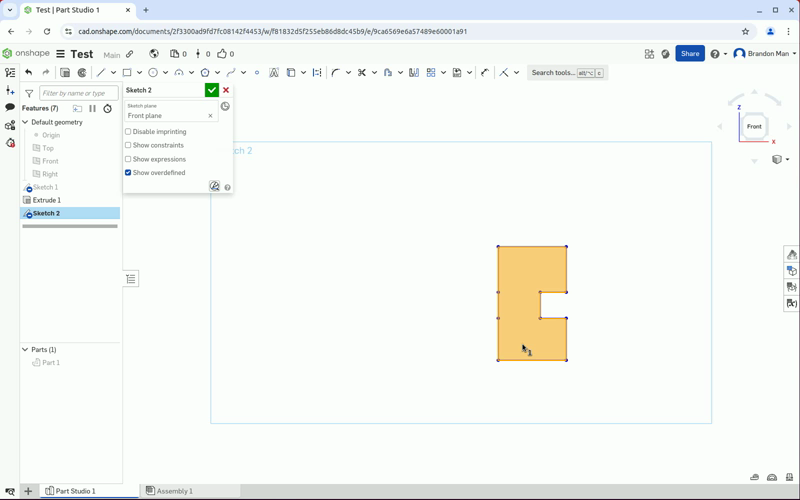
mouse_move(73, 352)
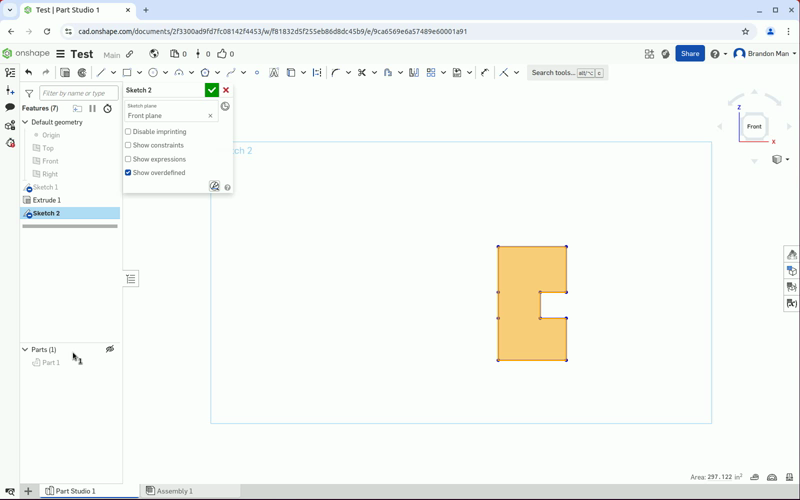
key(shift+y)
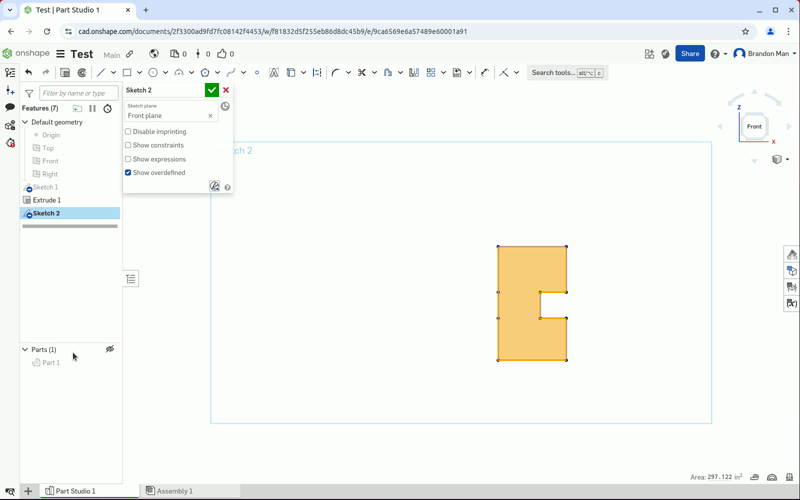
key(shift+e)
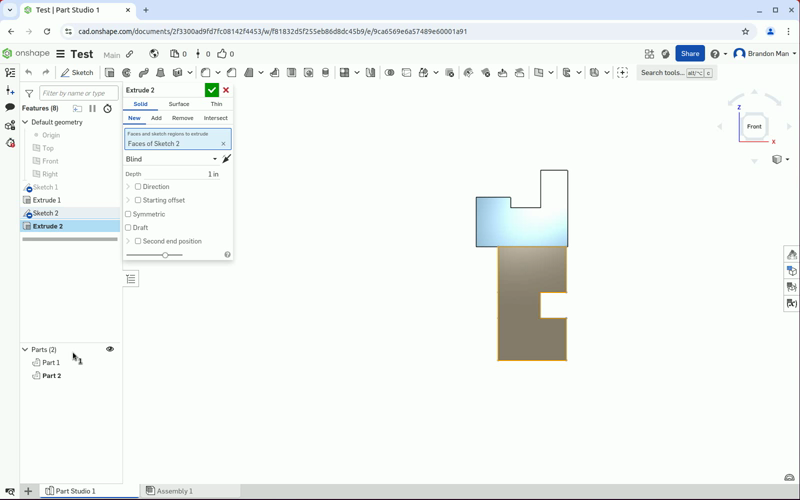
mouse_move(143, 106)
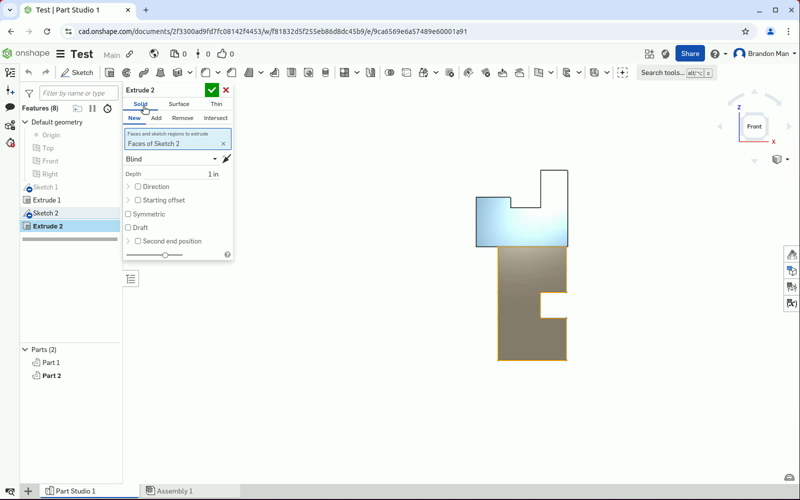
click(143, 106)
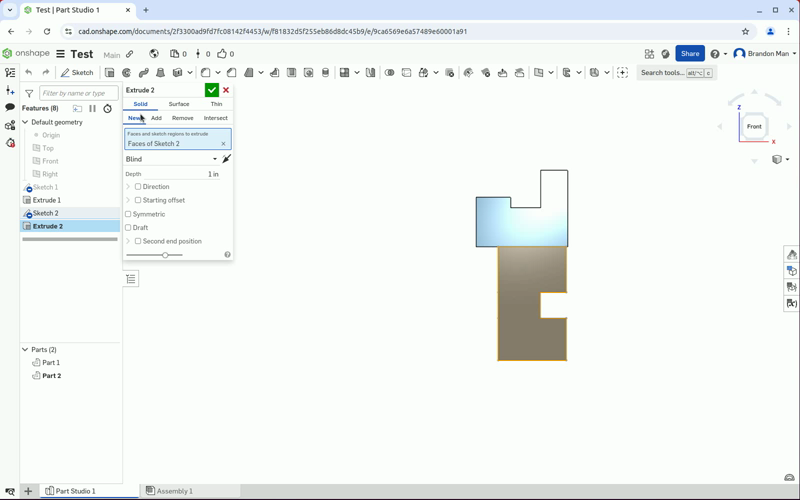
mouse_move(137, 120)
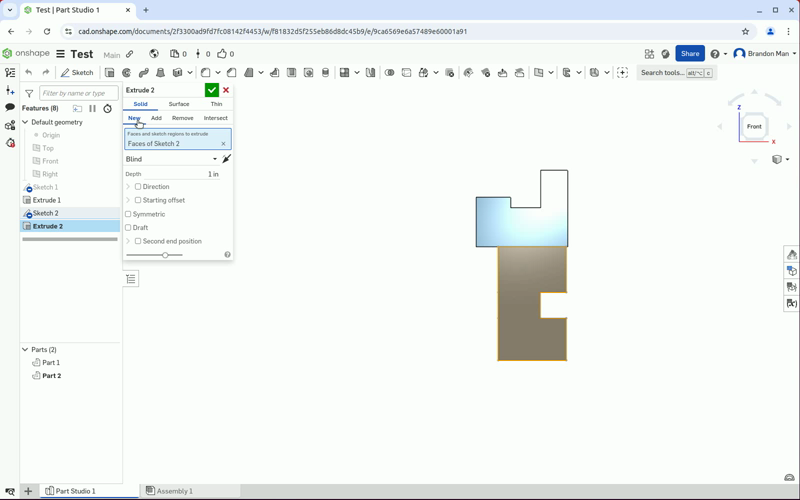
click(137, 120)
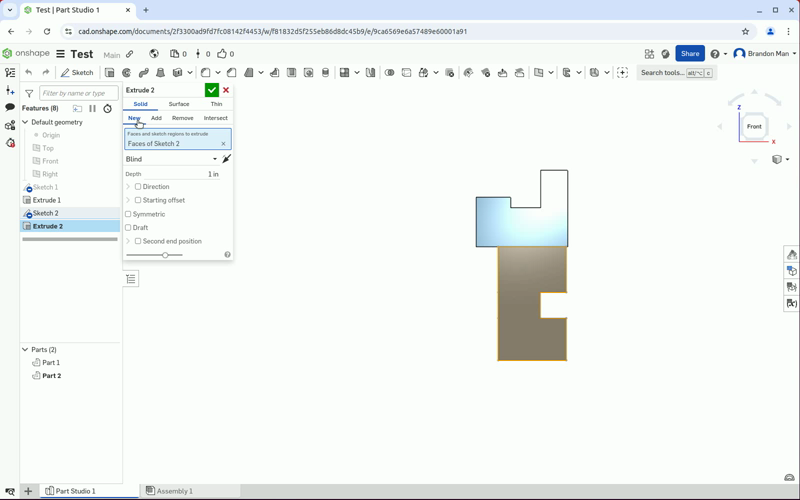
key(tab, 4)
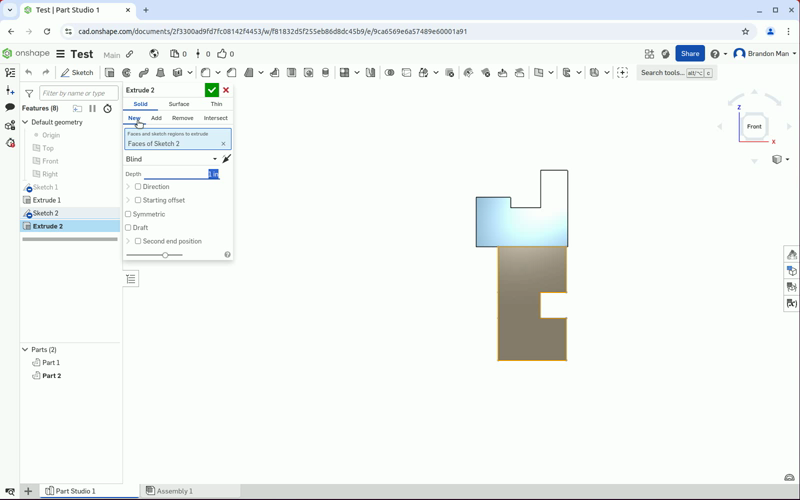
text(-19.498)
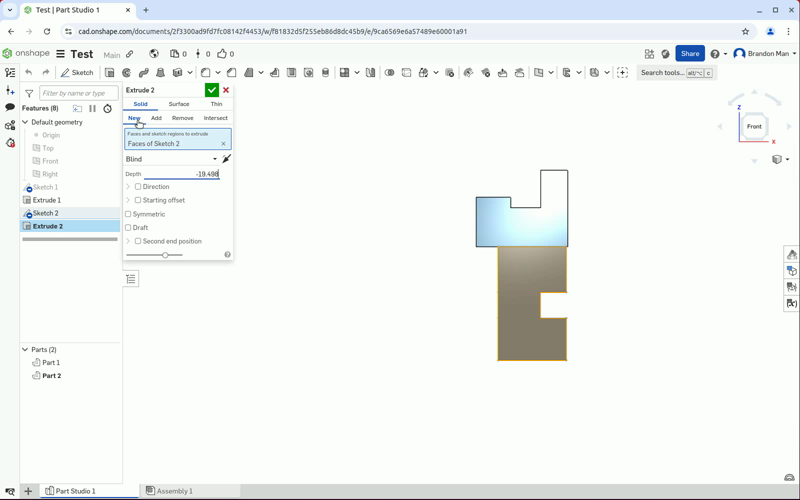
key(enter)
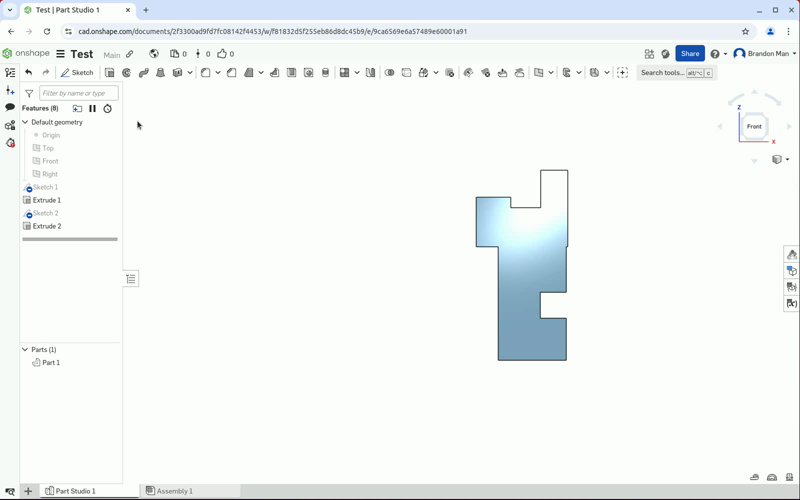
key(shift+h)
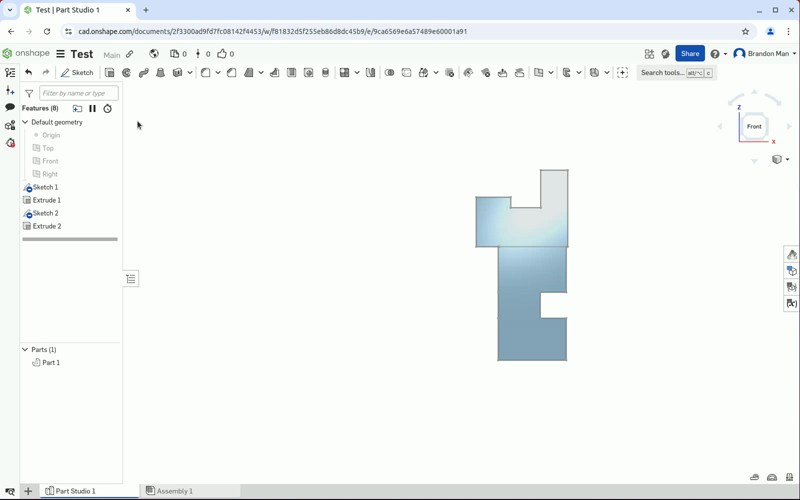
key(shift+h)
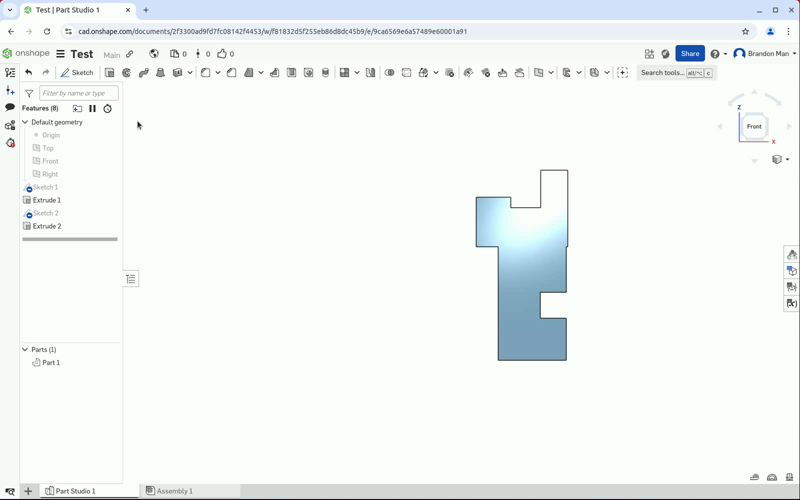
mouse_move(73, 189)
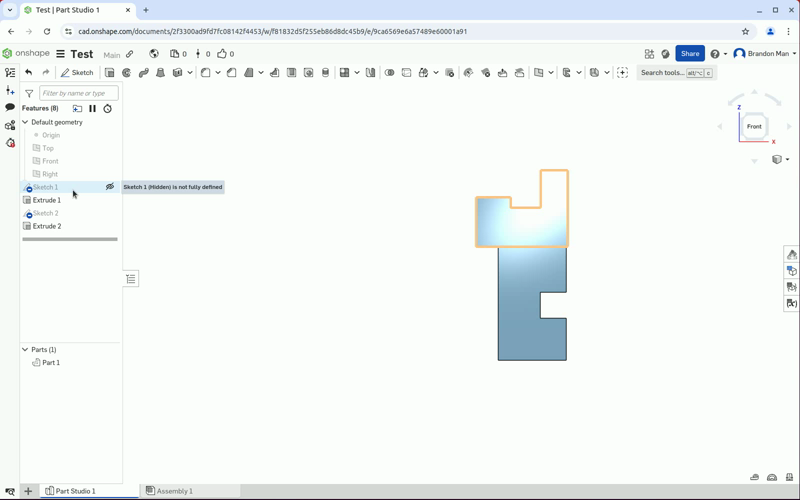
click(73, 189)
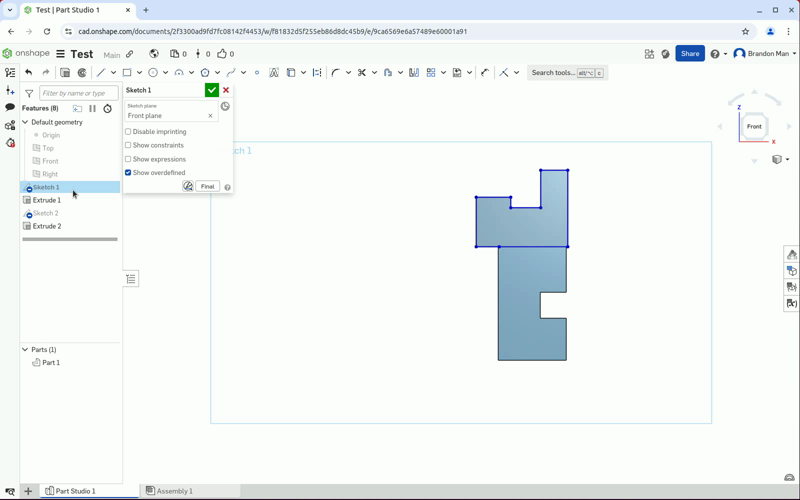
mouse_move(229, 92)
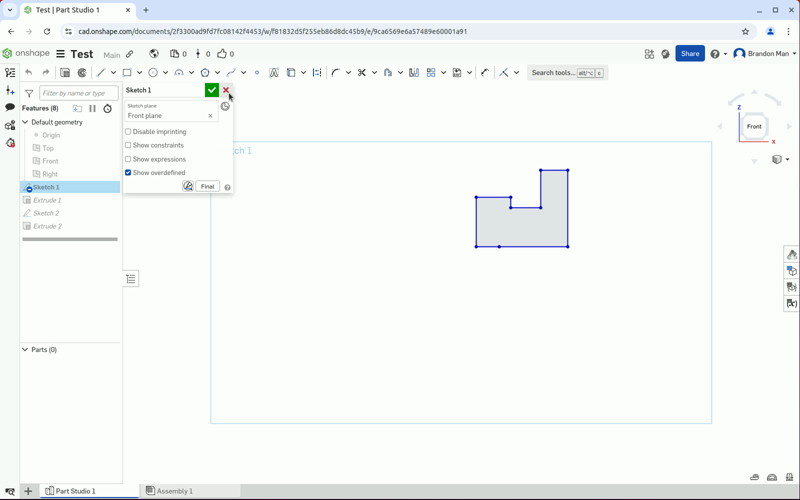
click(229, 92)
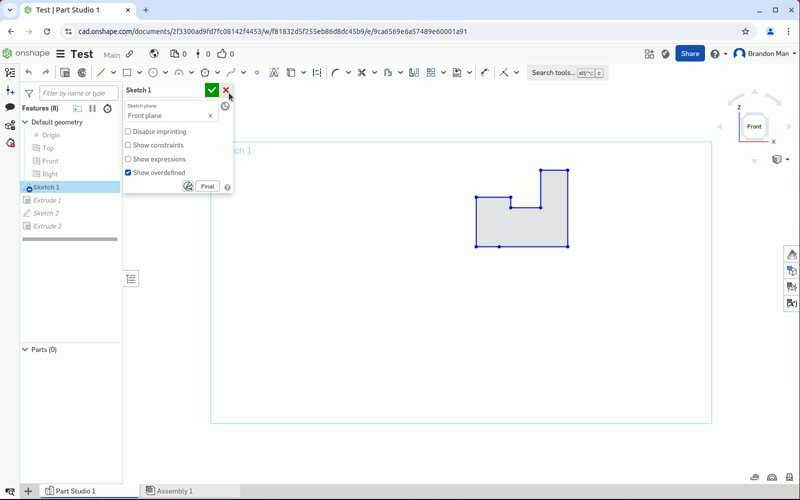
key(shift+s)
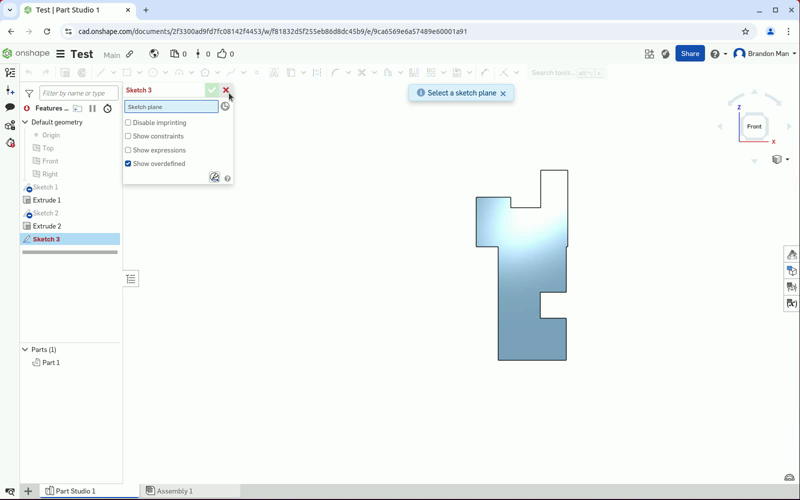
mouse_move(73, 163)
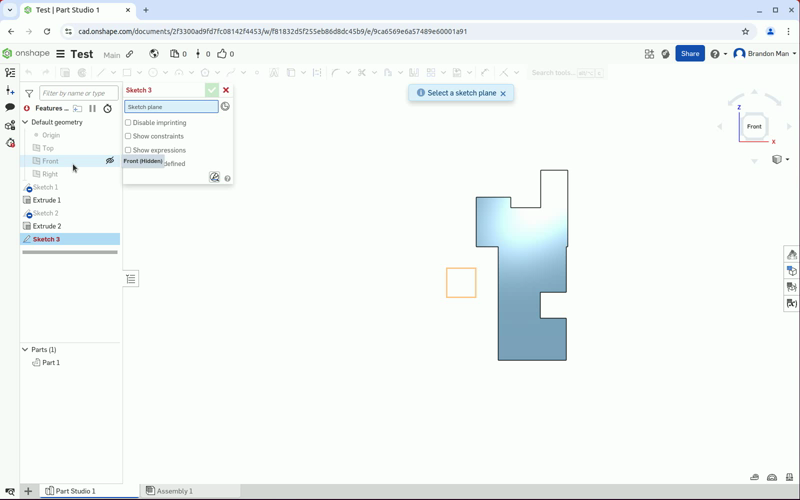
click(73, 163)
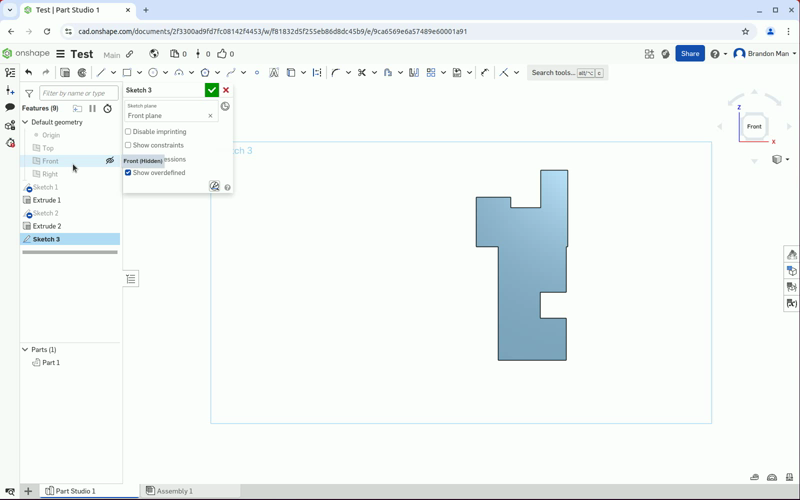
mouse_move(73, 352)
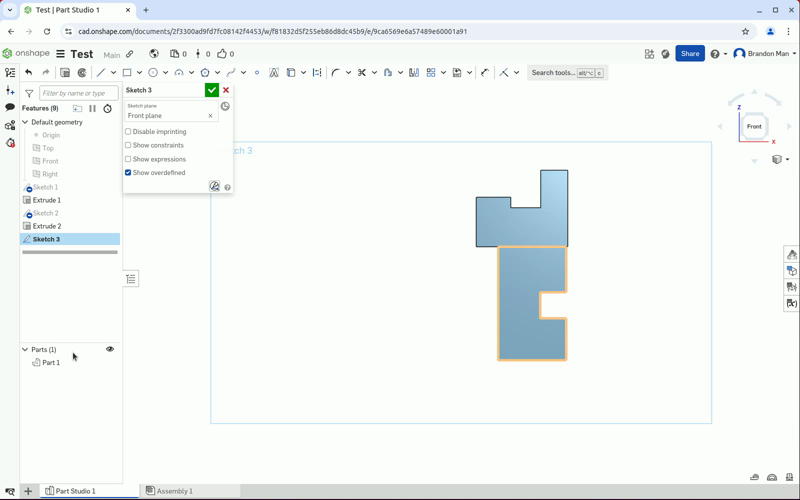
key(y)
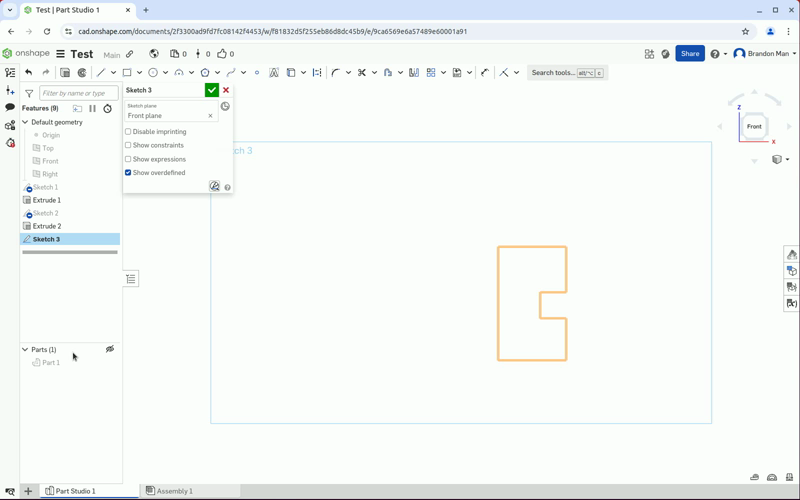
key(l)
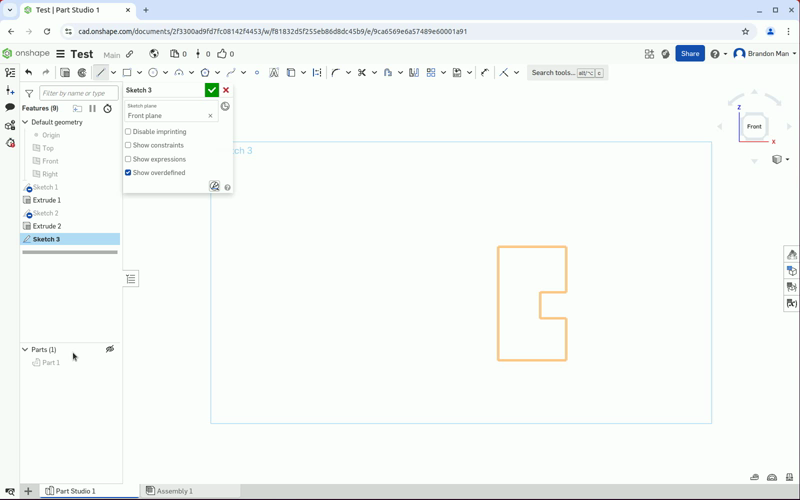
key_down(shift)
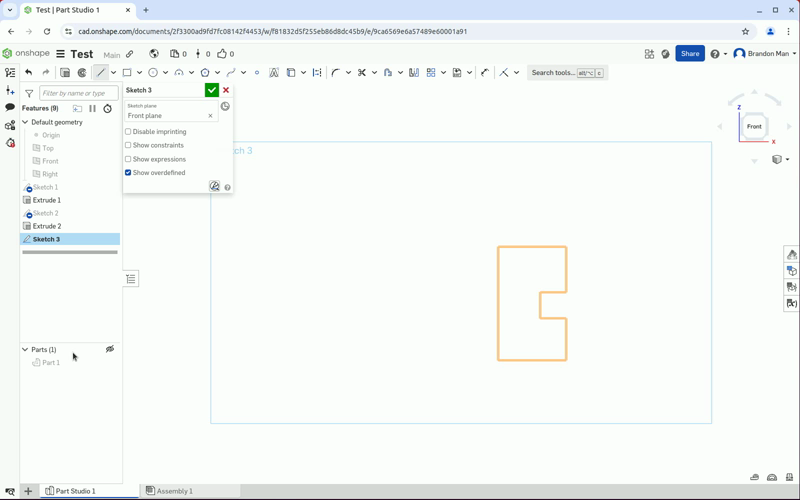
mouse_move(452, 197)
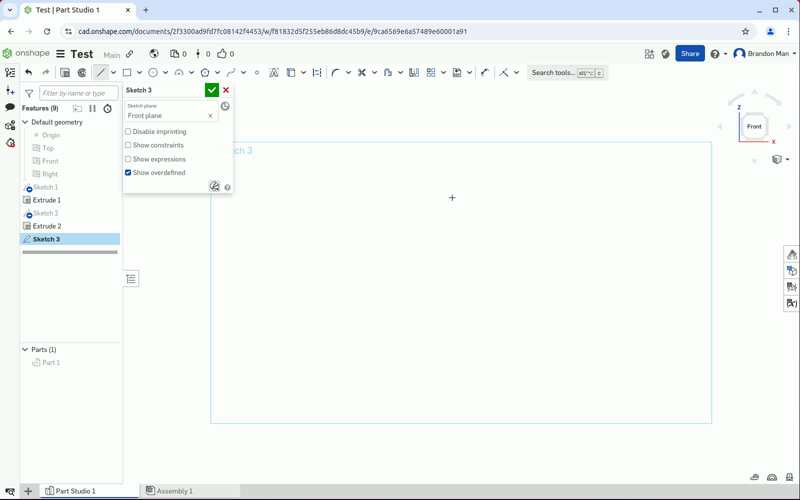
click(452, 197)
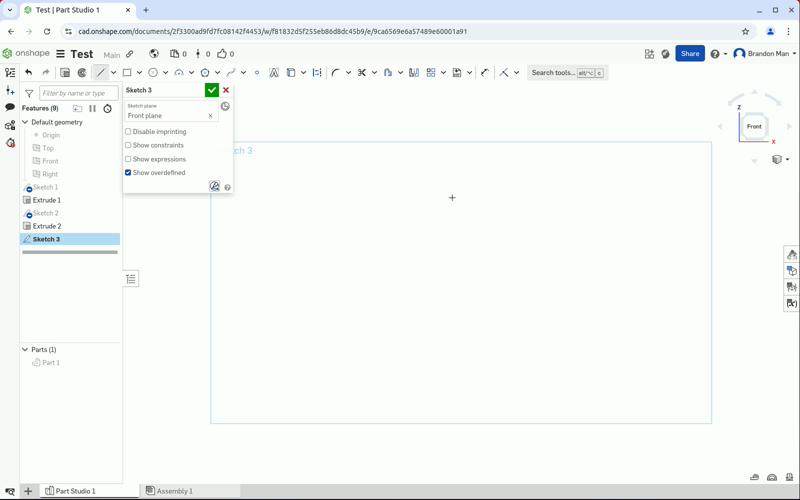
key_up(shift)
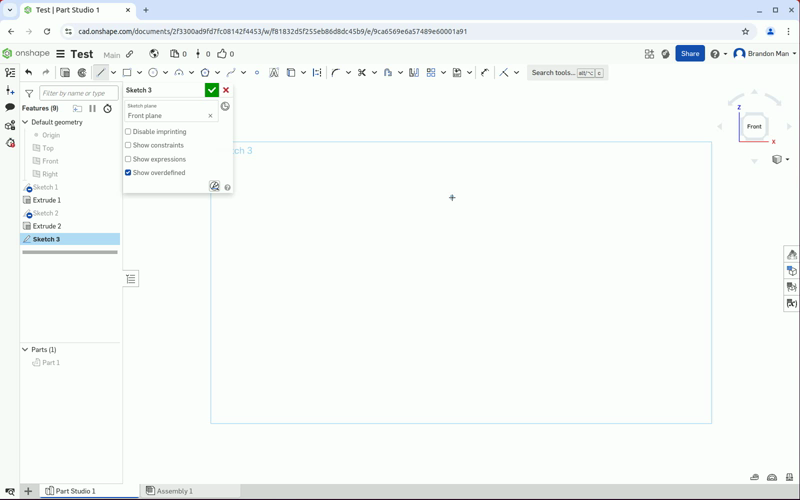
key_down(shift)
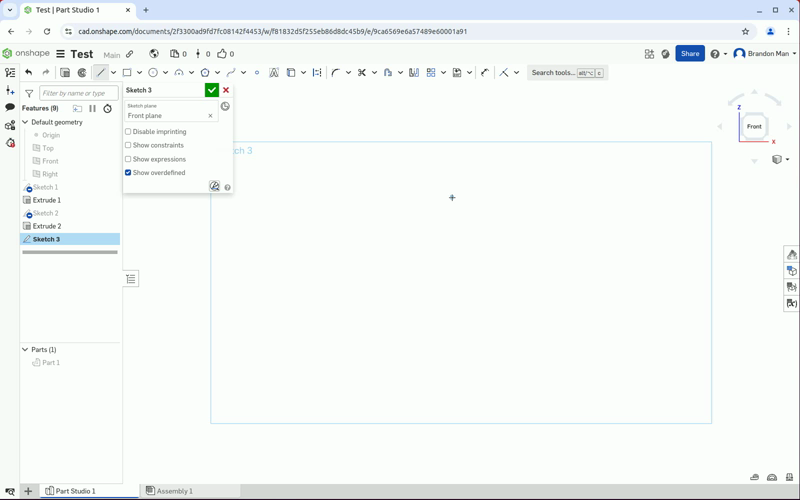
mouse_move(482, 197)
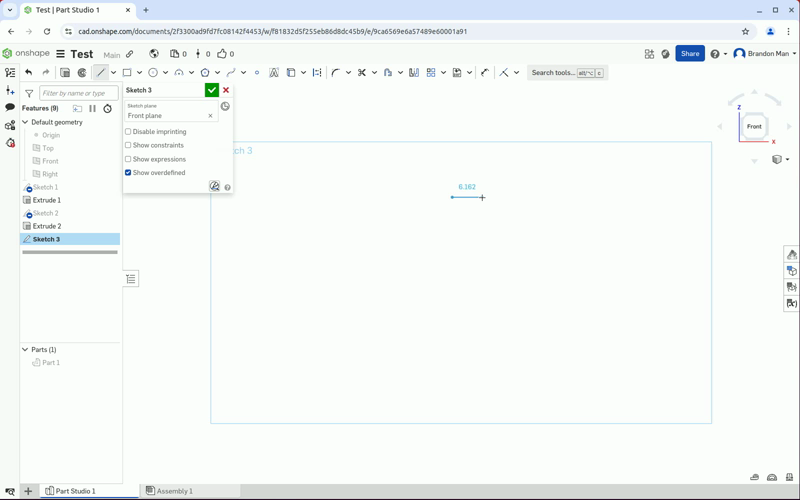
mouse_move(475, 197)
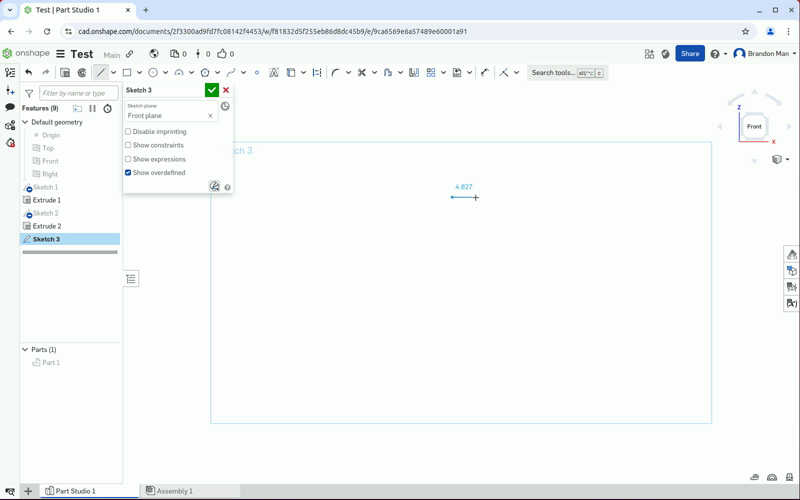
click(475, 197)
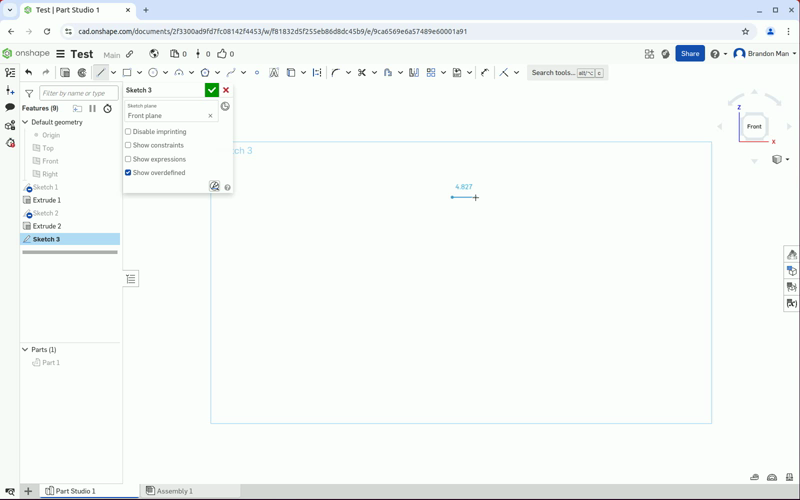
key_up(shift)
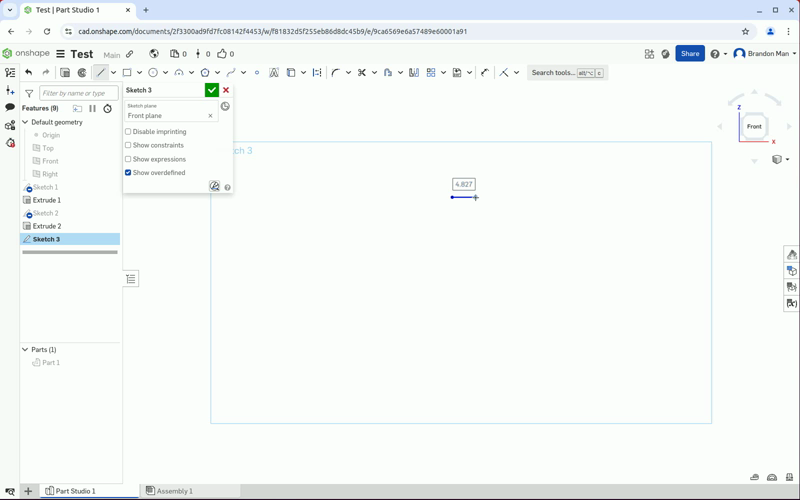
key_down(shift)
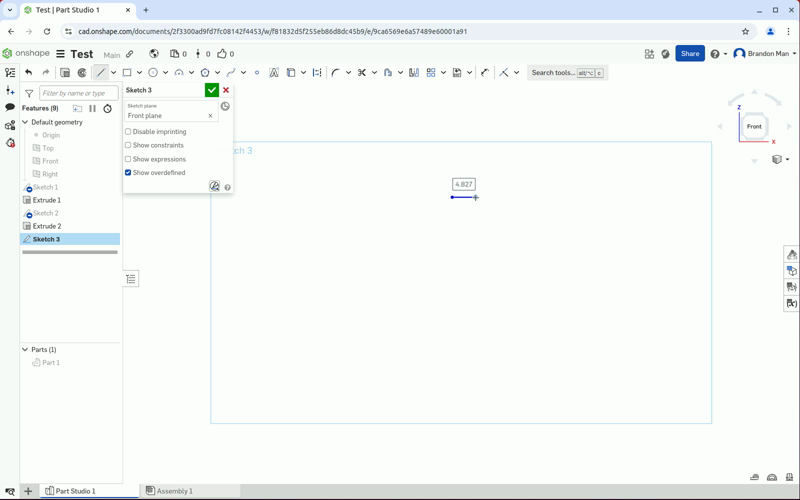
mouse_move(505, 197)
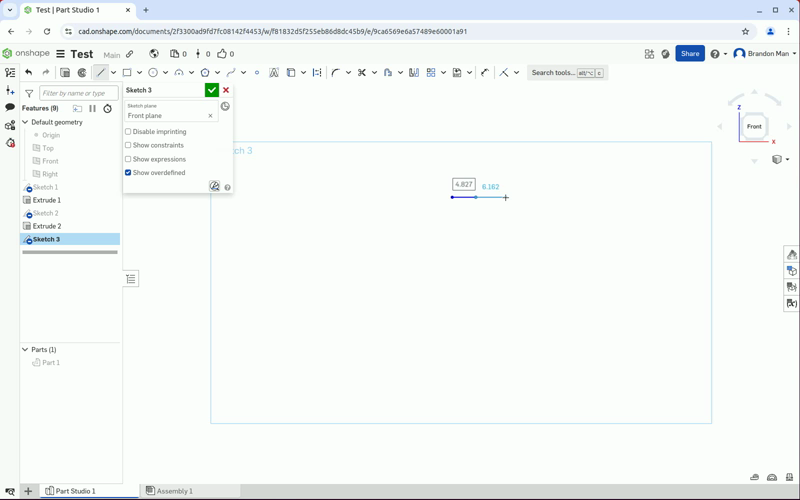
mouse_move(510, 197)
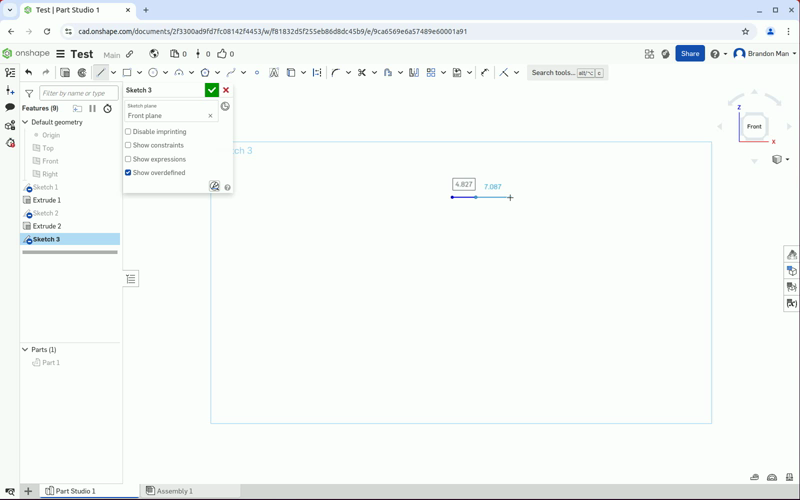
click(510, 197)
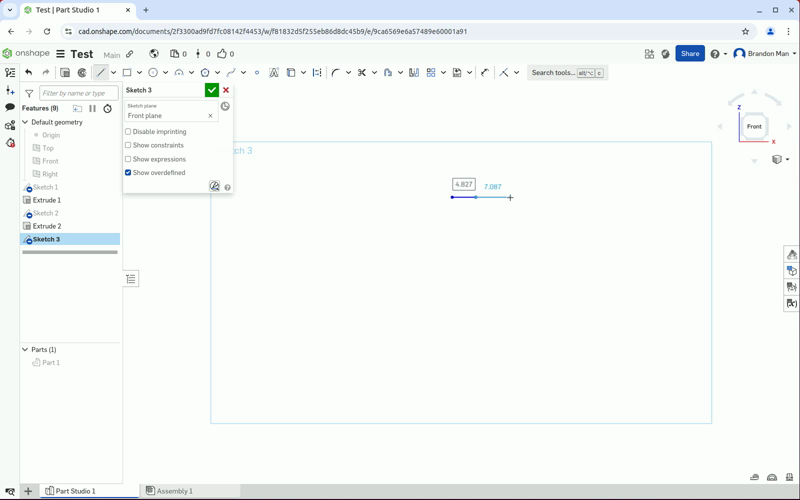
key_up(shift)
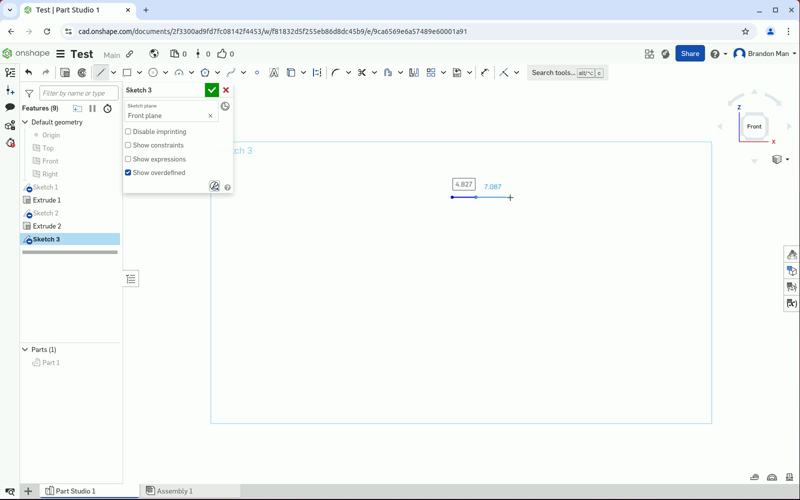
key_down(shift)
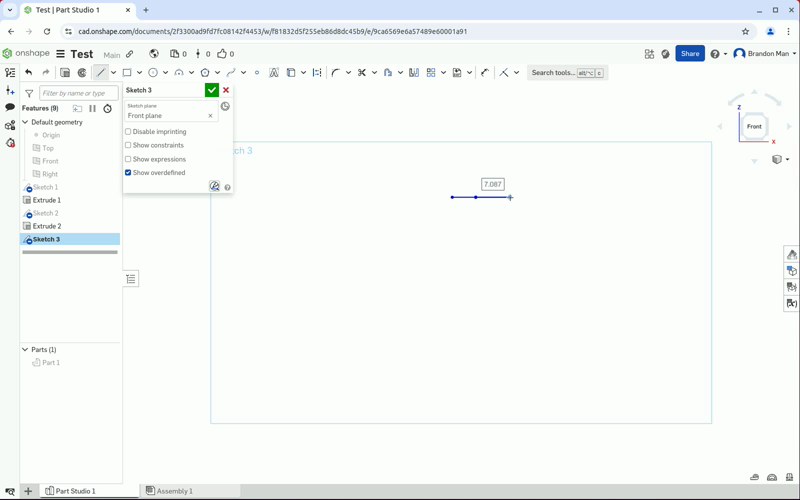
mouse_move(540, 197)
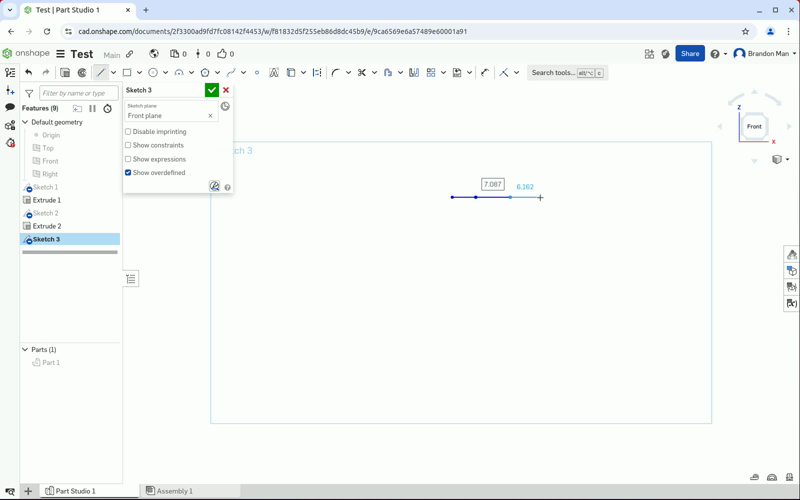
mouse_move(510, 208)
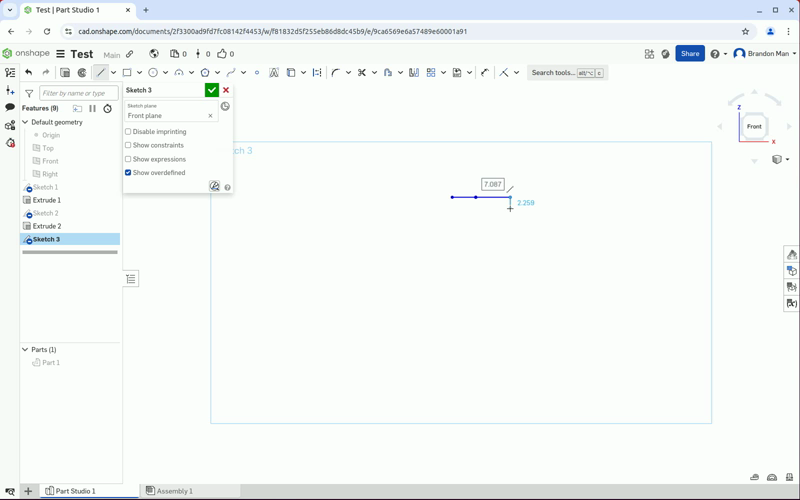
click(510, 208)
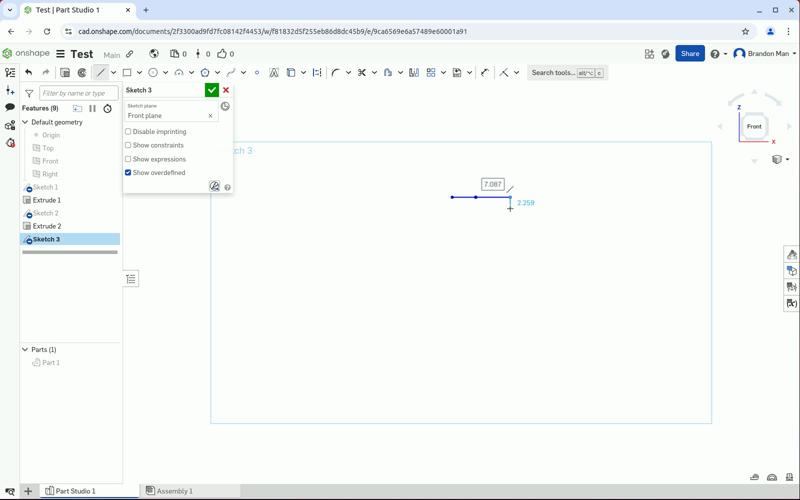
key_up(shift)
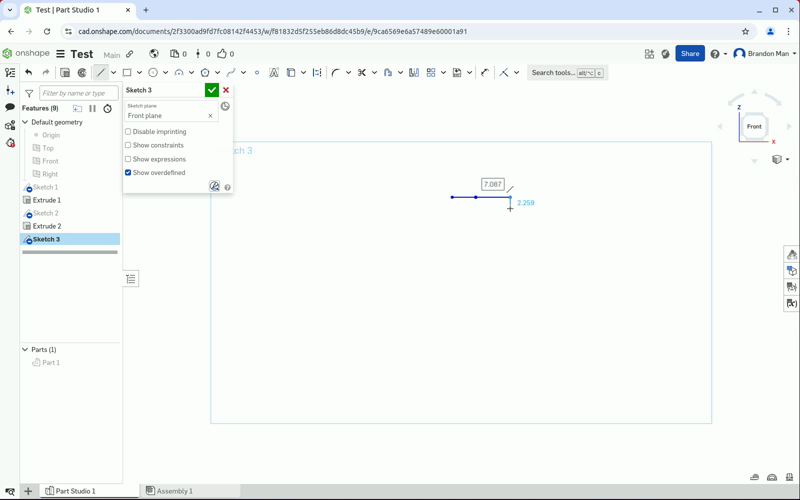
key_down(shift)
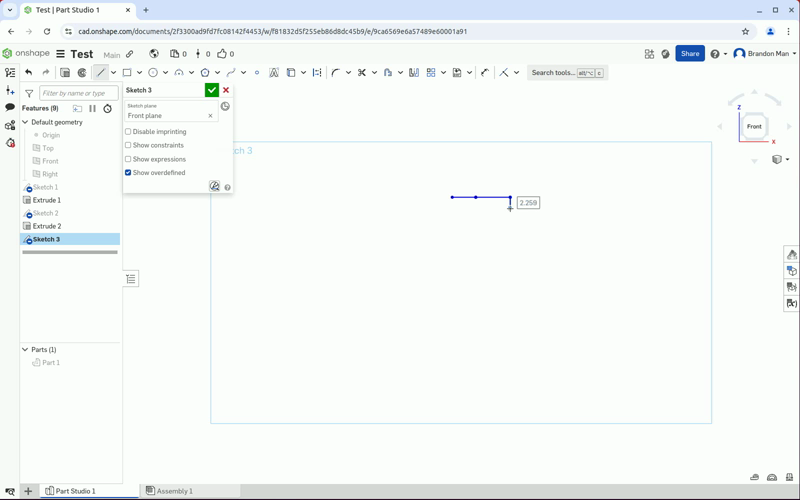
mouse_move(540, 208)
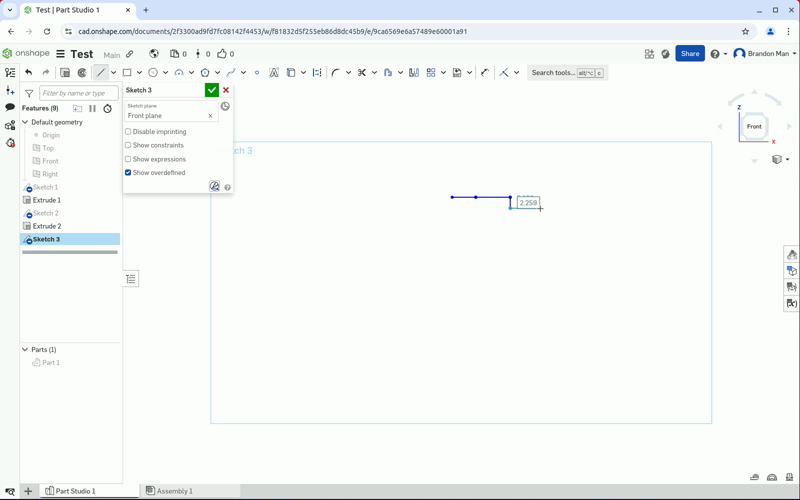
mouse_move(540, 208)
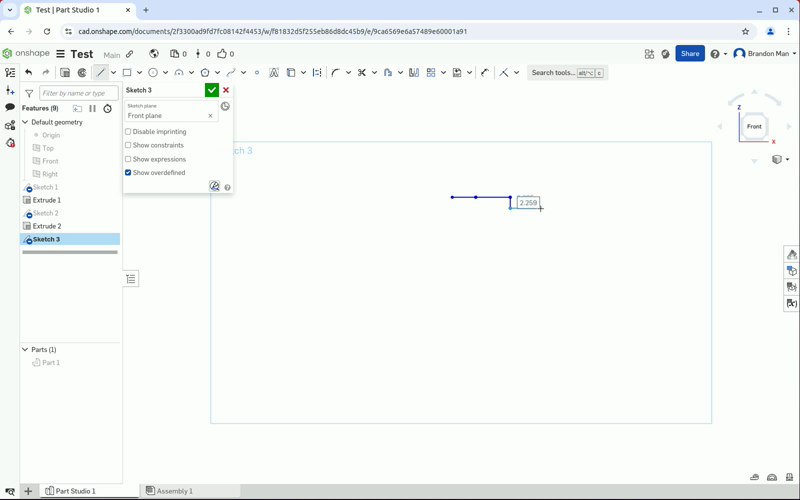
click(540, 208)
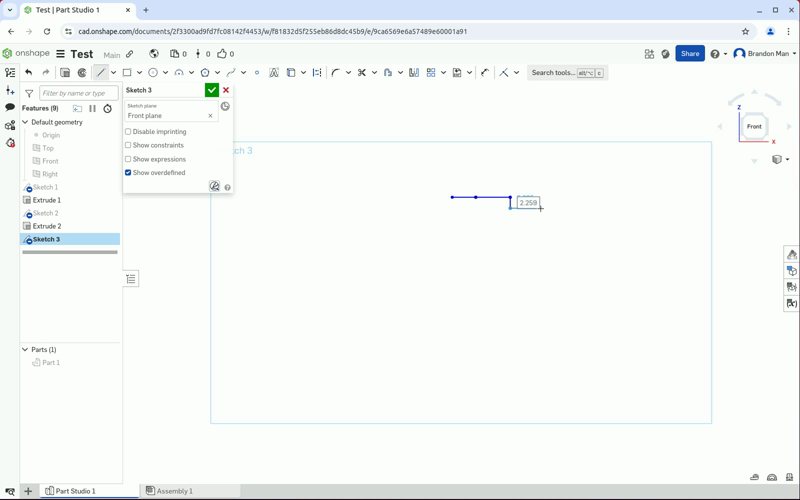
key_up(shift)
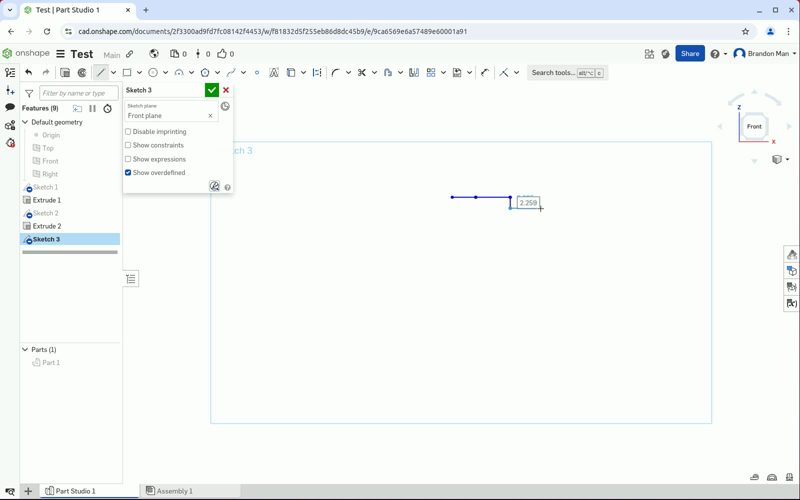
key_down(shift)
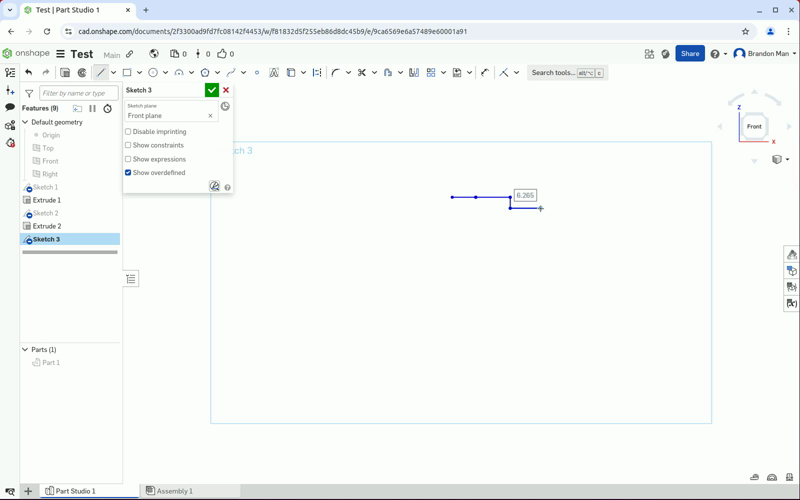
mouse_move(570, 208)
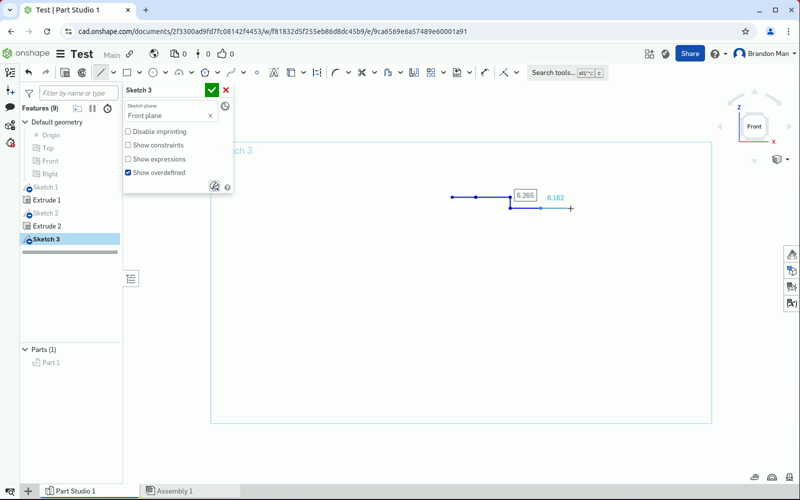
mouse_move(540, 170)
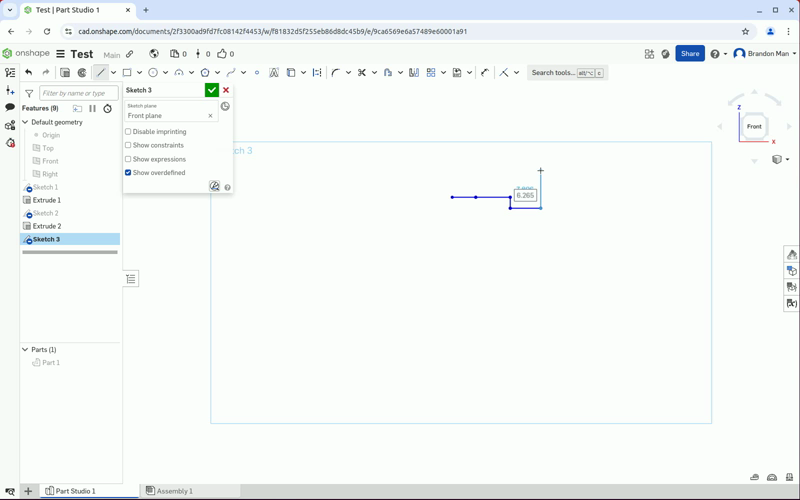
click(540, 170)
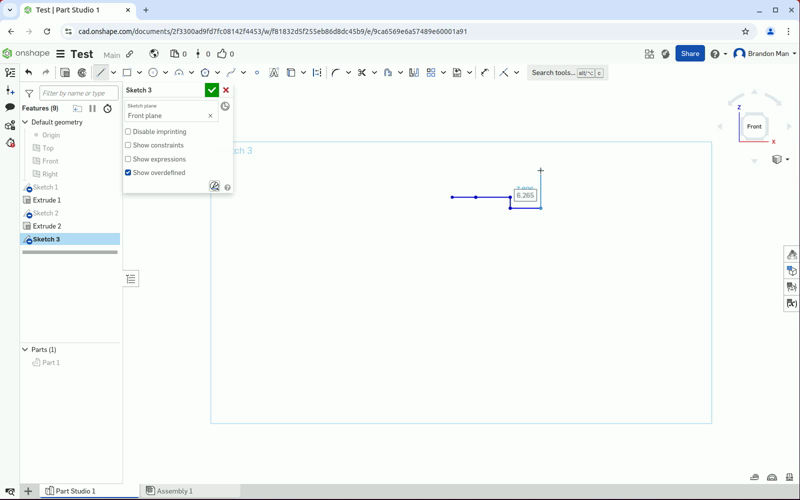
key_up(shift)
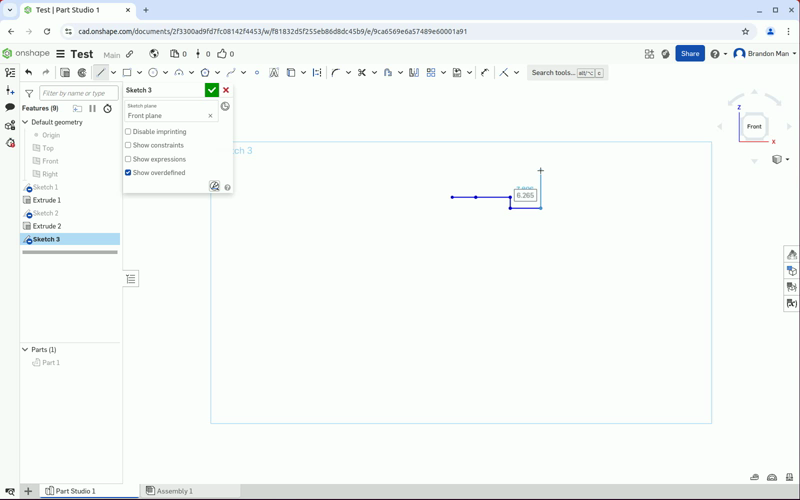
key_down(shift)
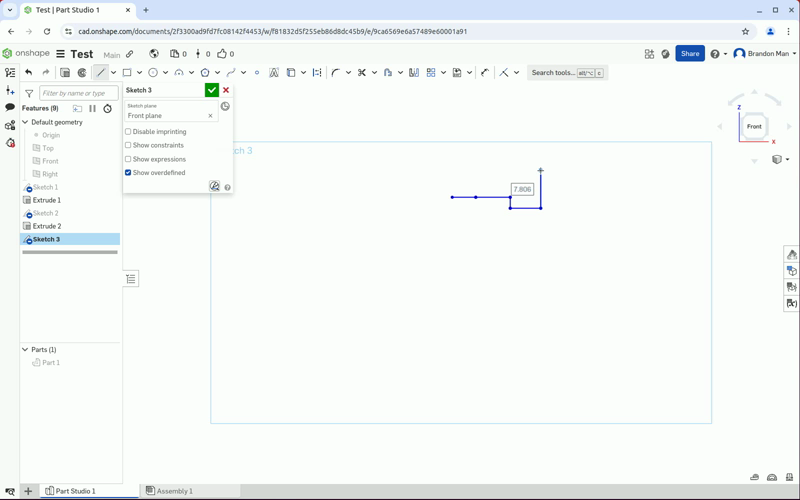
mouse_move(452, 170)
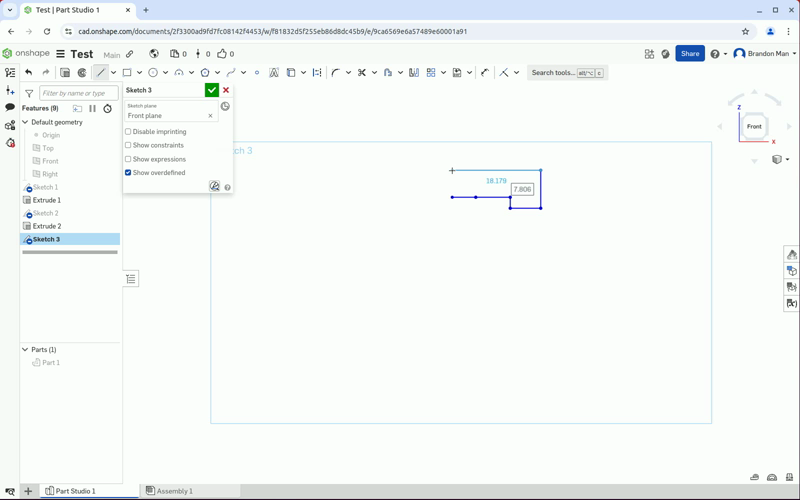
click(452, 170)
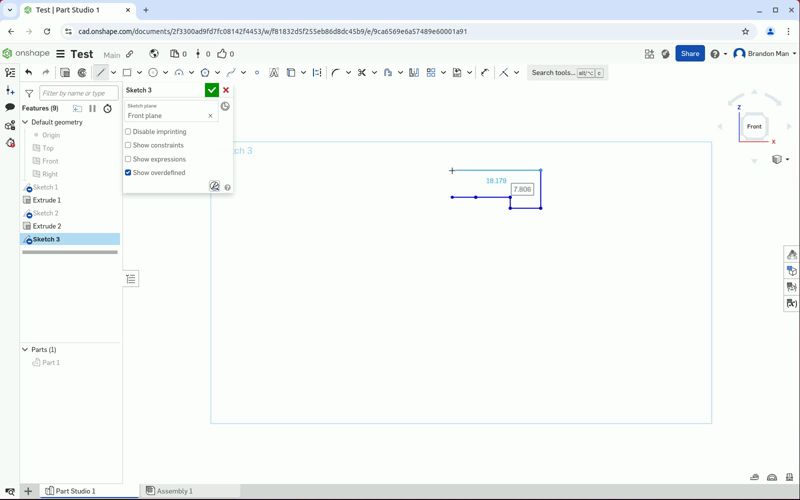
key_up(shift)
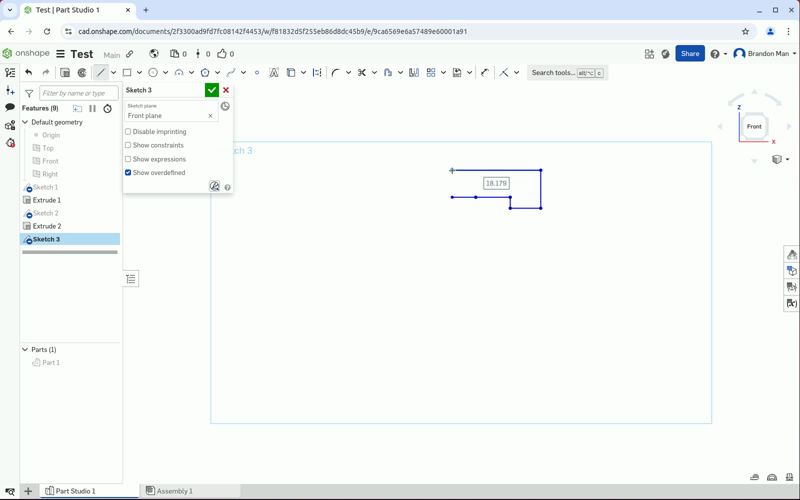
mouse_move(482, 170)
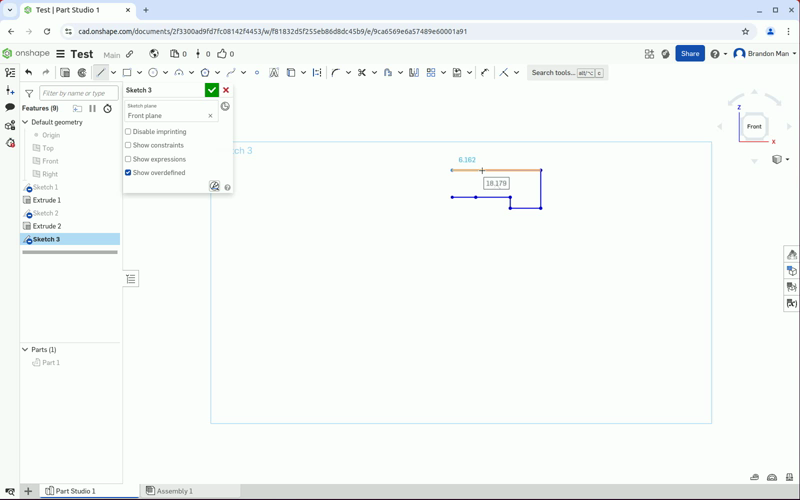
key_down(shift)
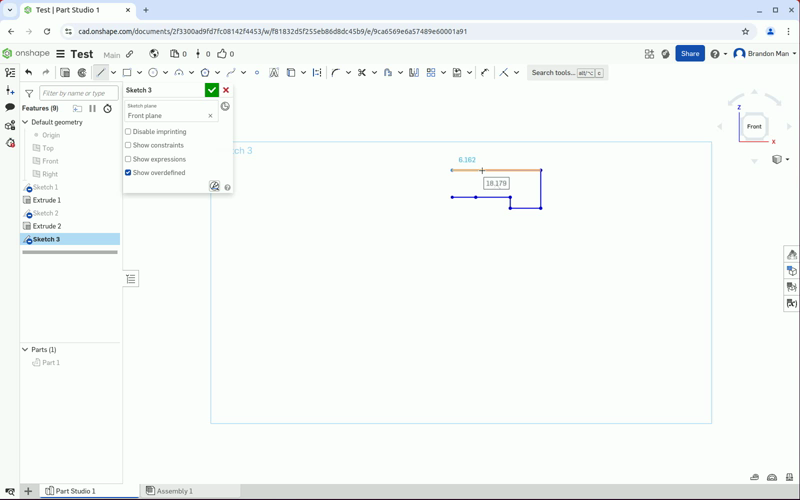
mouse_move(452, 197)
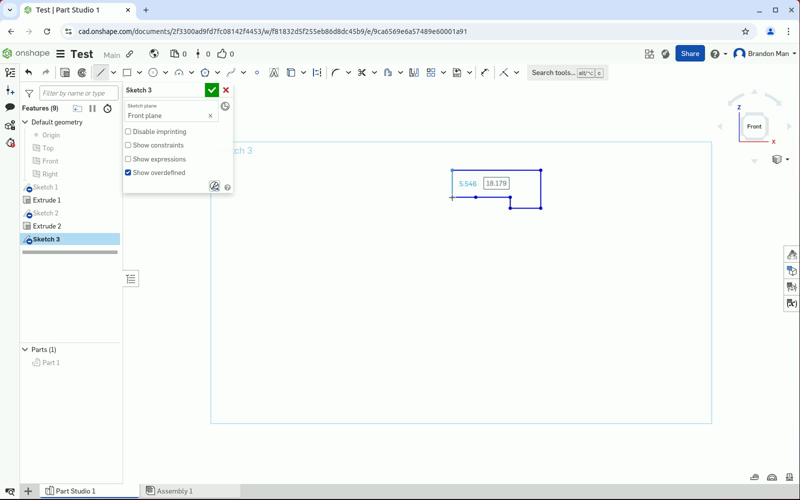
key_up(shift)
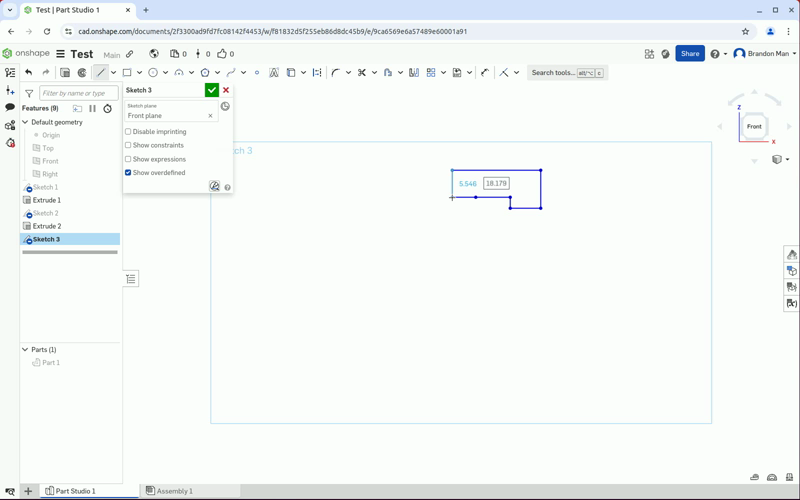
click(452, 197)
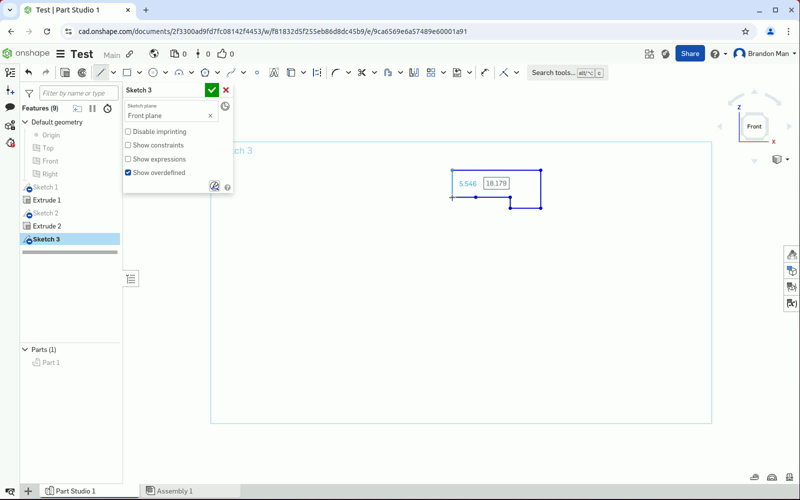
key(esc)
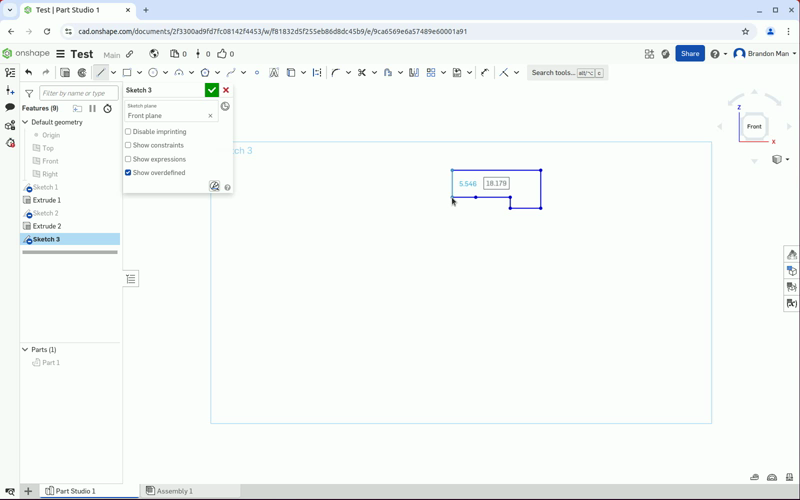
mouse_move(528, 184)
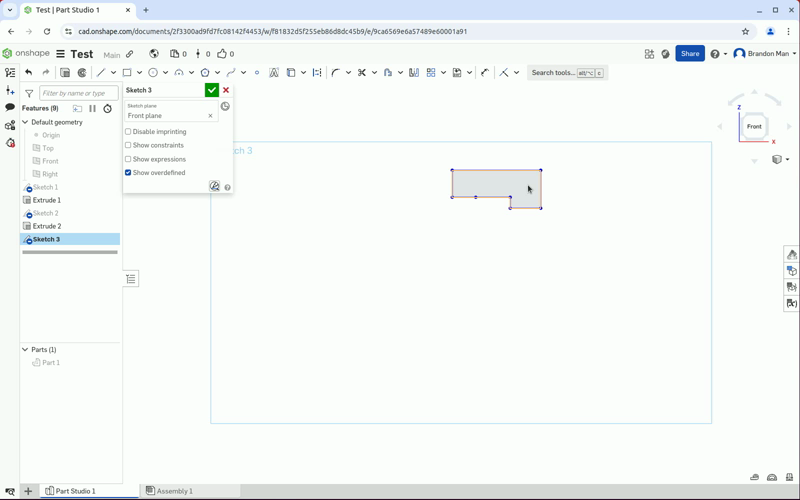
click(528, 184)
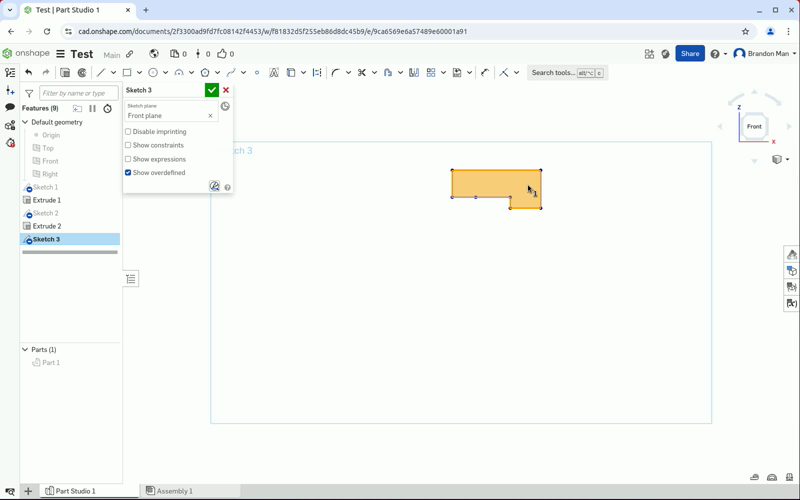
mouse_move(73, 352)
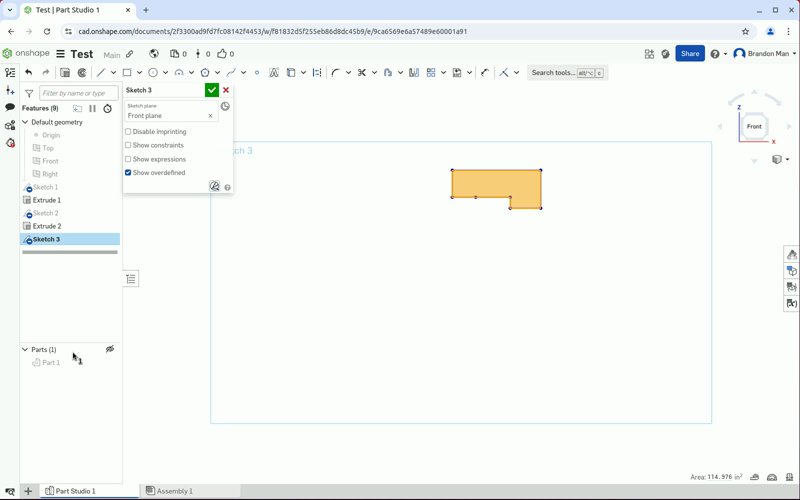
key(shift+y)
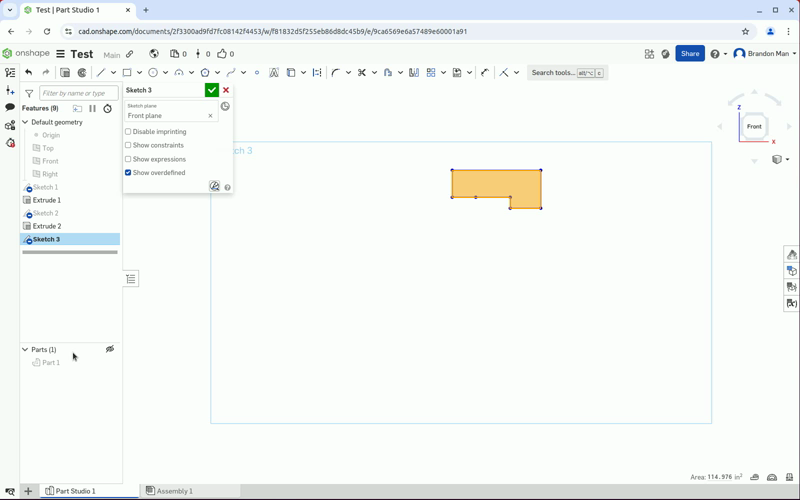
key(shift+e)
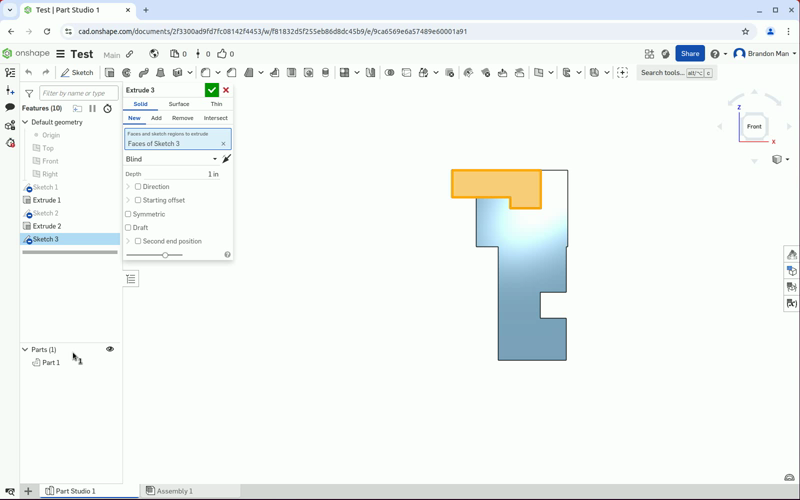
mouse_move(143, 106)
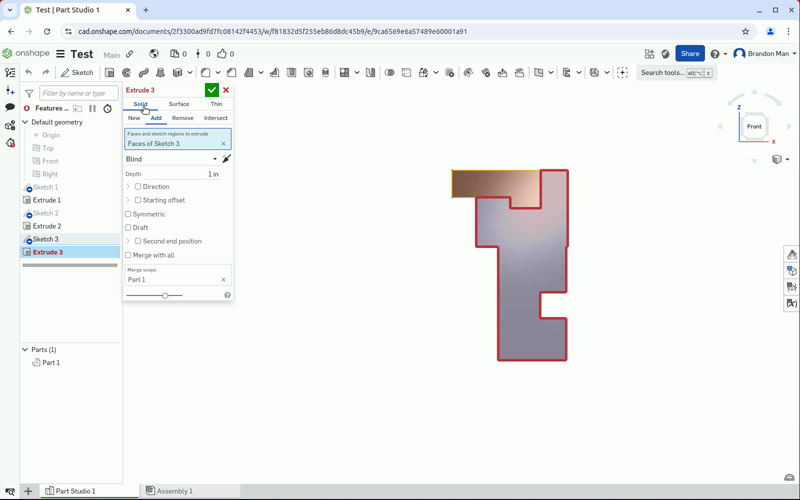
click(143, 106)
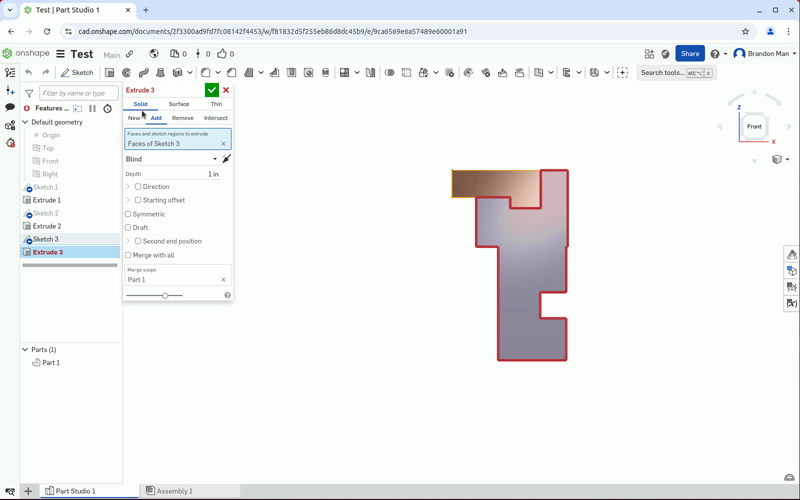
mouse_move(137, 120)
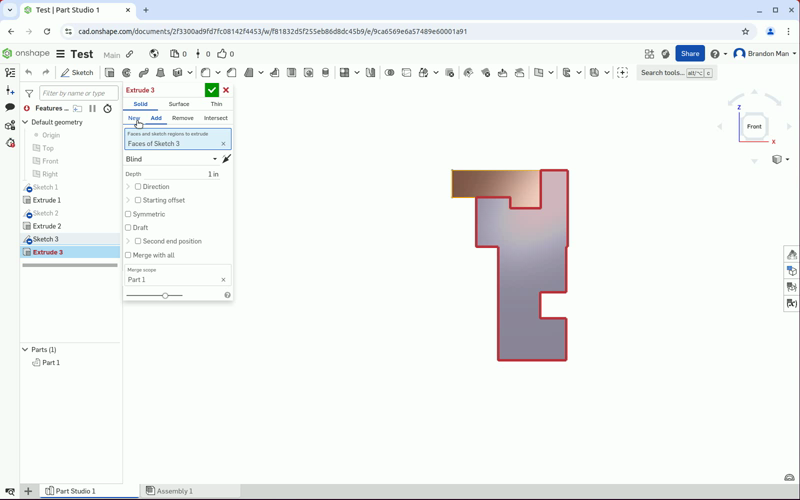
click(137, 120)
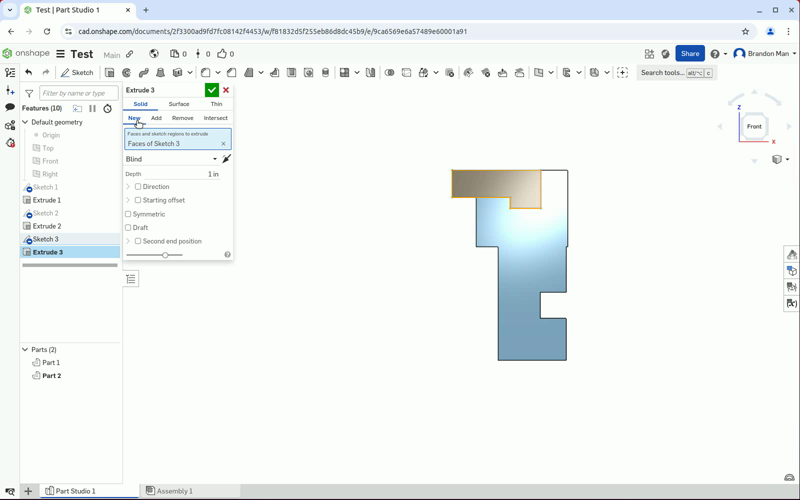
key(tab, 4)
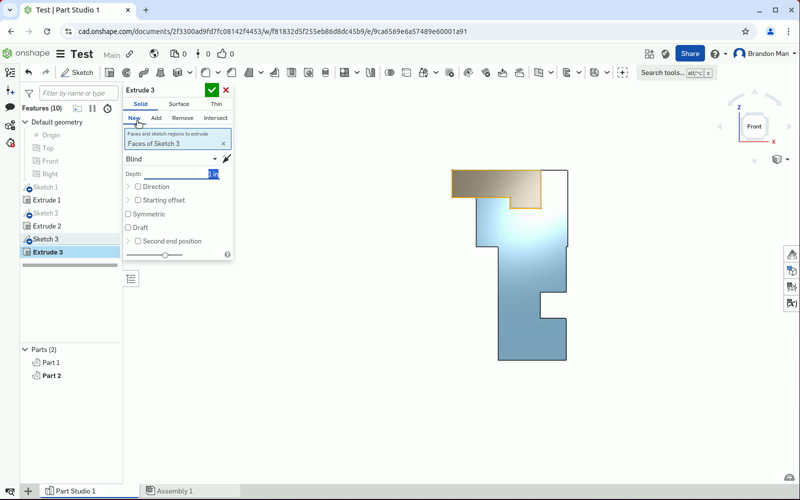
text(-9.869)
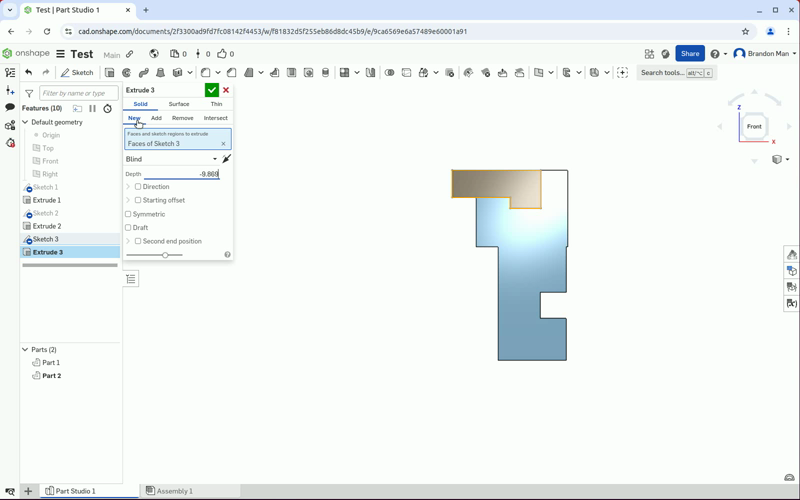
key(enter)
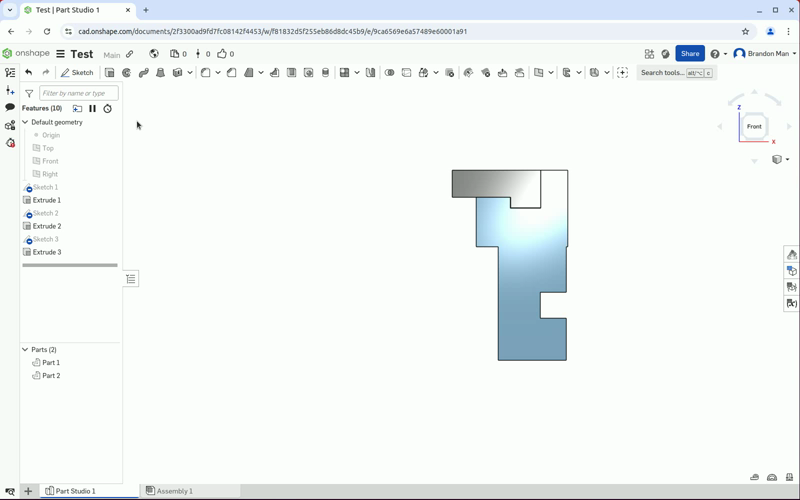
key(shift+h)
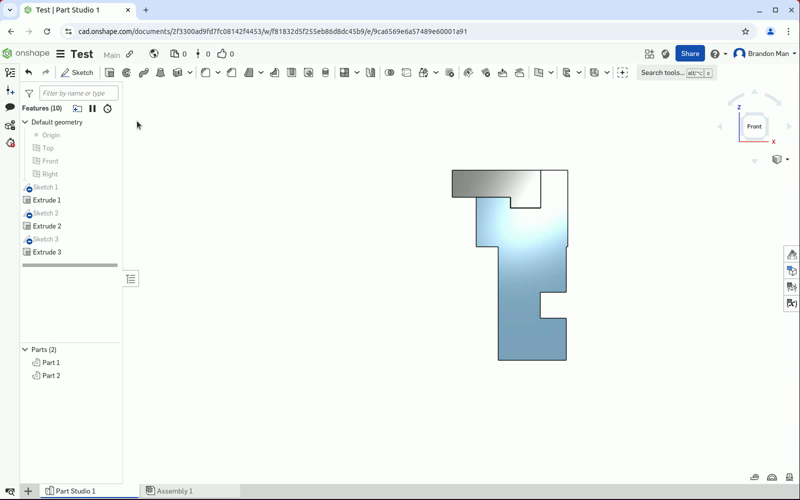
key(shift+h)
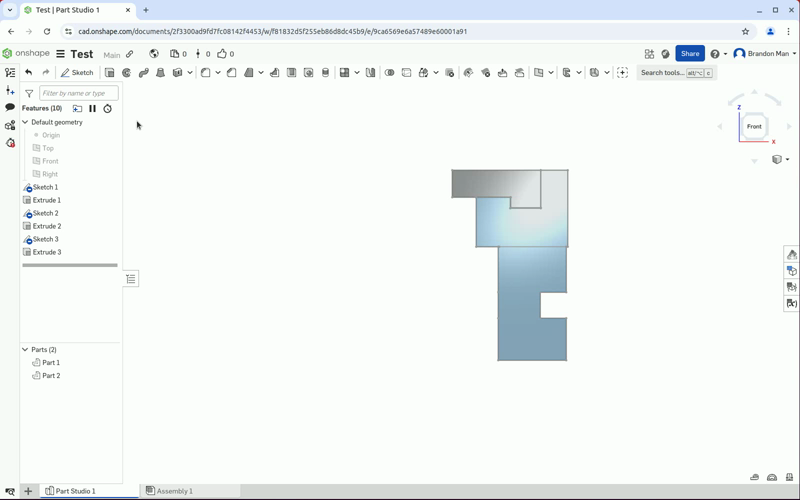
key(shift+7)
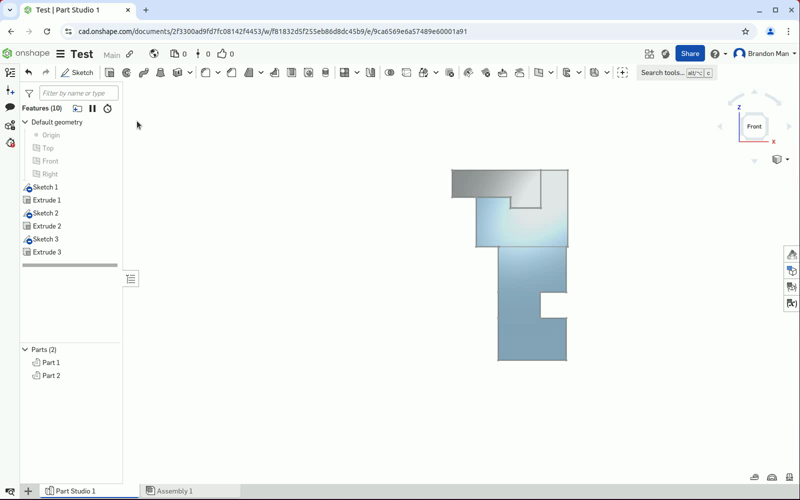
key(left, 2)
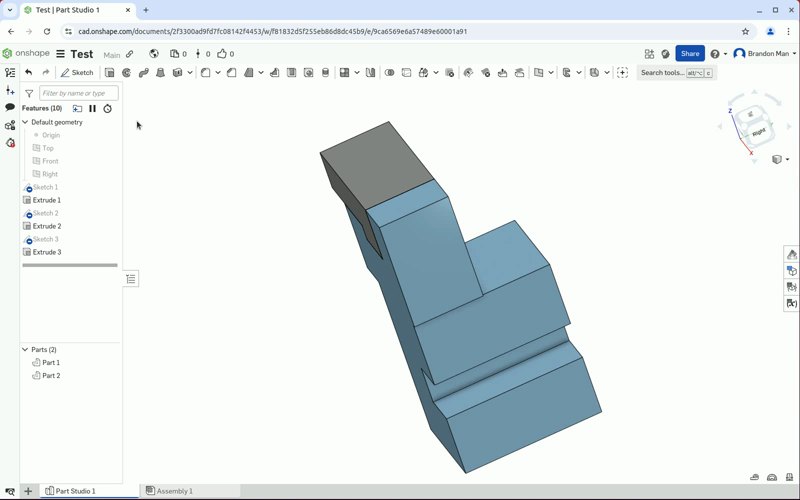
key(down, 2)
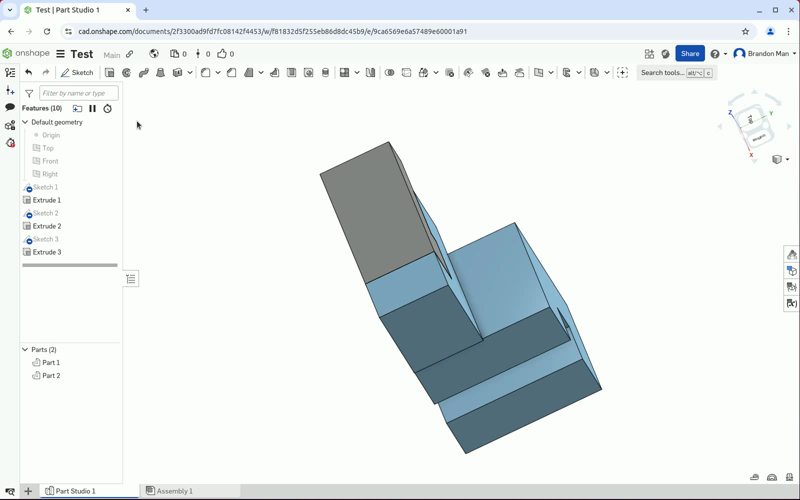
key(up, 2)
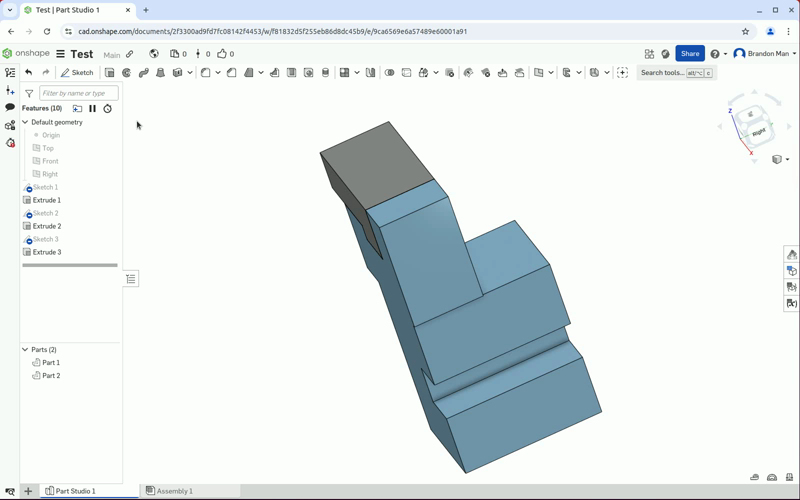
key(right, 2)
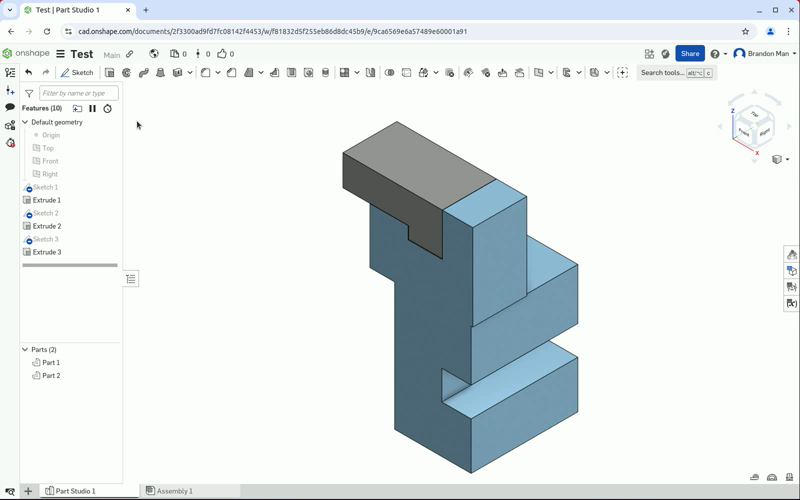
mouse_move(73, 189)
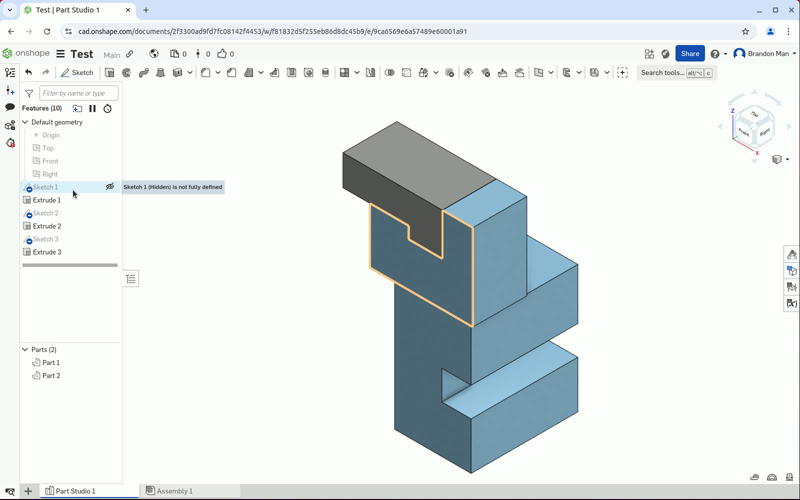
click(73, 189)